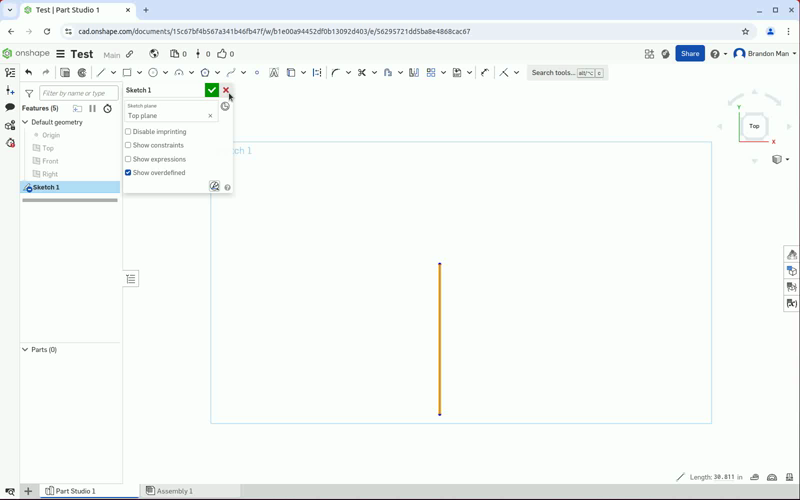
key(shift+h)
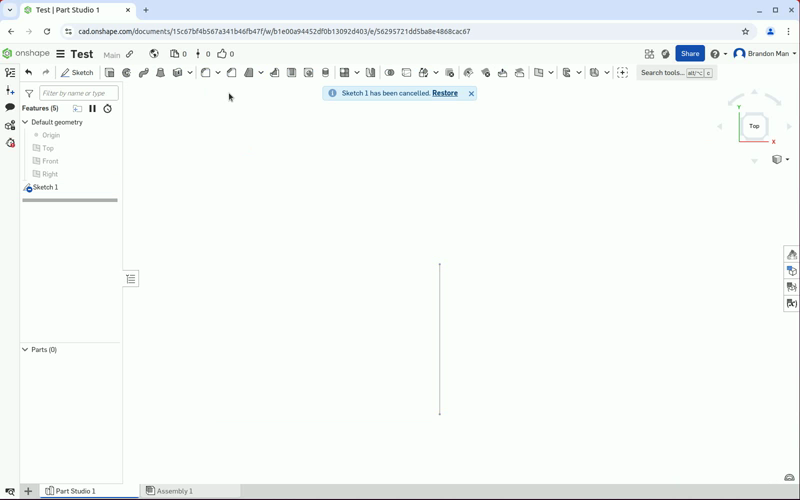
key(shift+s)
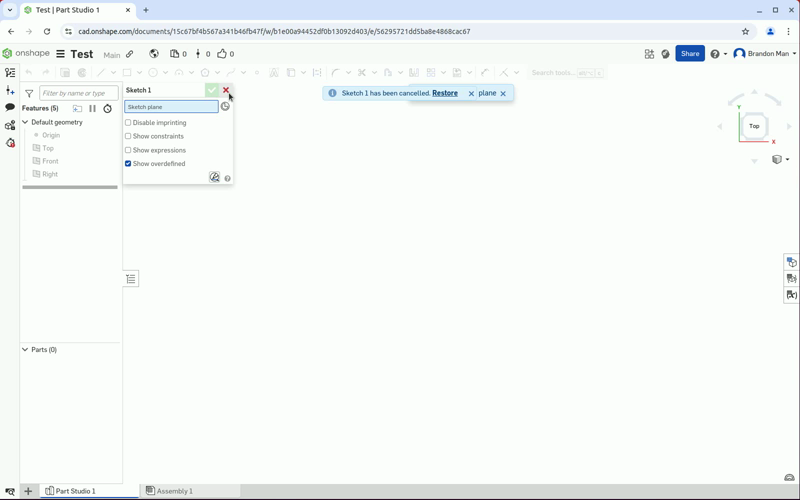
mouse_move(73, 150)
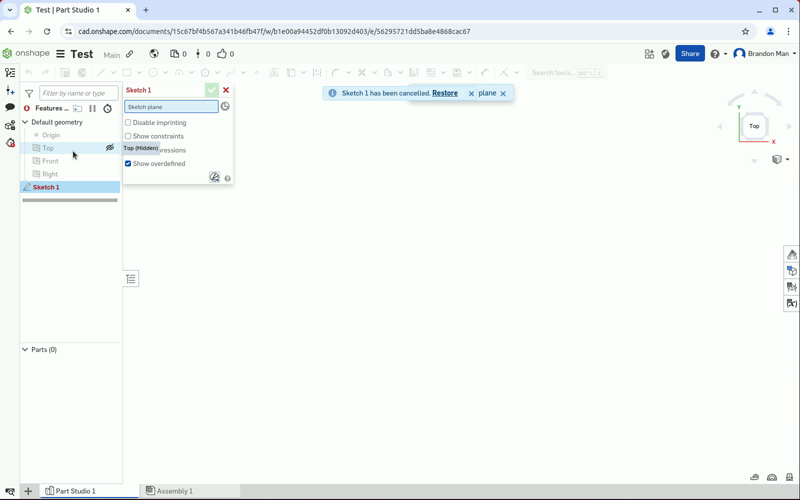
click(73, 150)
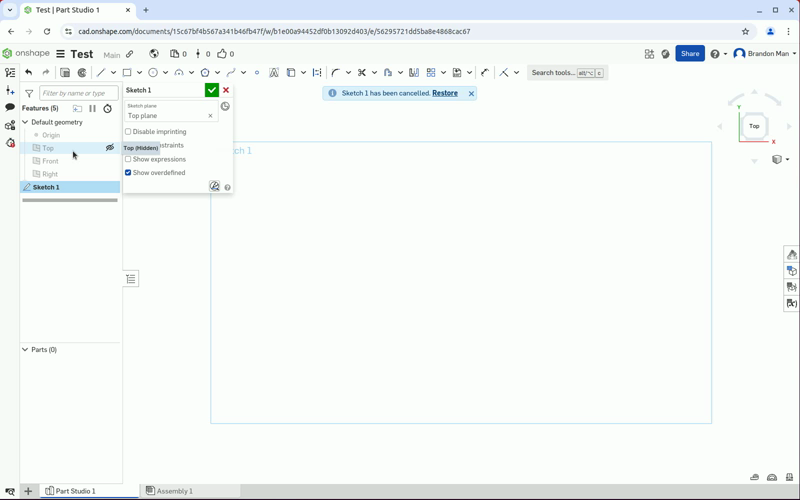
mouse_move(73, 352)
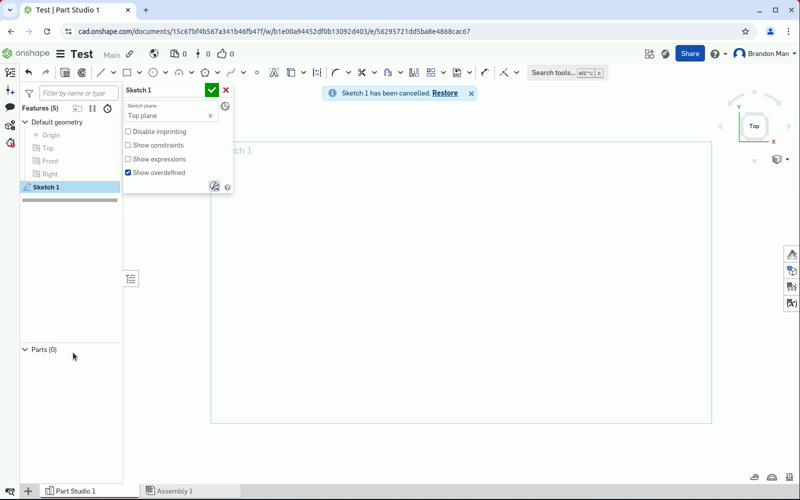
key(y)
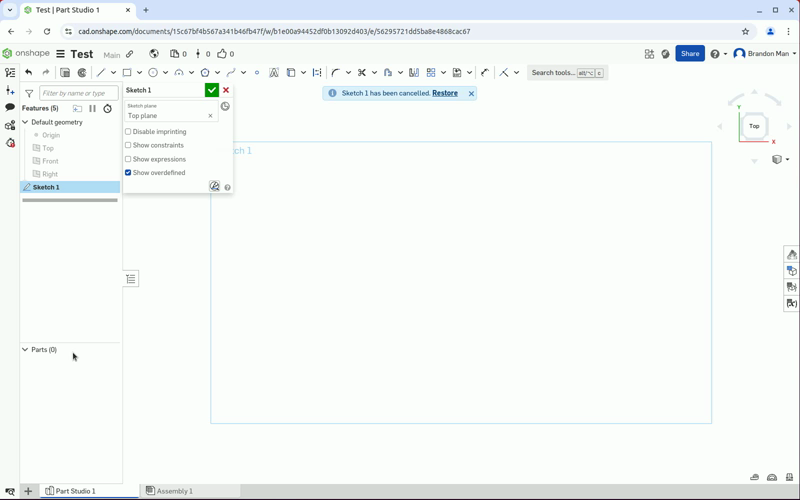
key(l)
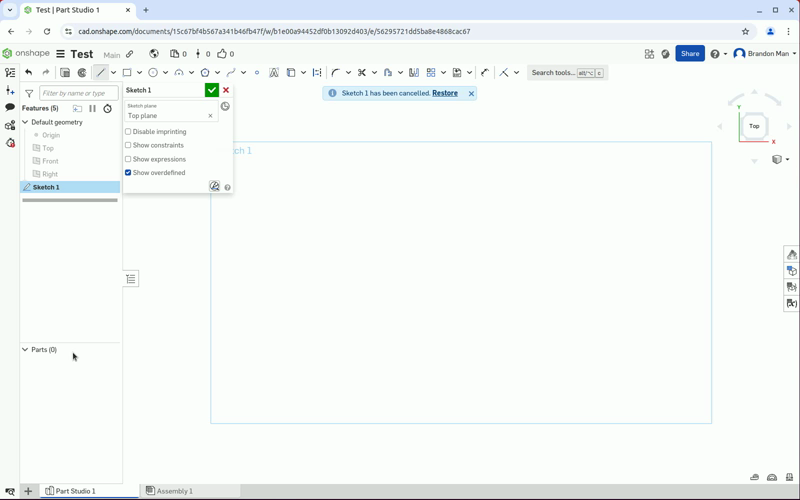
key_down(shift)
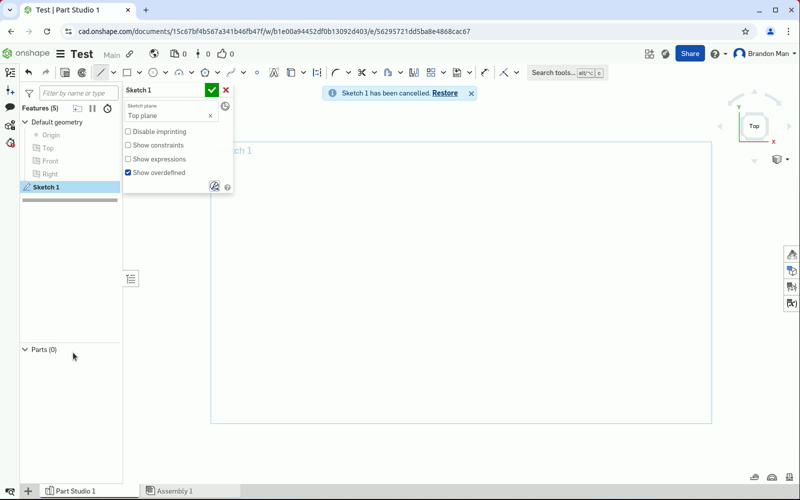
mouse_move(460, 282)
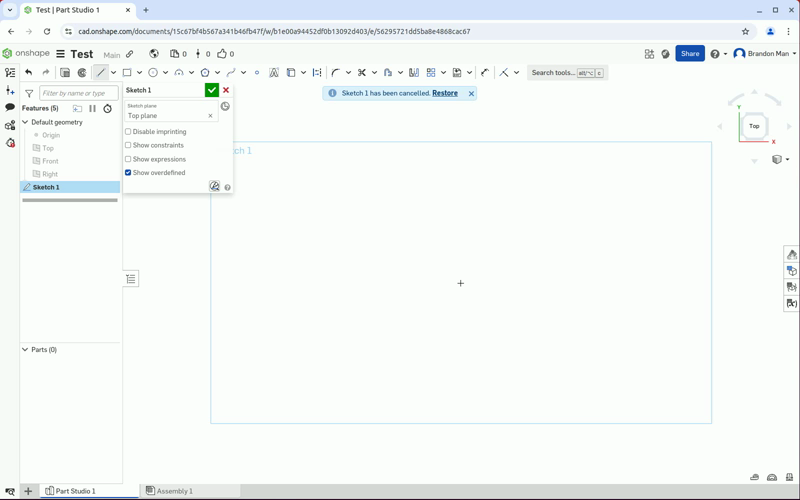
click(460, 282)
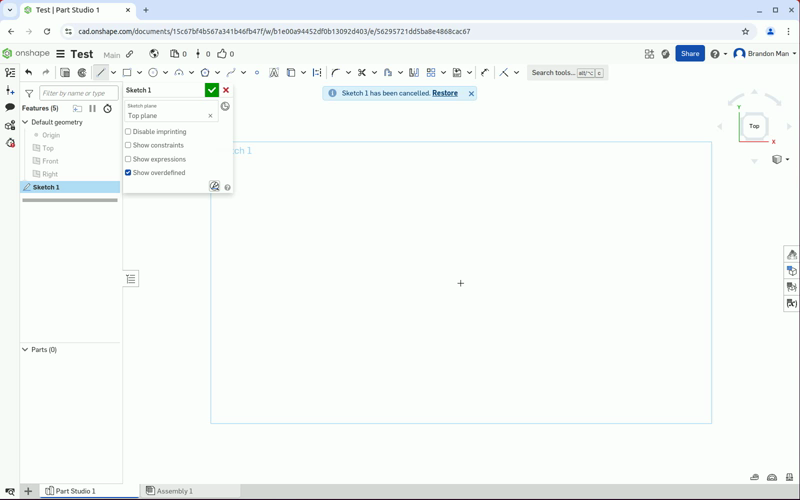
key_up(shift)
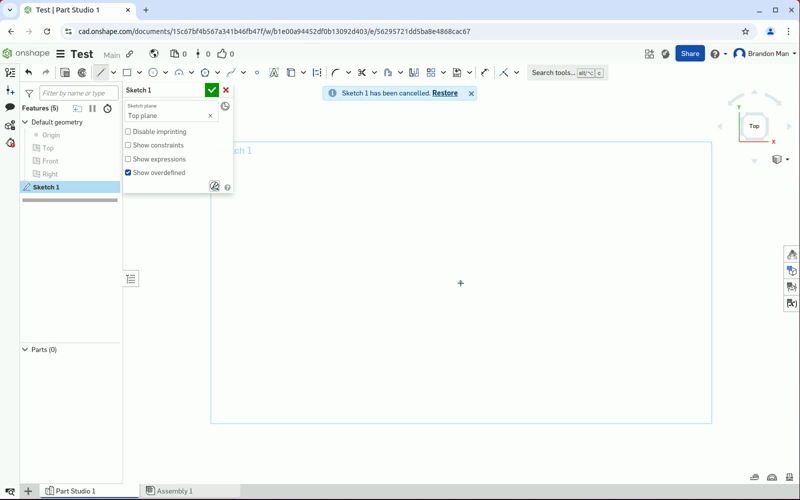
key_down(shift)
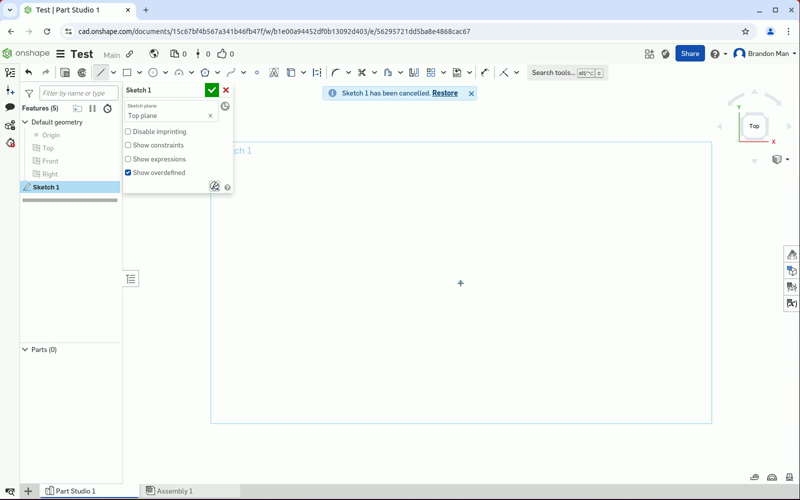
mouse_move(573, 282)
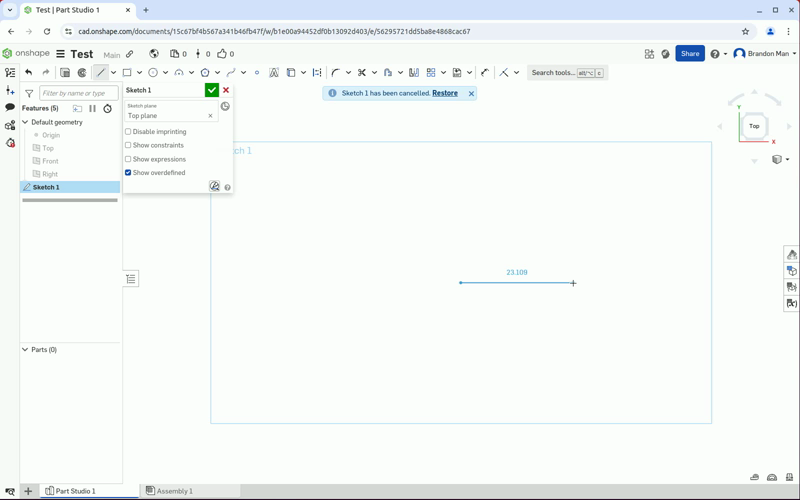
click(573, 282)
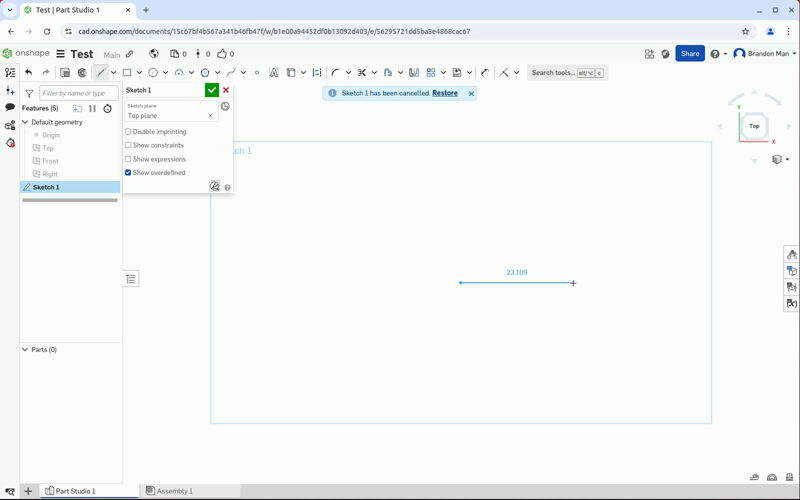
key_up(shift)
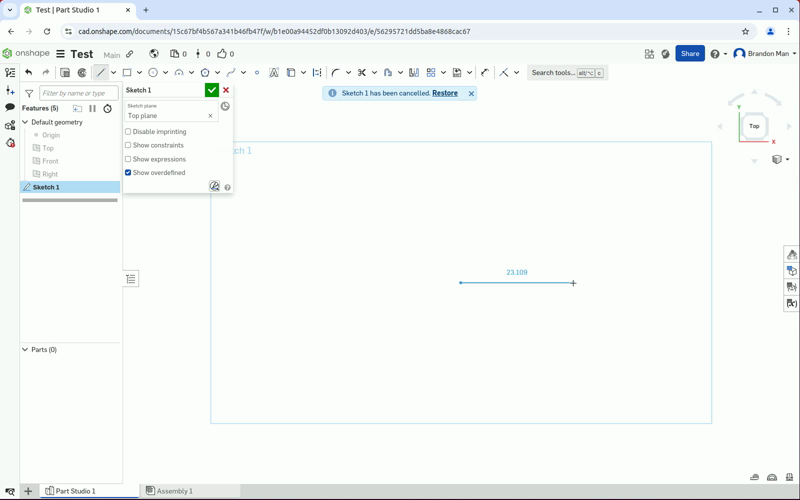
key_down(shift)
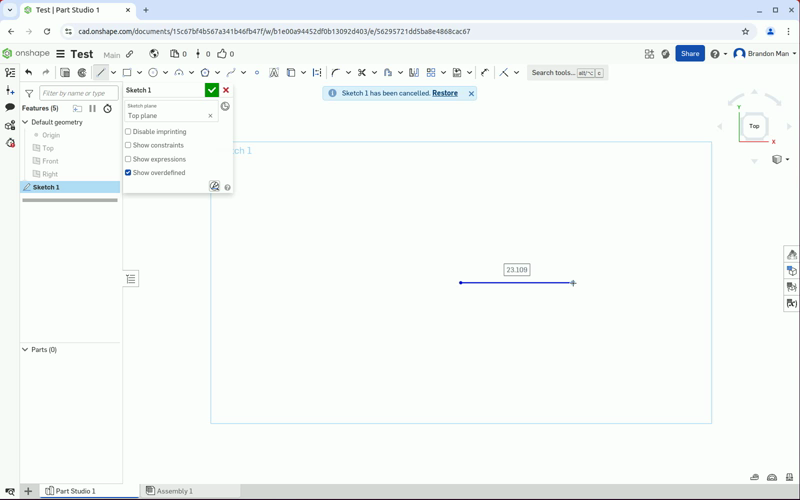
mouse_move(589, 282)
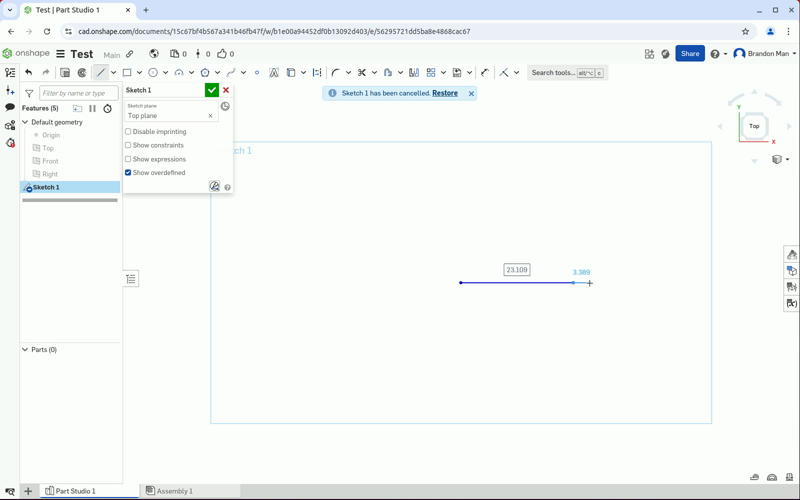
mouse_move(573, 234)
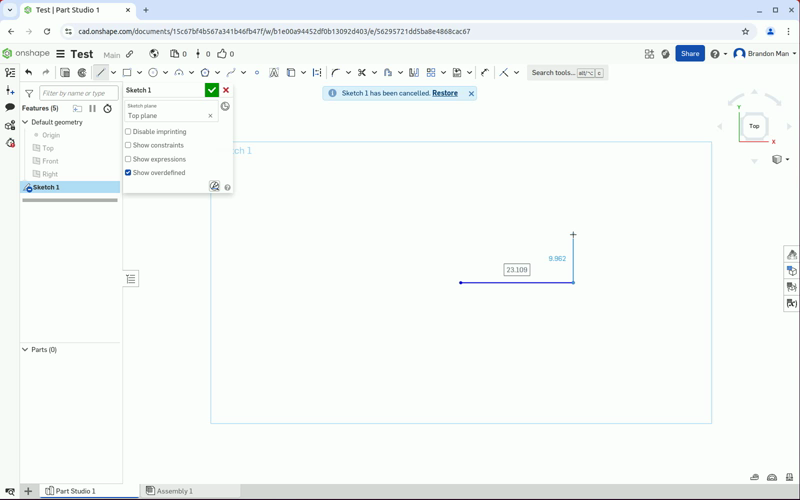
click(573, 234)
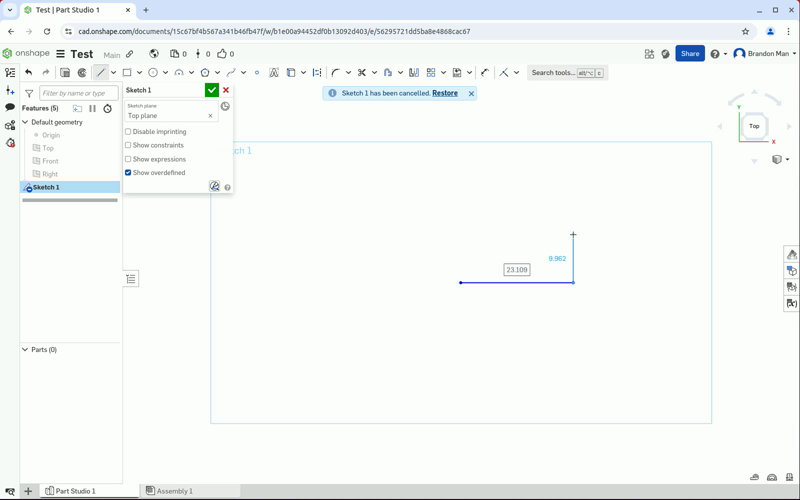
key_up(shift)
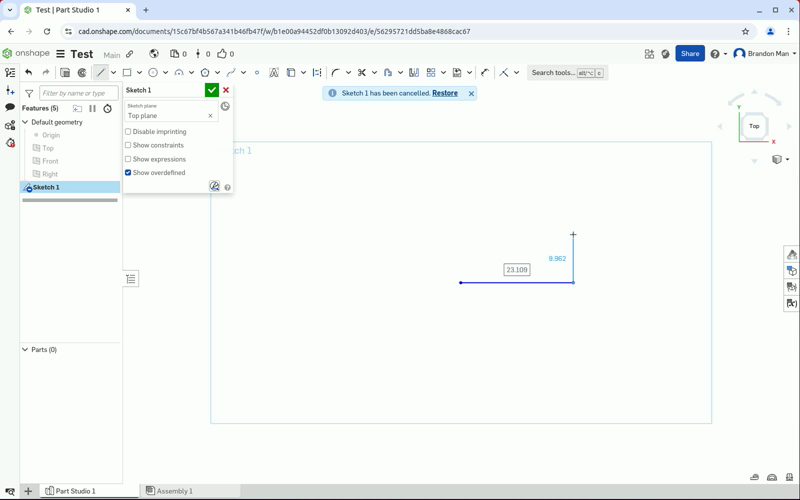
key_down(shift)
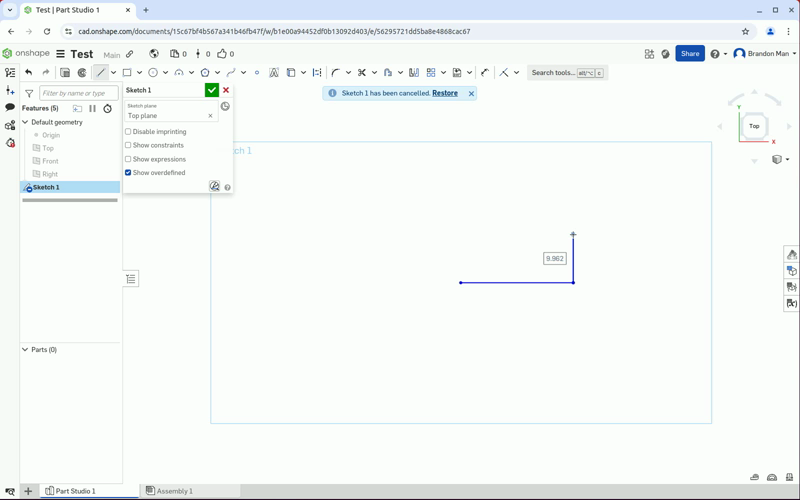
mouse_move(589, 234)
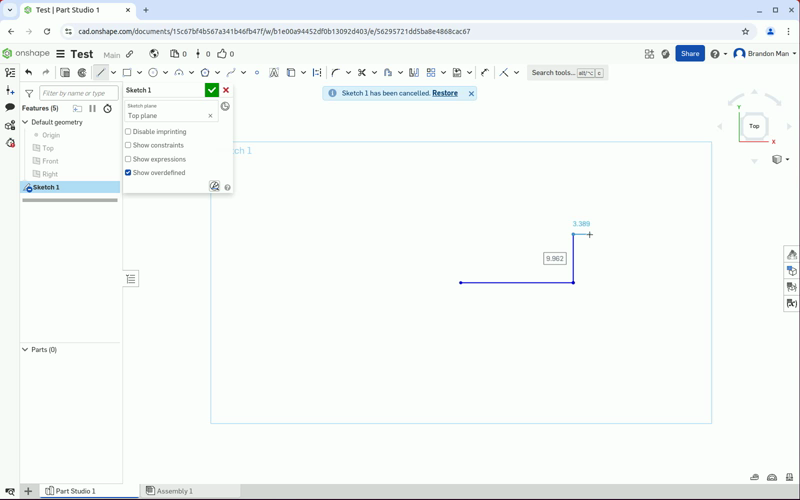
mouse_move(573, 180)
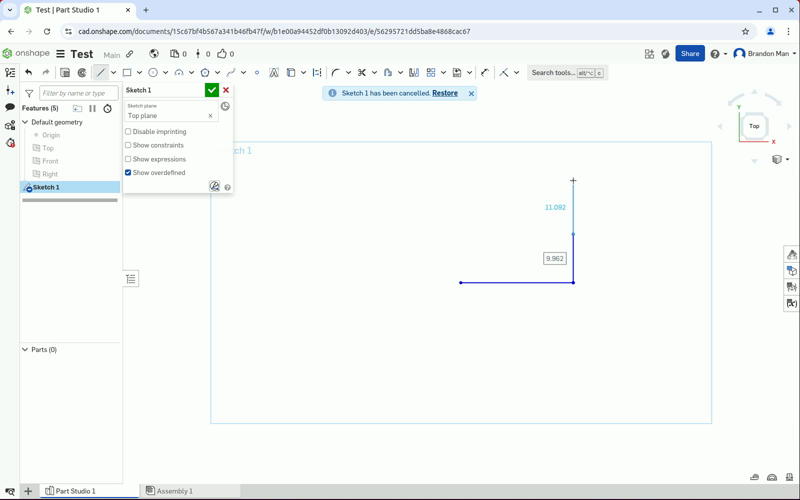
click(573, 180)
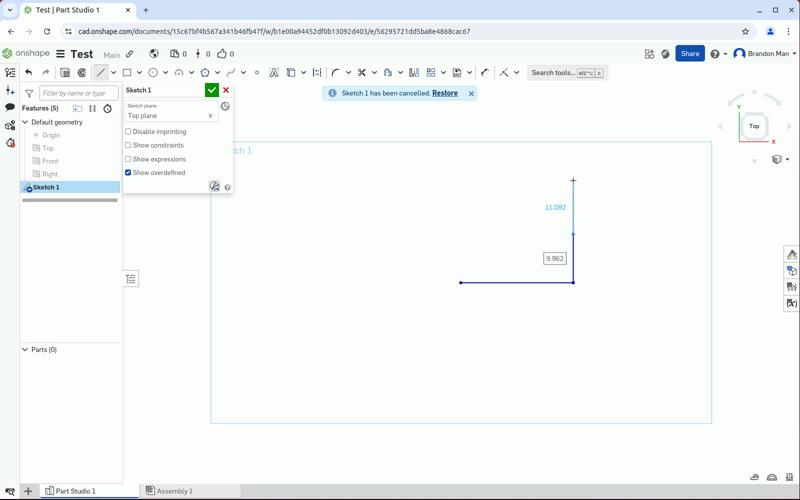
key_up(shift)
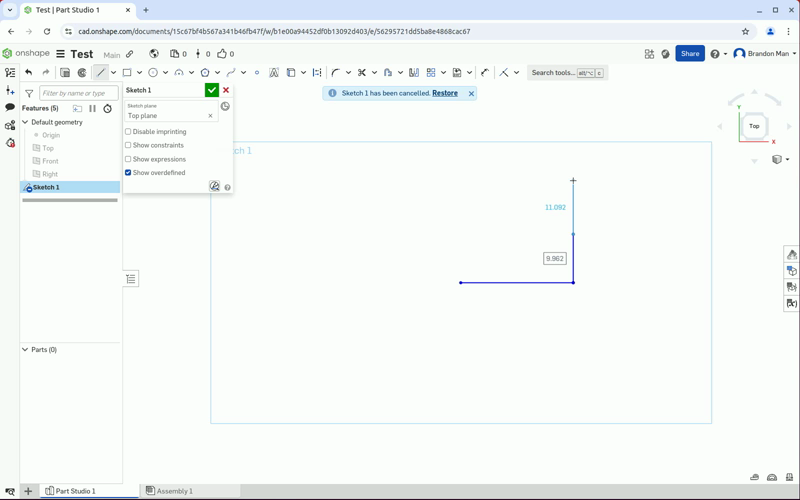
key_down(shift)
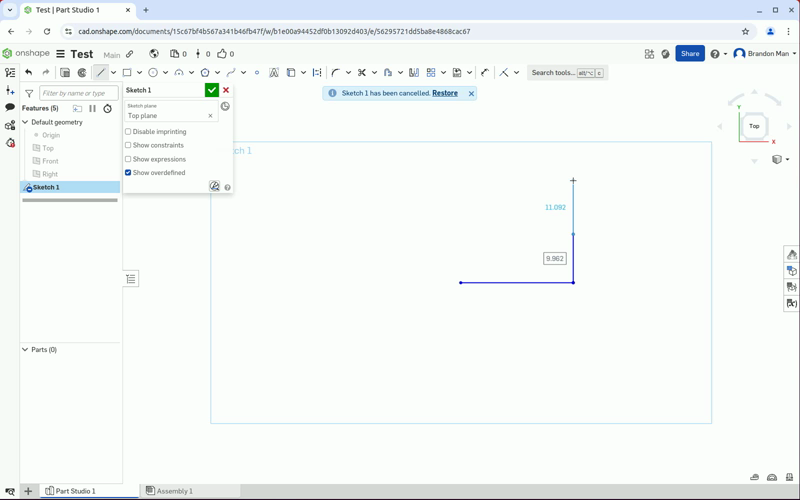
mouse_move(589, 180)
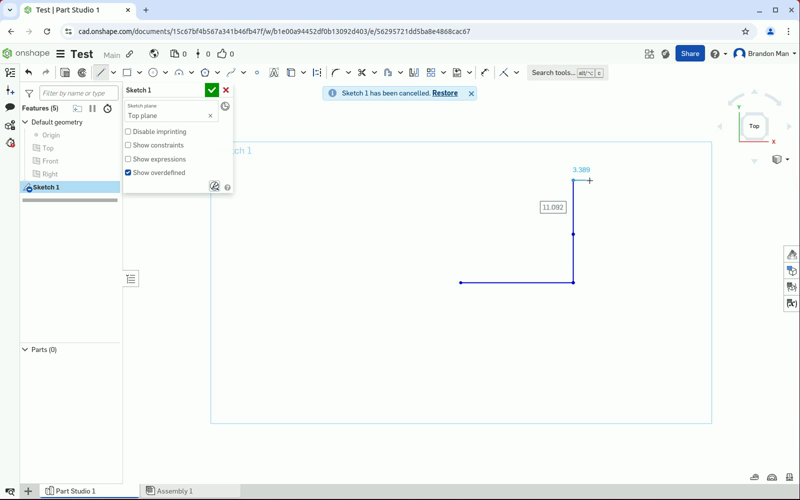
mouse_move(525, 180)
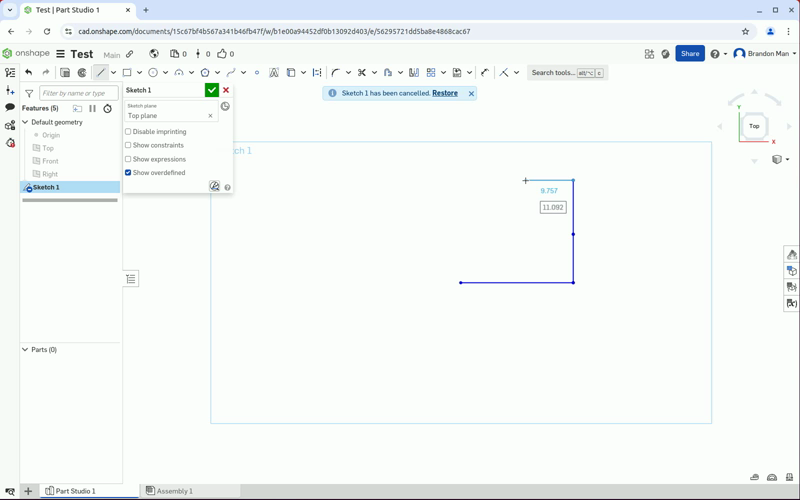
click(525, 180)
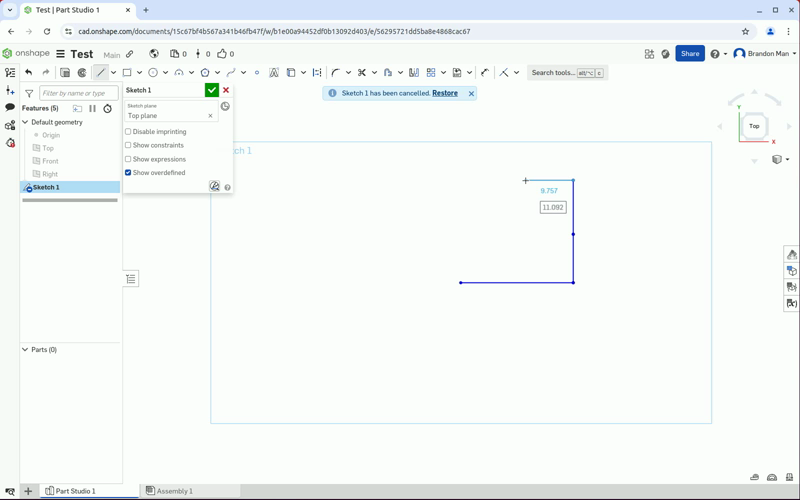
key_up(shift)
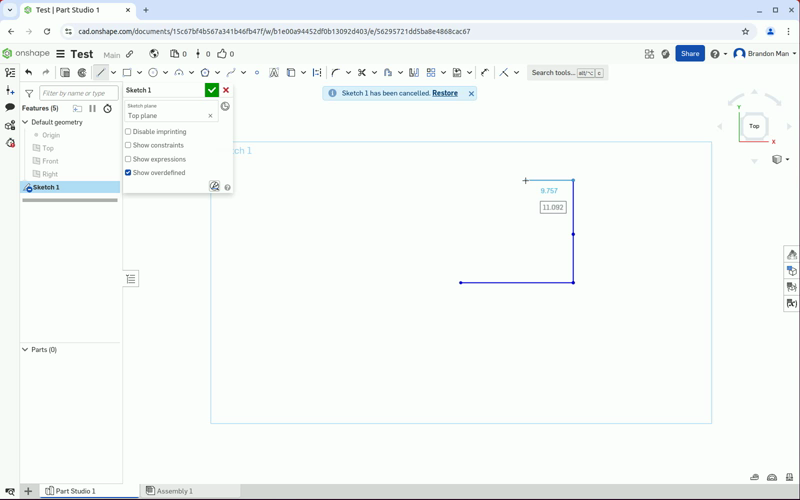
key_down(shift)
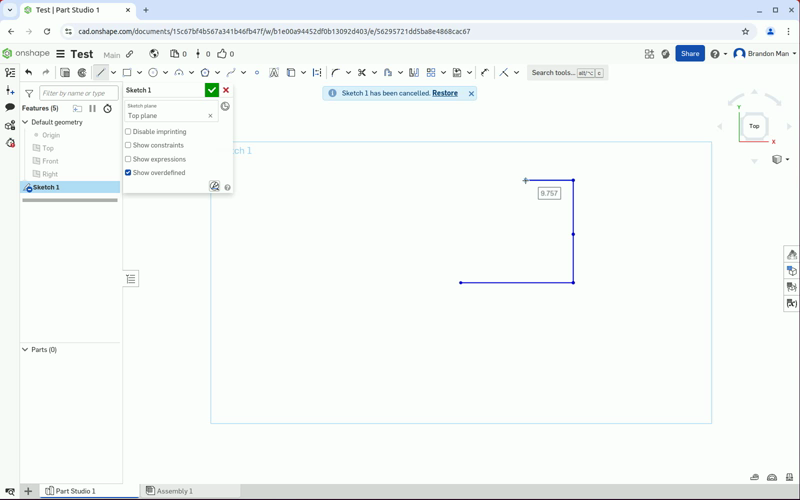
mouse_move(555, 180)
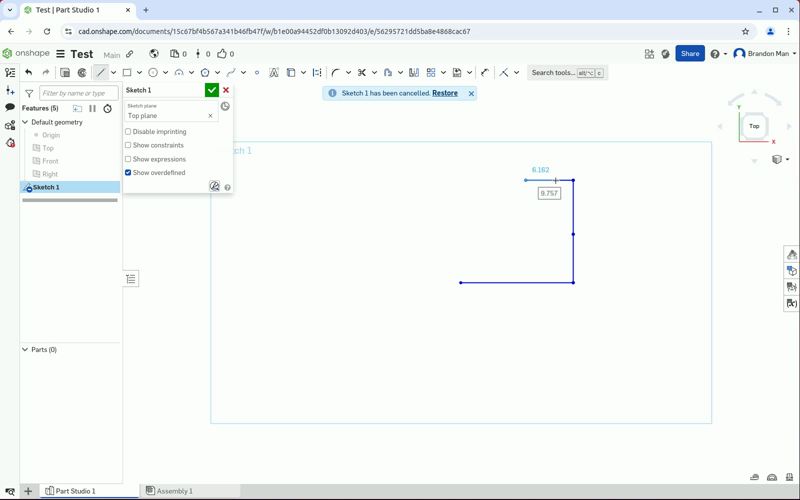
mouse_move(525, 234)
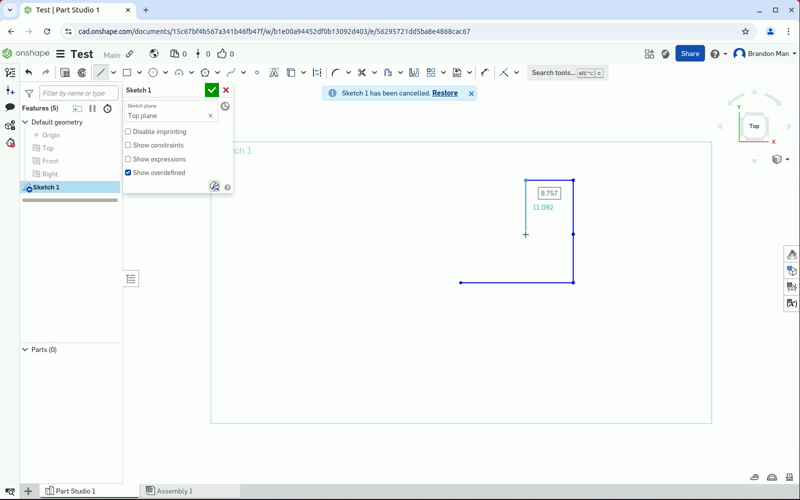
click(525, 234)
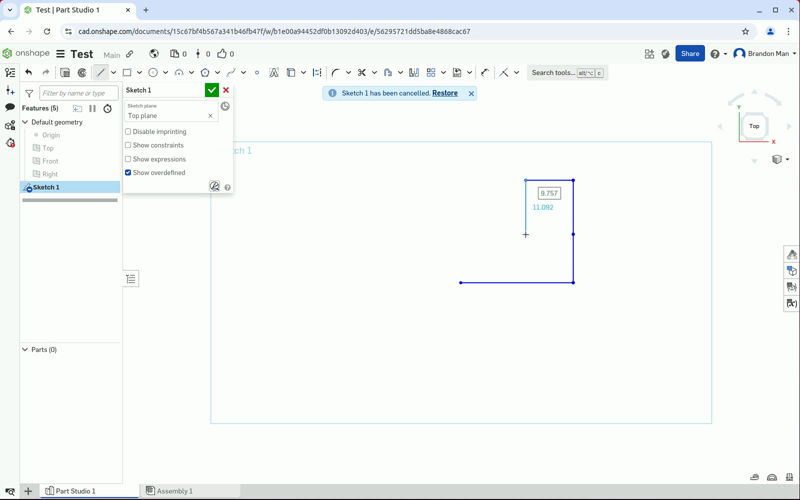
key_up(shift)
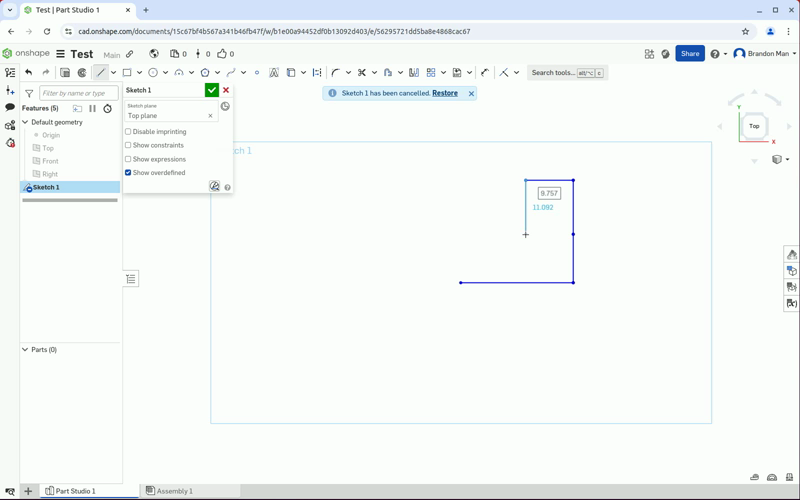
key_down(shift)
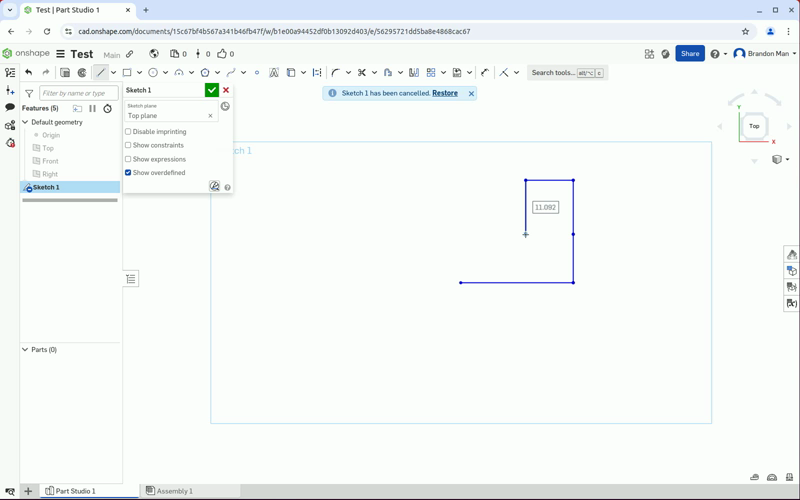
mouse_move(460, 234)
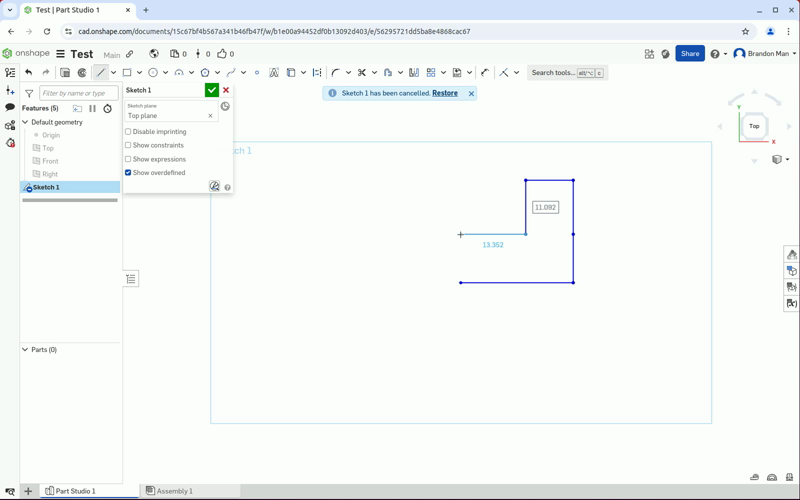
click(460, 234)
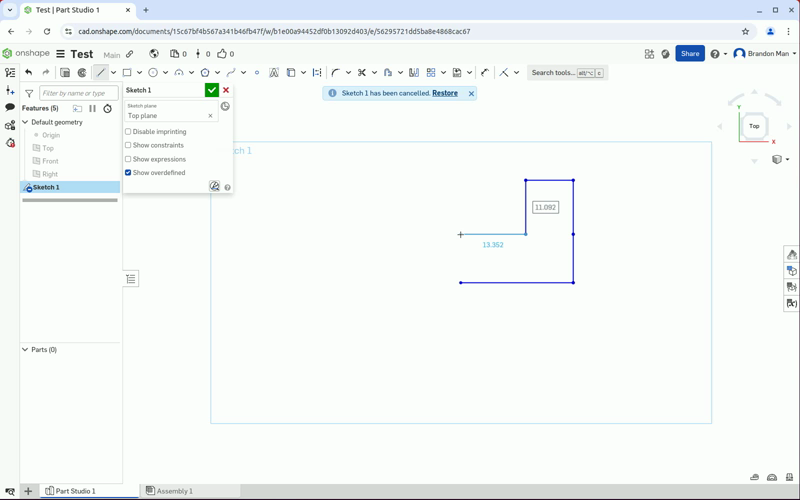
key_up(shift)
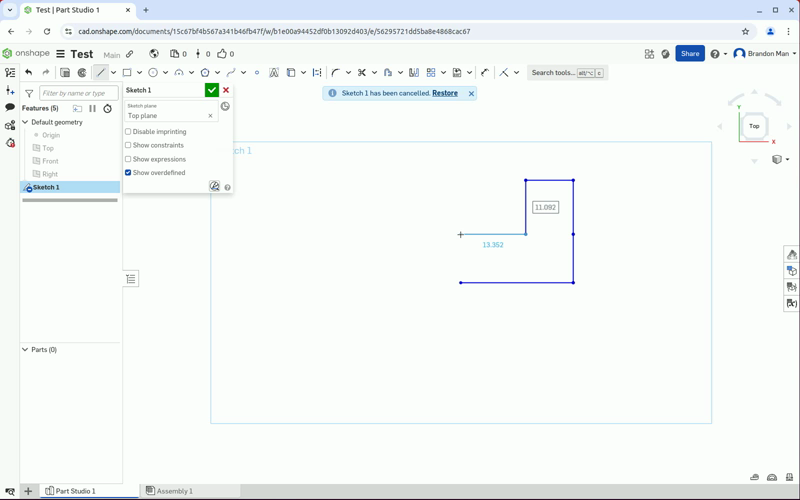
mouse_move(490, 234)
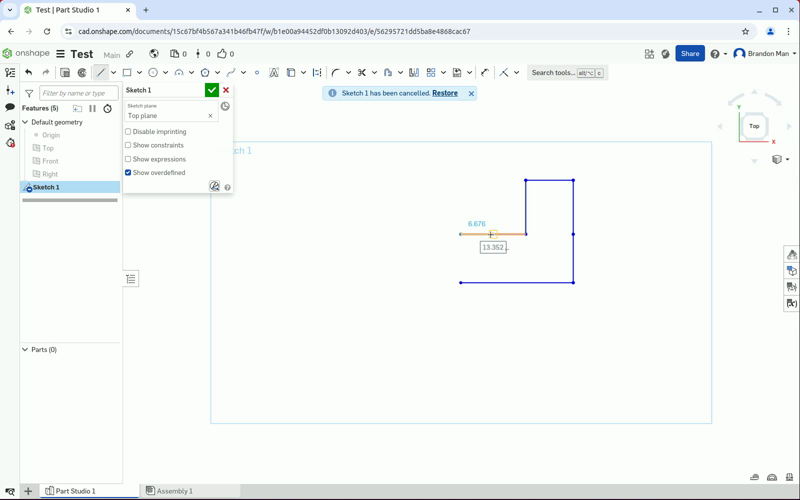
key_down(shift)
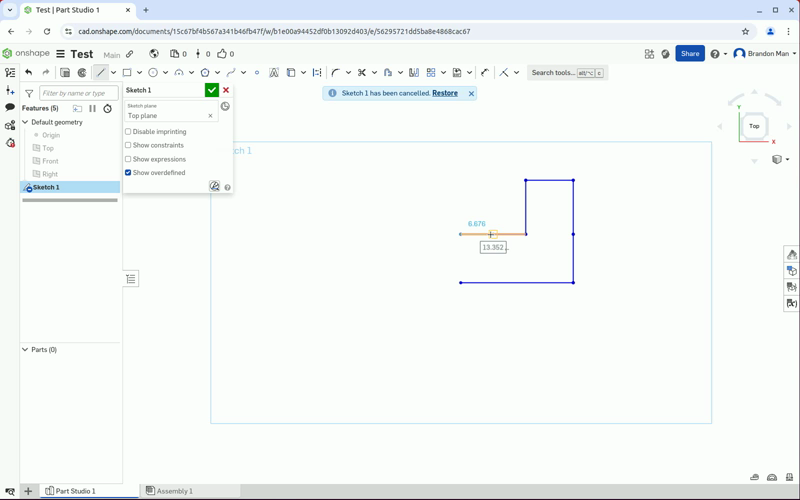
mouse_move(460, 282)
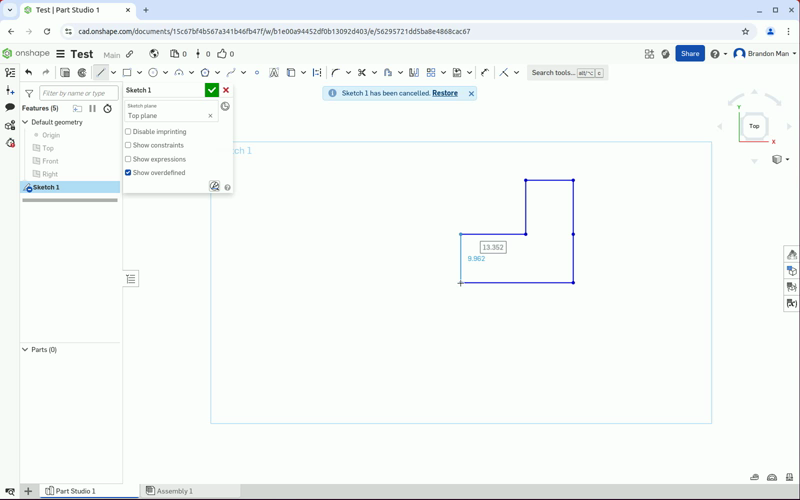
key_up(shift)
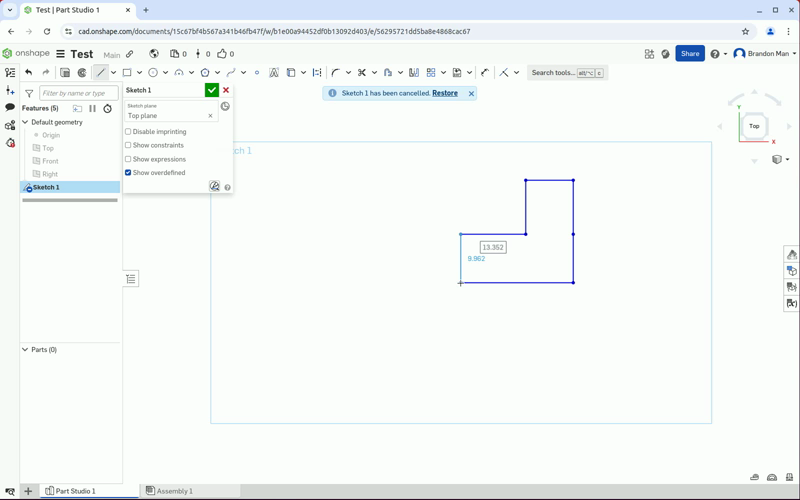
click(460, 282)
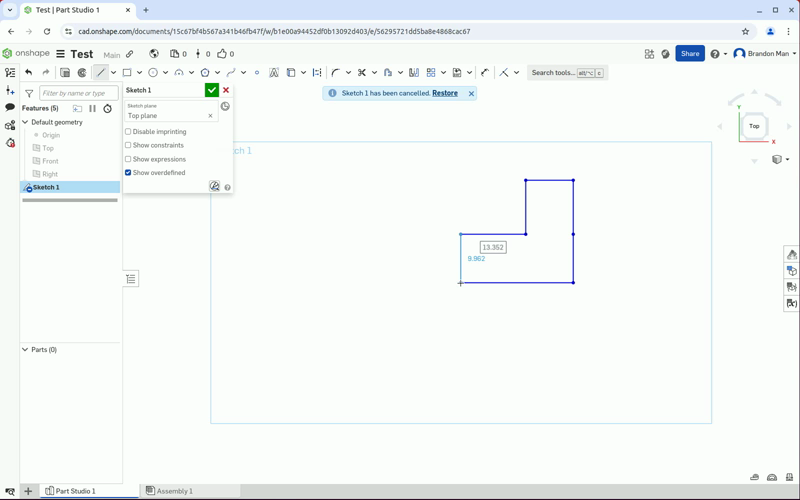
key(esc)
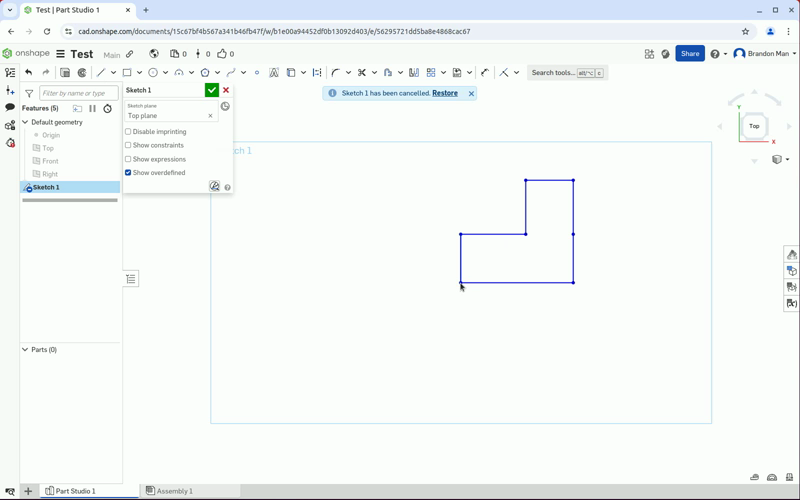
mouse_move(552, 239)
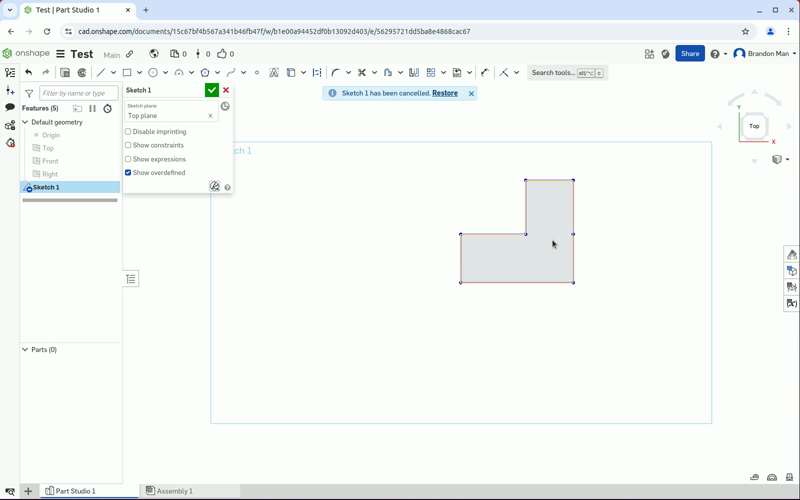
click(552, 239)
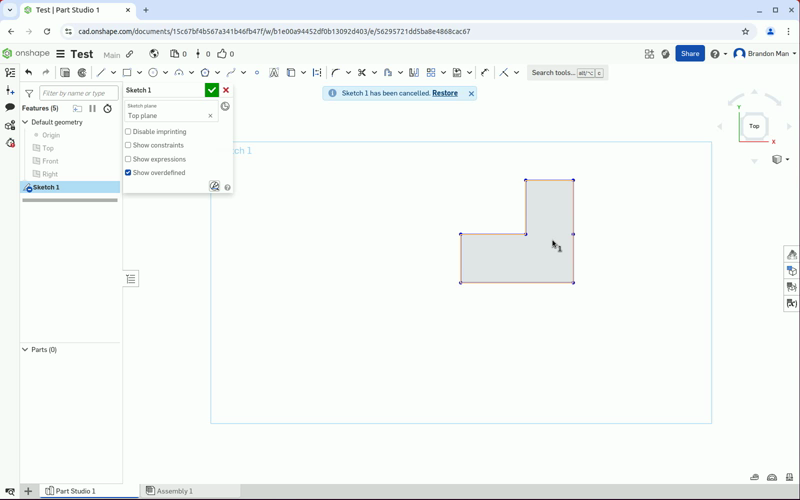
mouse_move(73, 352)
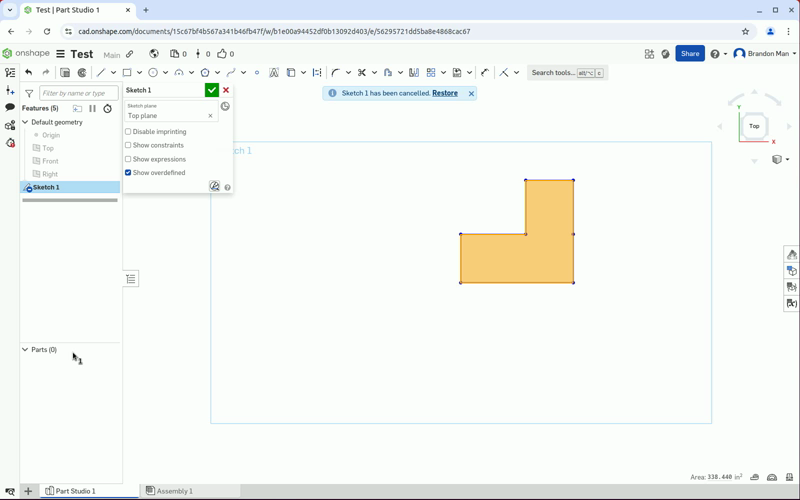
key(shift+y)
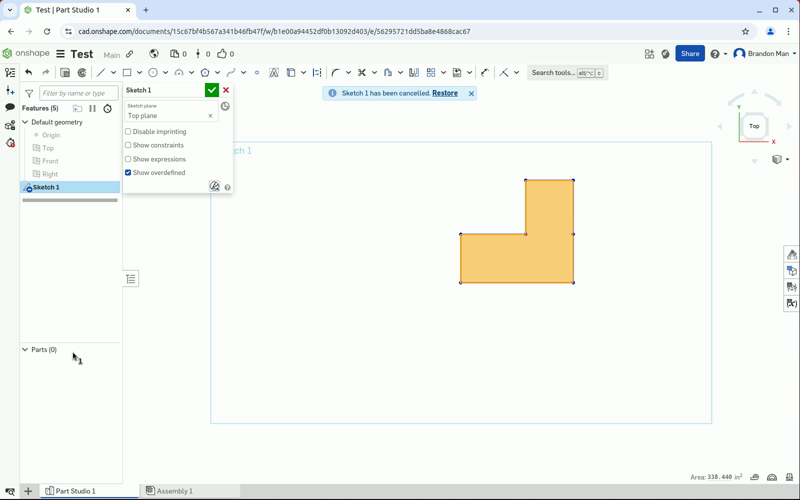
key(shift+e)
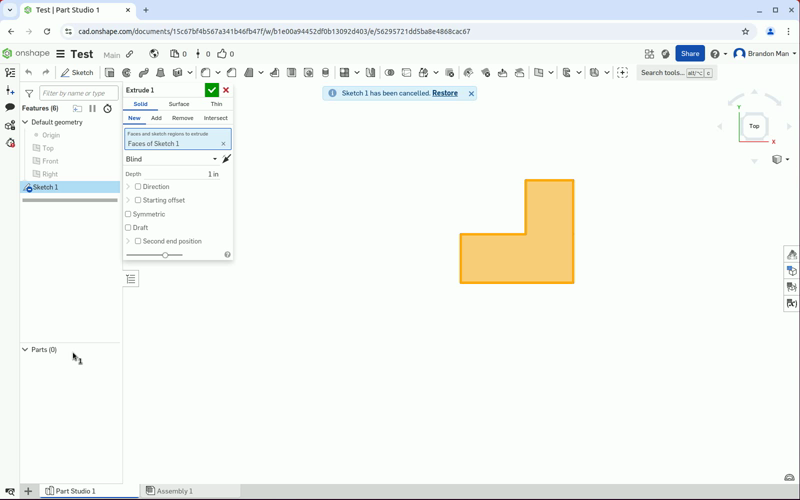
mouse_move(143, 106)
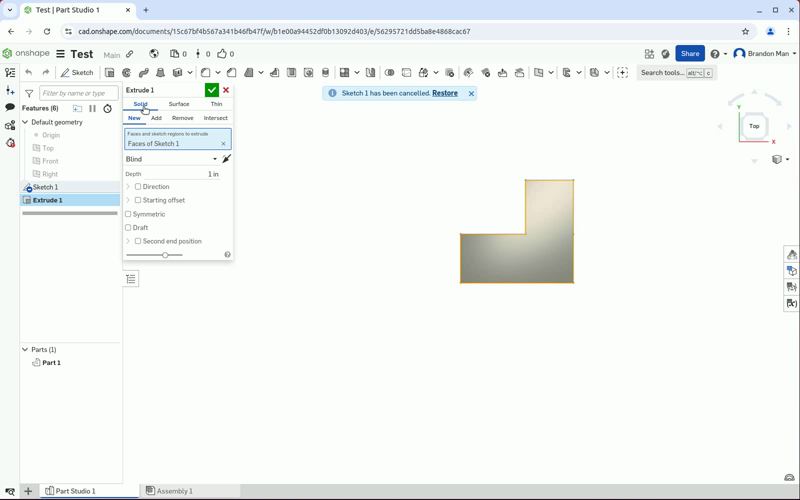
click(143, 106)
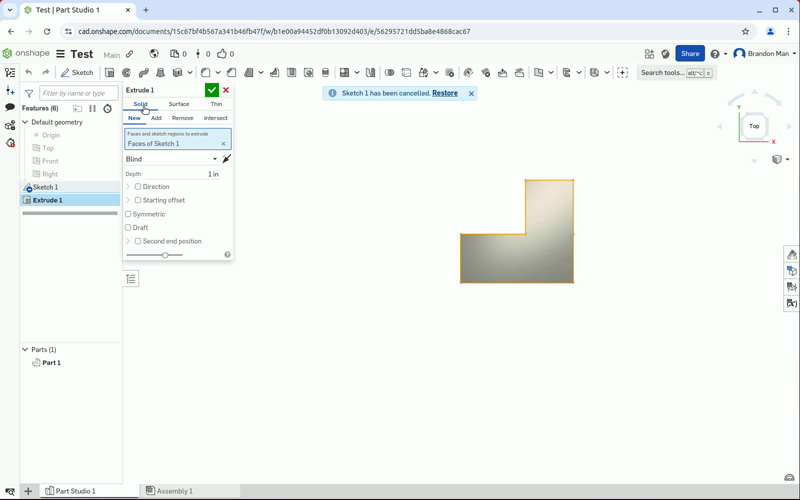
mouse_move(137, 120)
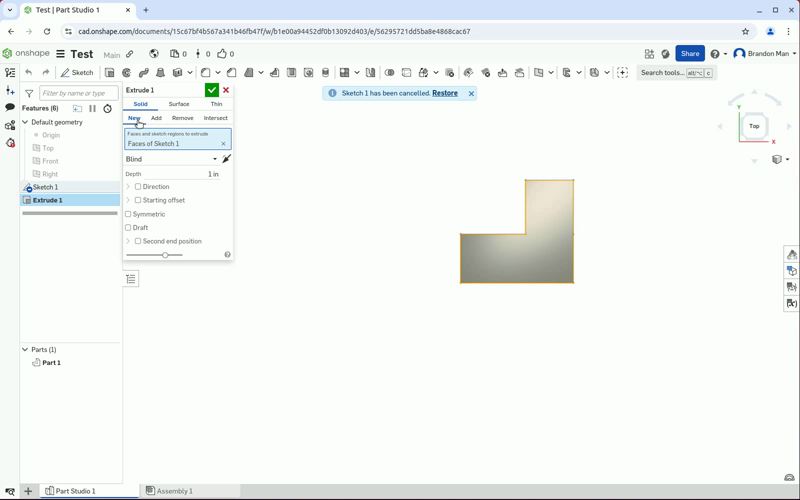
click(137, 120)
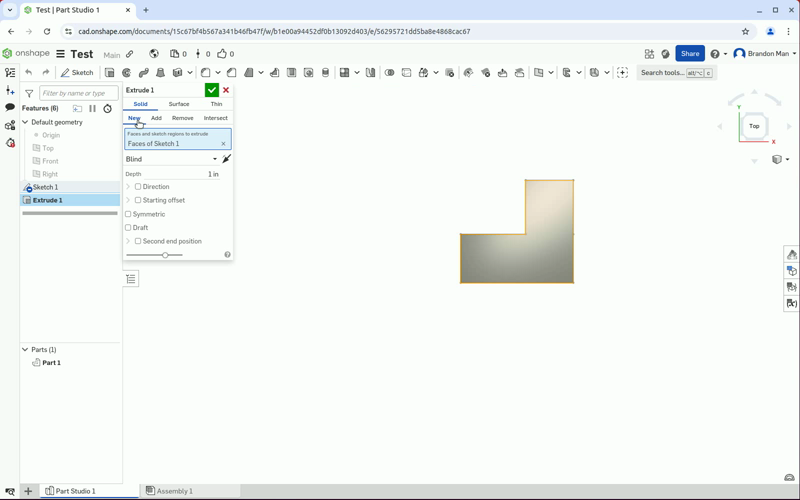
key(tab, 4)
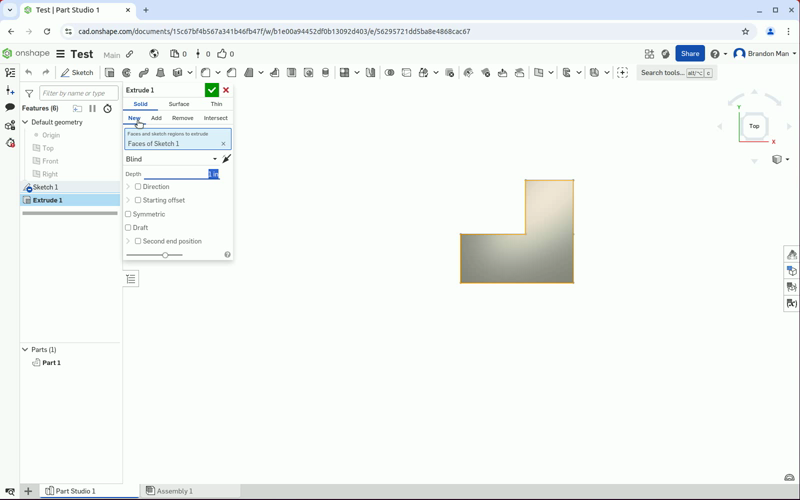
text(0.241)
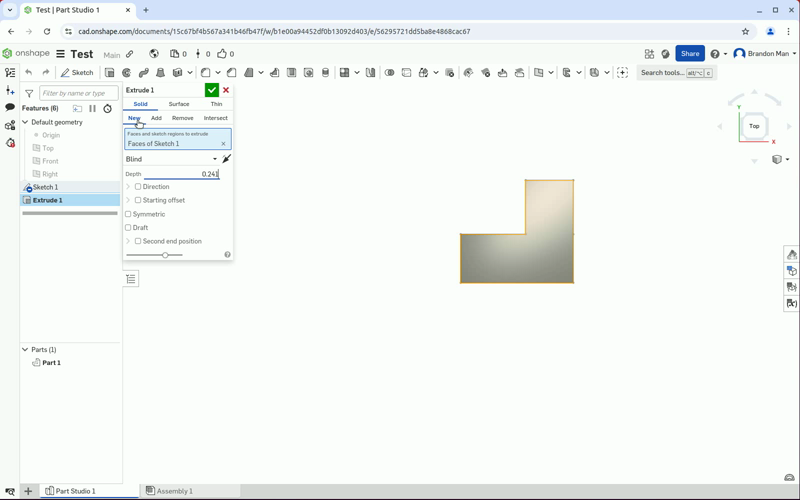
key(enter)
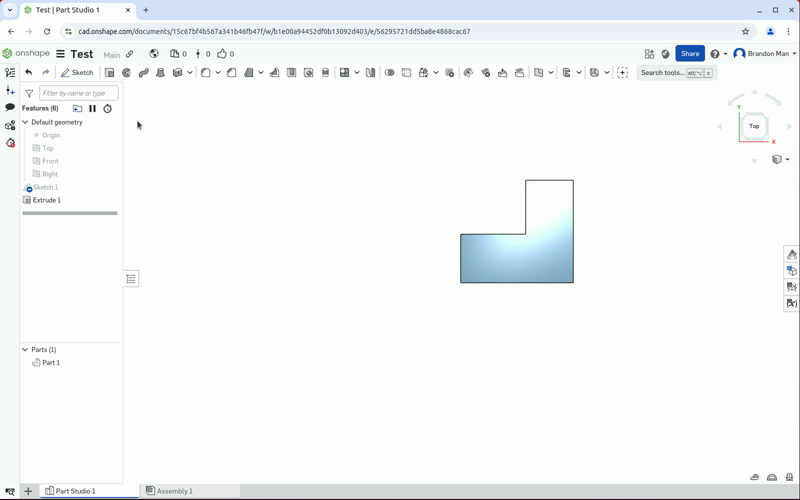
key(shift+h)
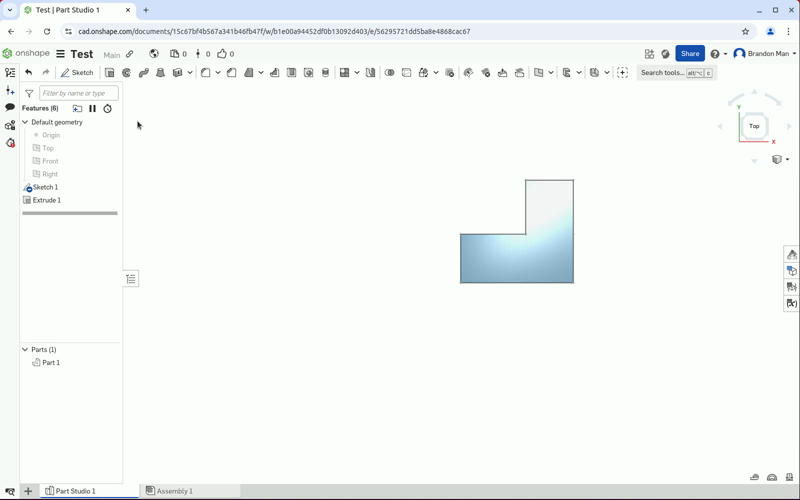
key(shift+h)
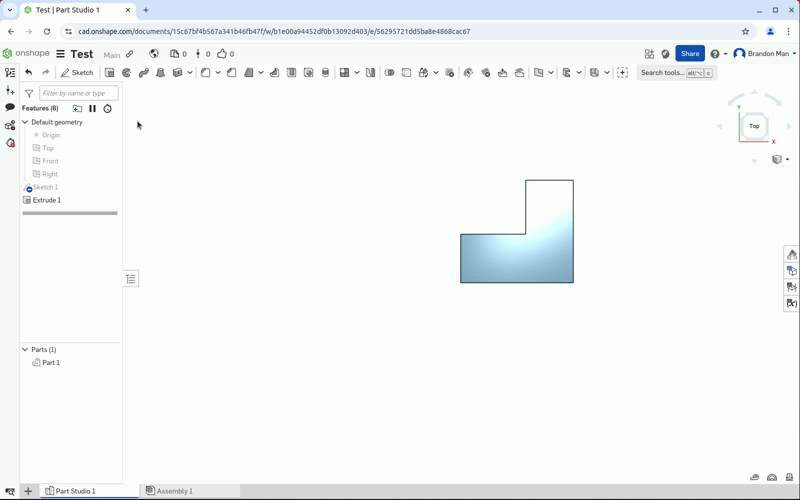
mouse_move(73, 189)
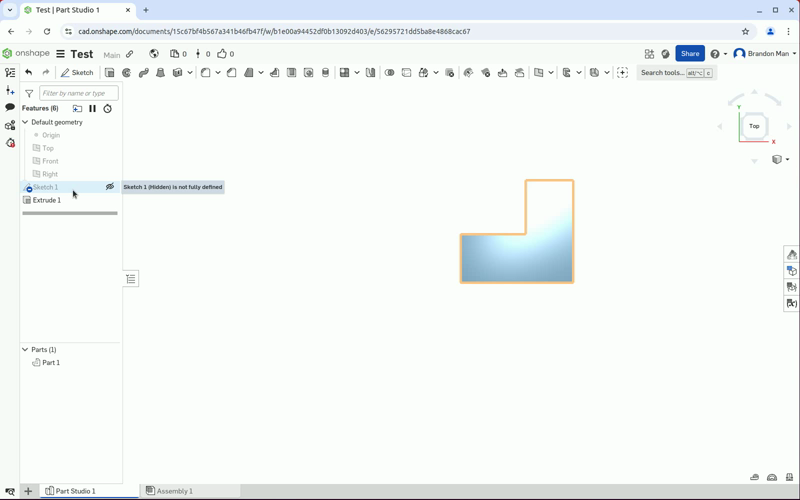
click(73, 189)
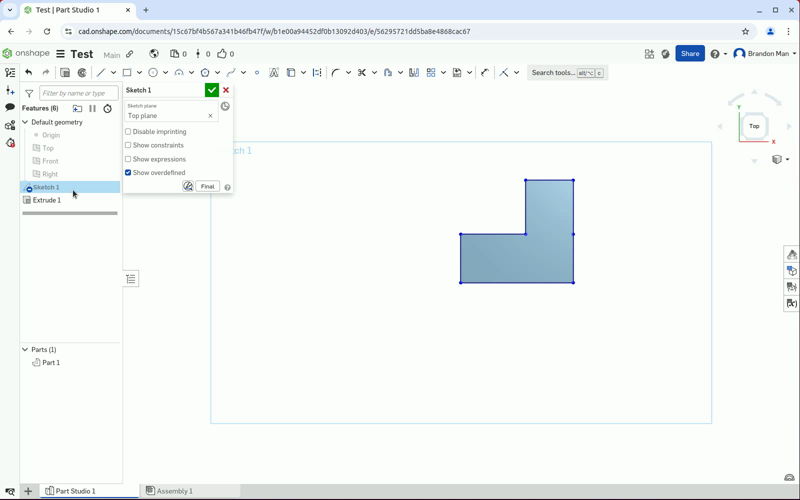
mouse_move(229, 92)
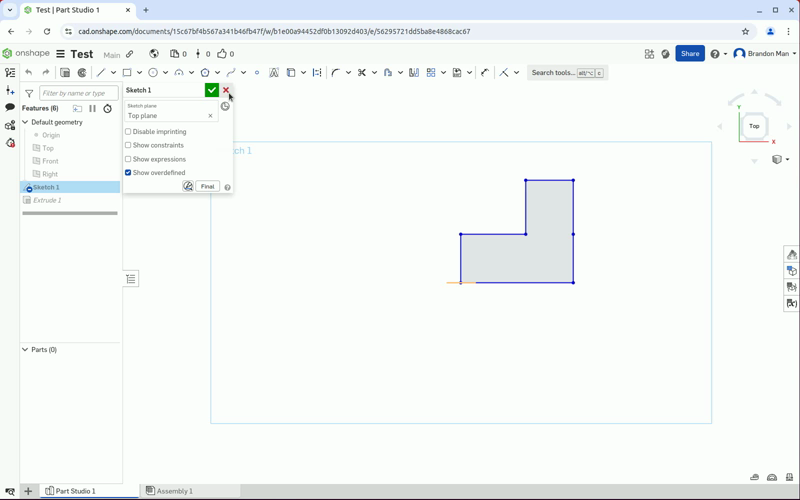
click(229, 92)
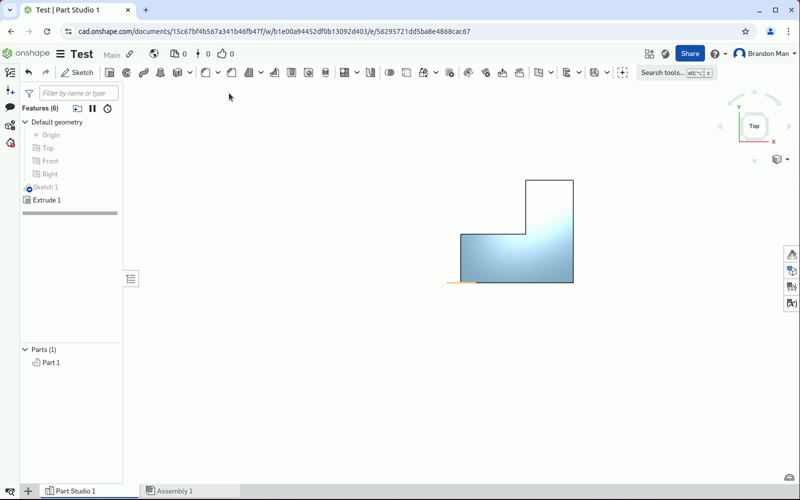
mouse_move(541, 75)
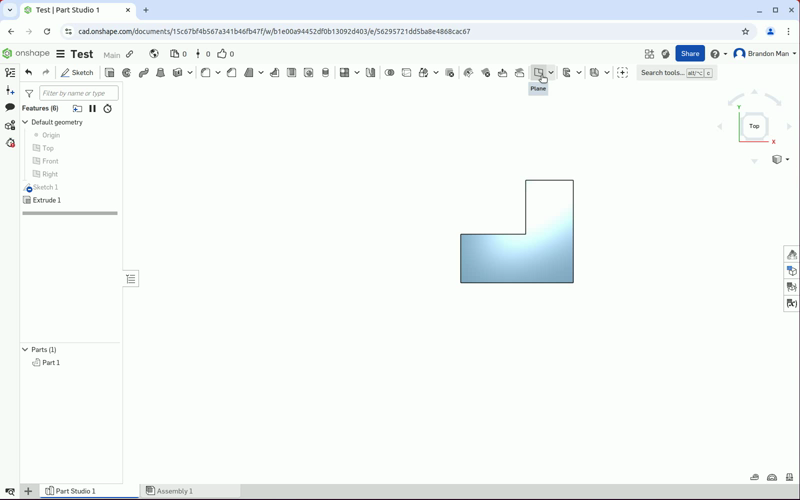
click(541, 75)
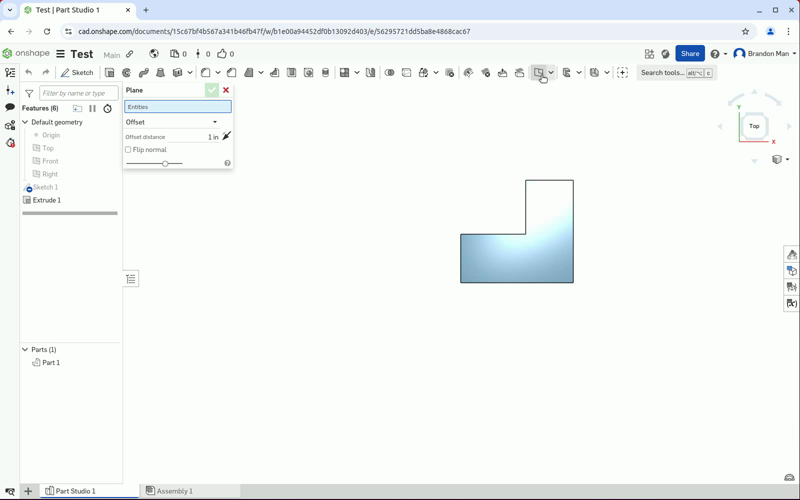
mouse_move(73, 150)
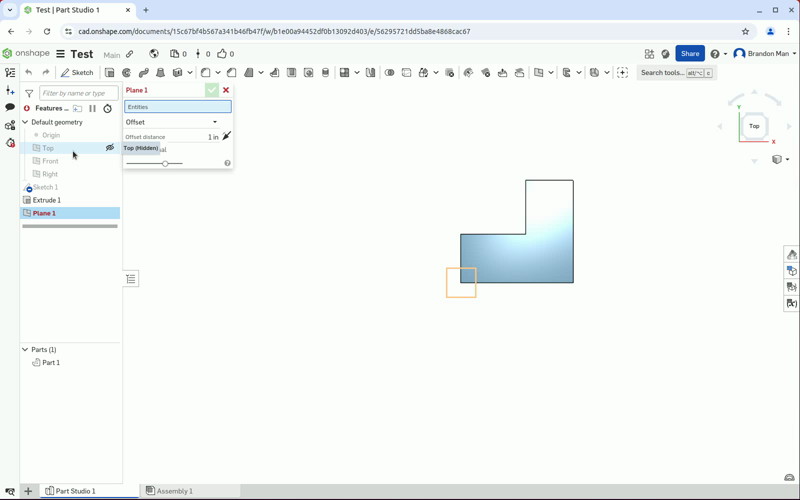
click(73, 150)
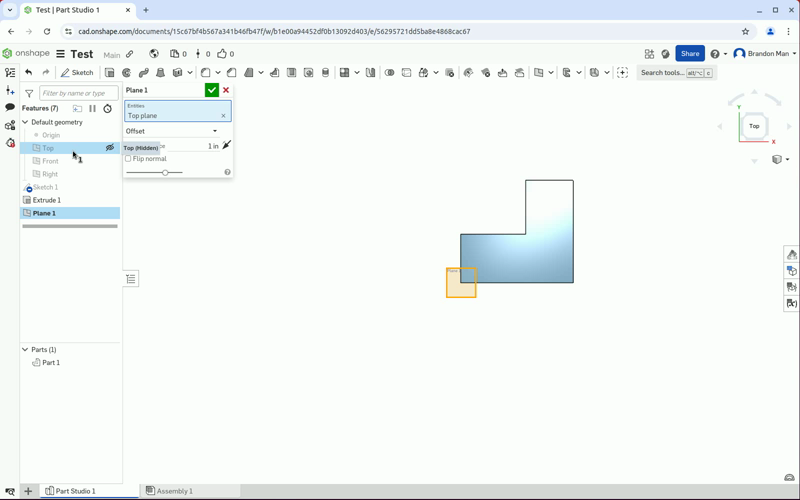
key(tab, 2)
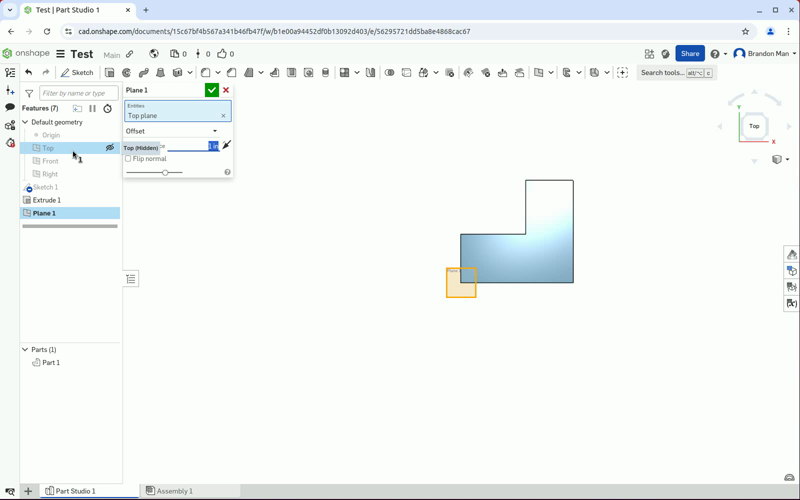
text(0.246)
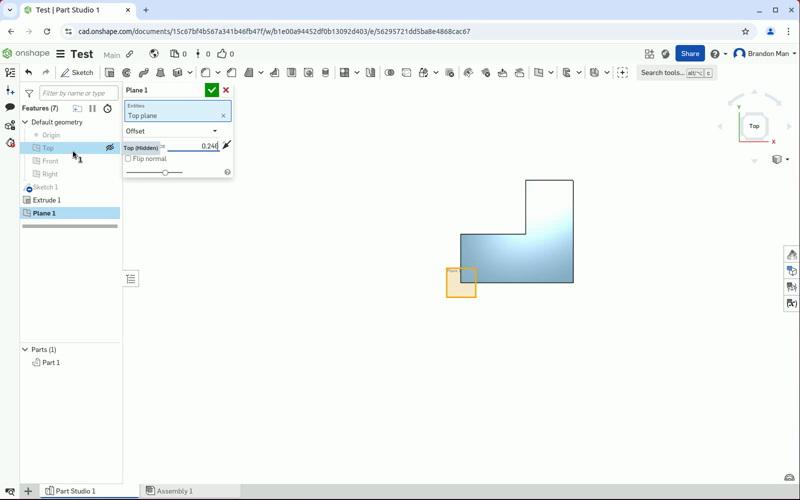
key(enter, 2)
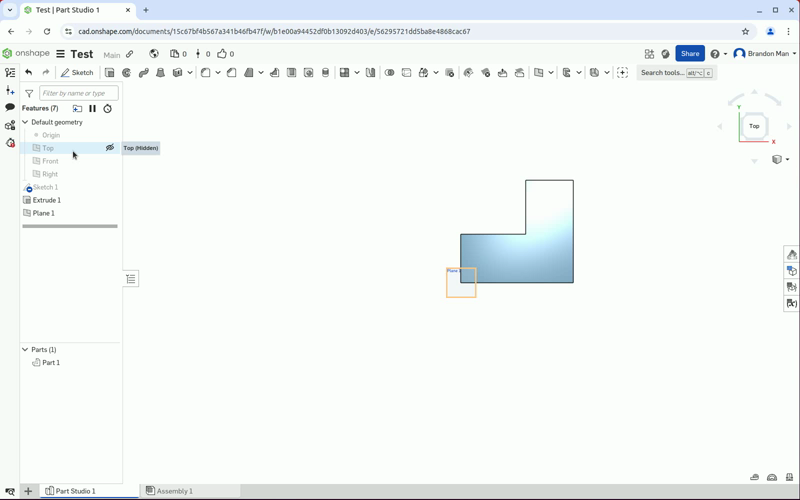
key(shift+s)
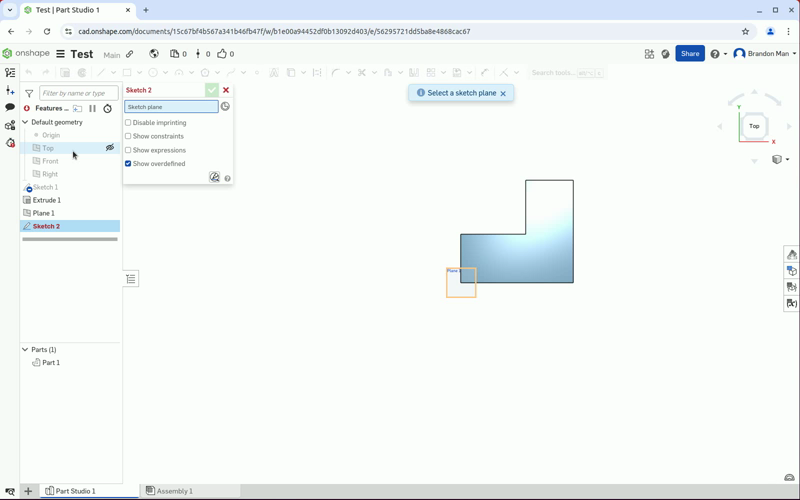
mouse_move(73, 215)
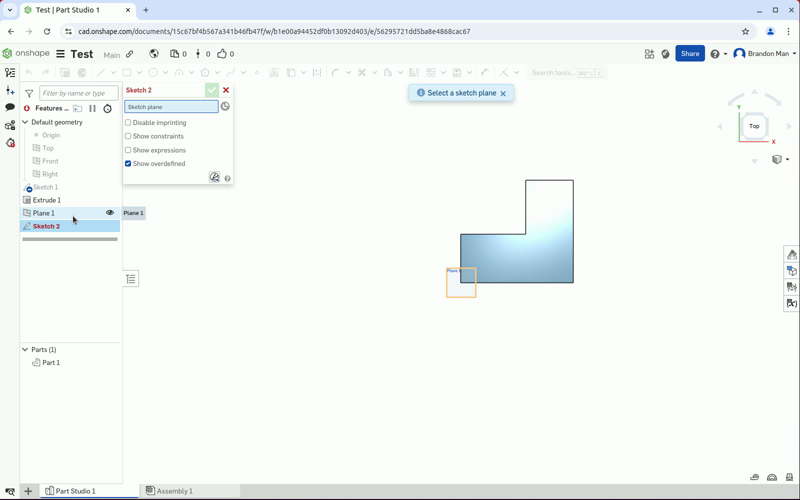
click(73, 215)
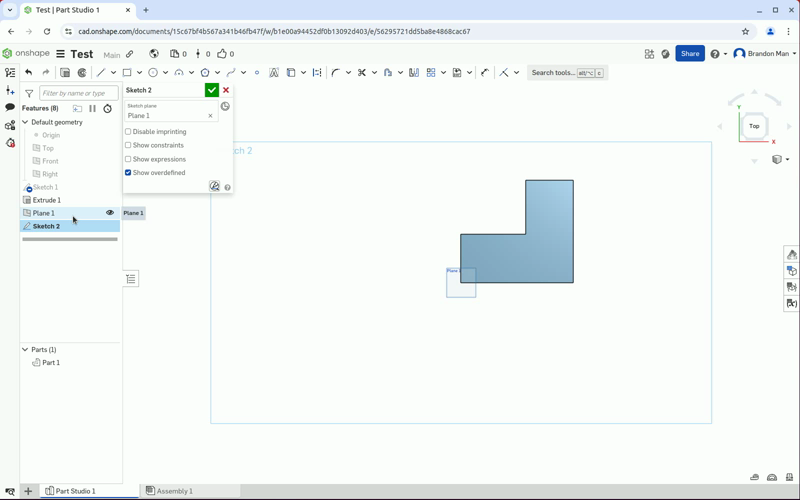
mouse_move(73, 352)
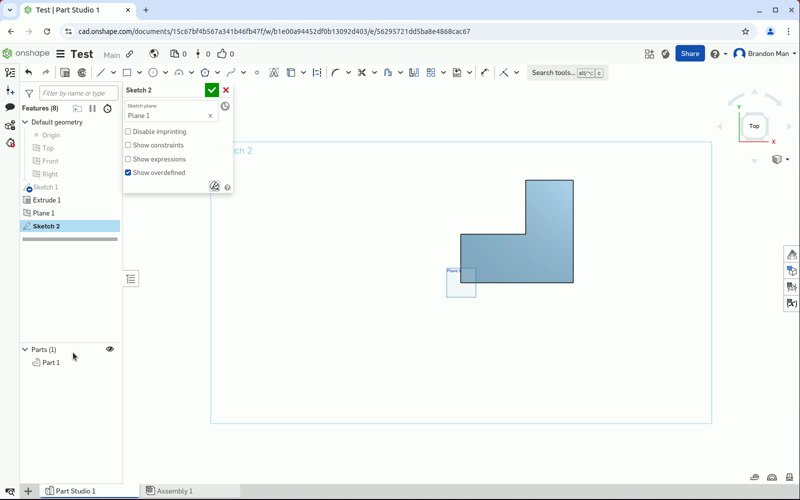
key(y)
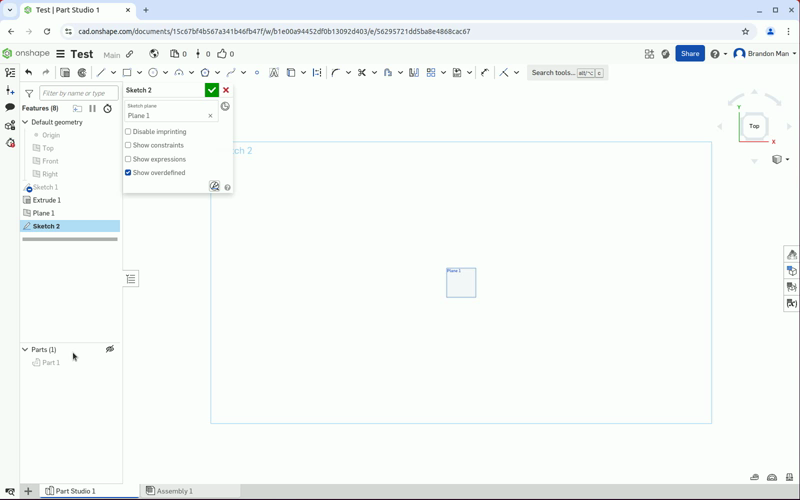
key(l)
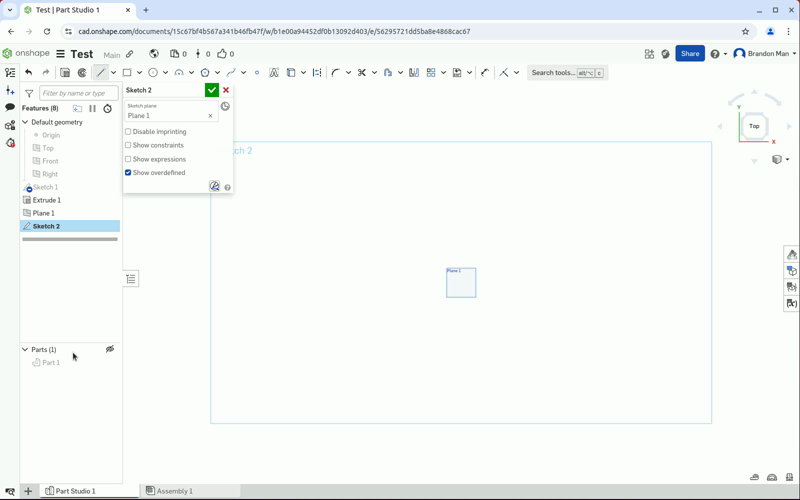
key_down(shift)
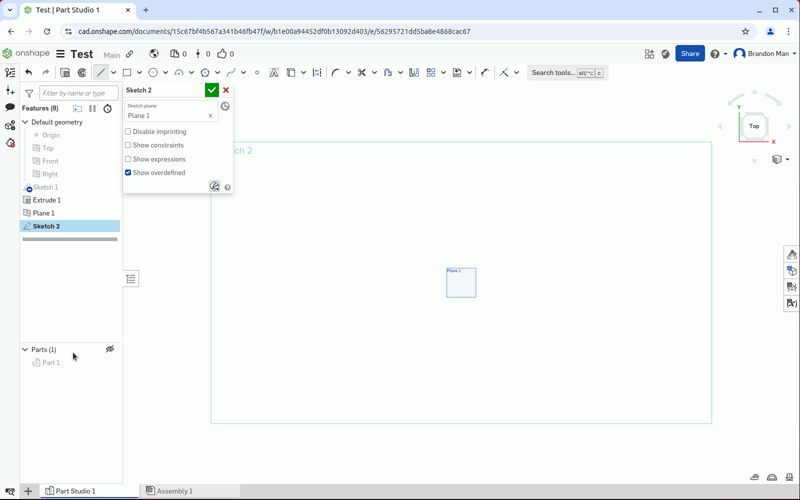
mouse_move(460, 282)
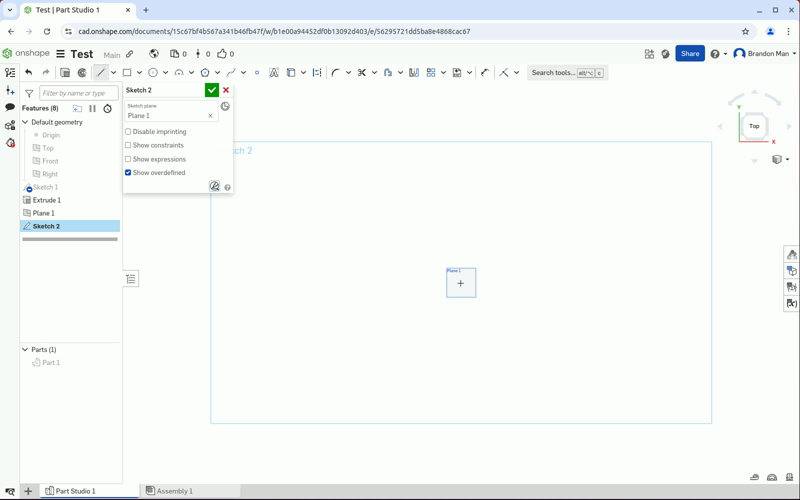
click(460, 282)
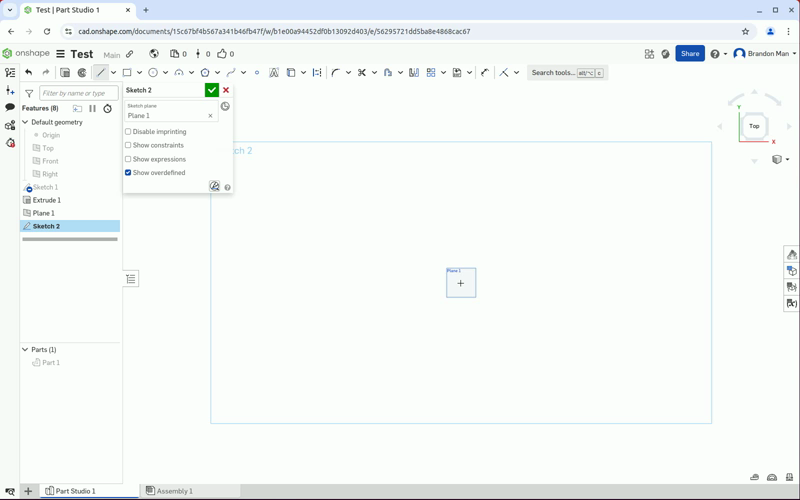
key_up(shift)
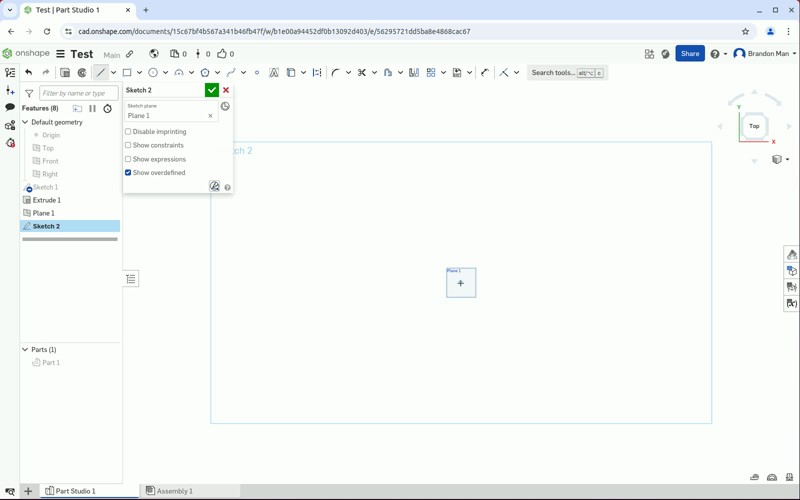
key_down(shift)
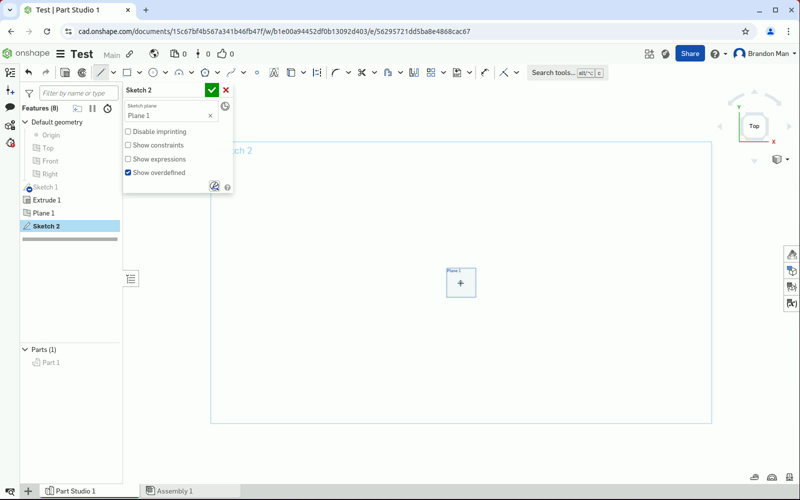
mouse_move(490, 282)
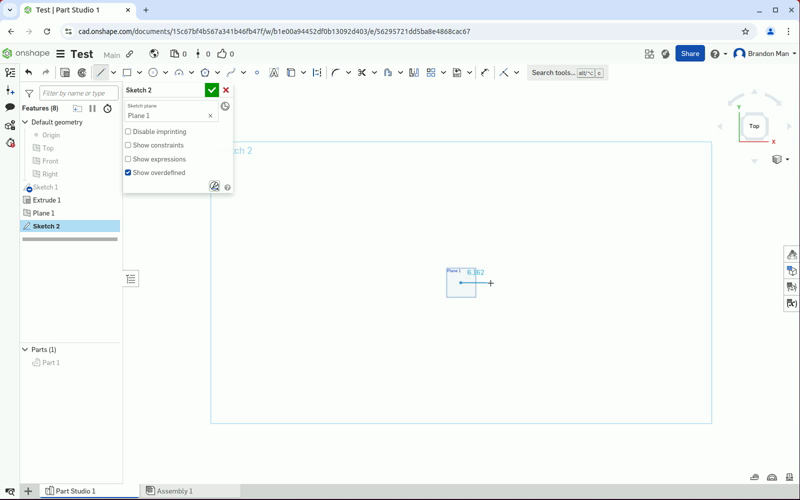
mouse_move(505, 282)
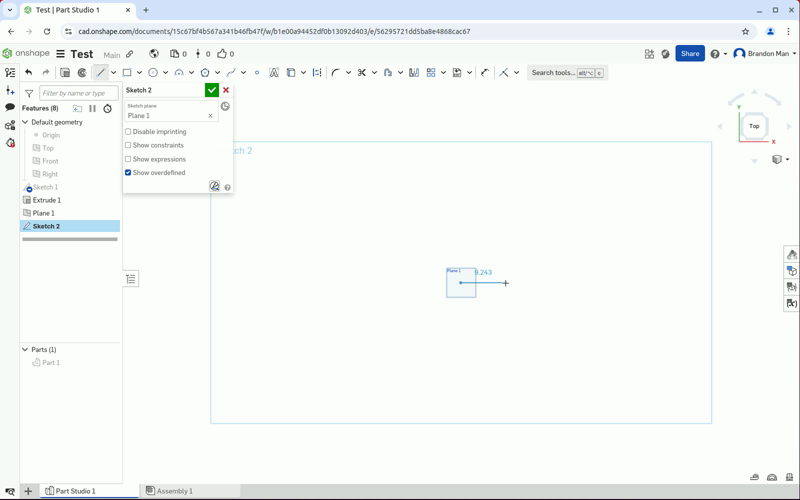
click(505, 282)
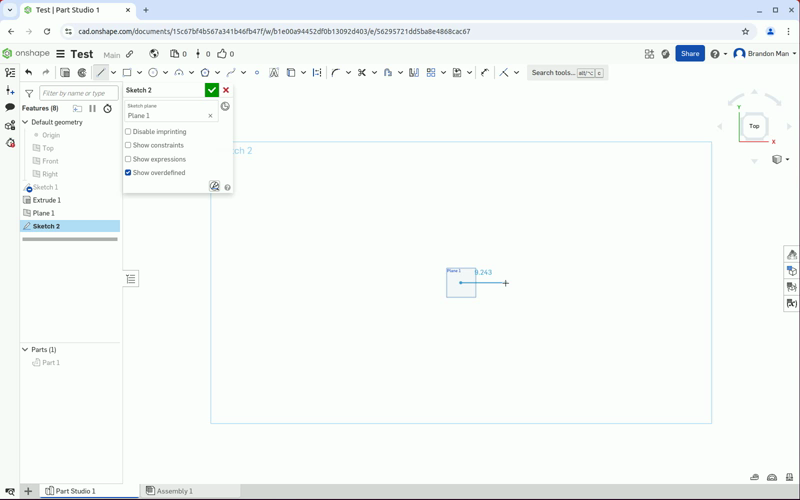
key_up(shift)
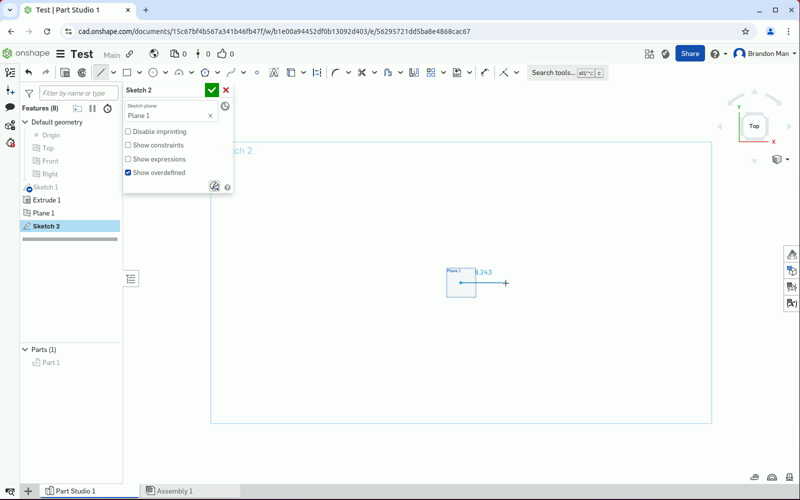
key_down(shift)
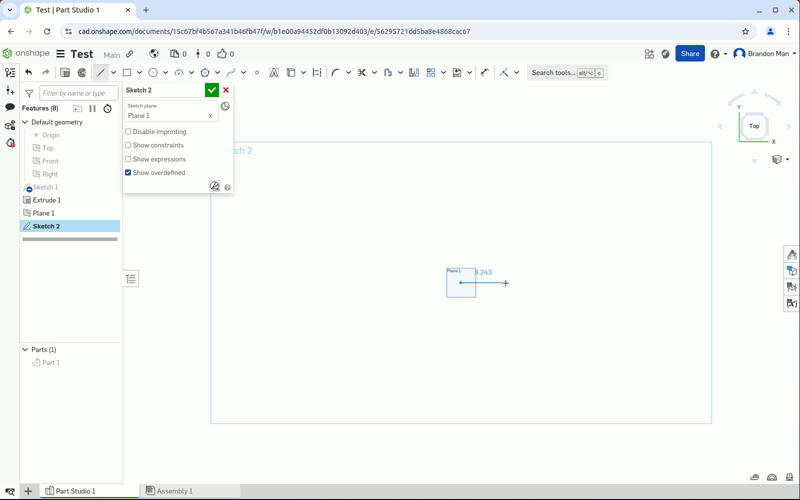
mouse_move(535, 282)
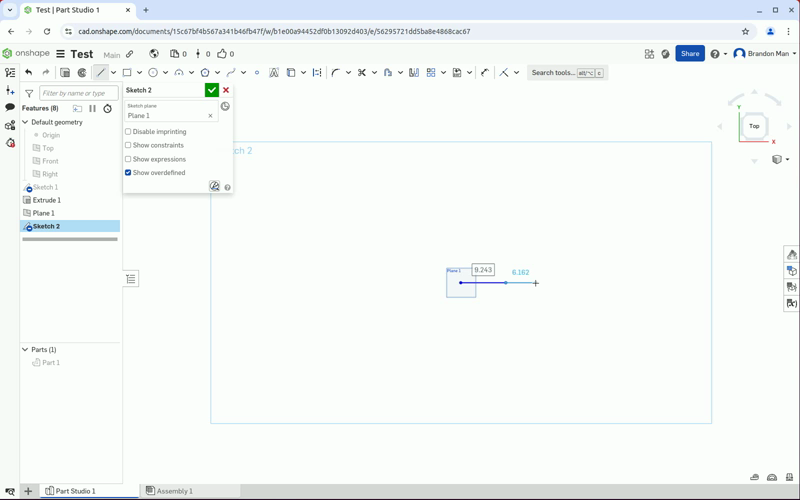
mouse_move(505, 234)
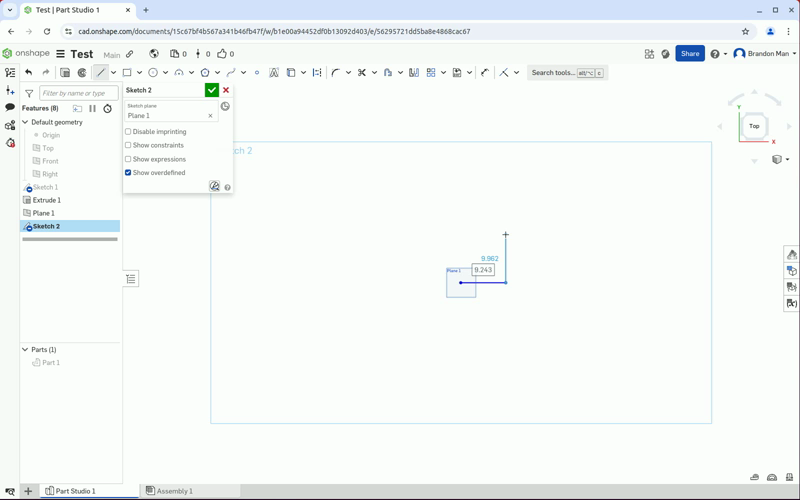
click(505, 234)
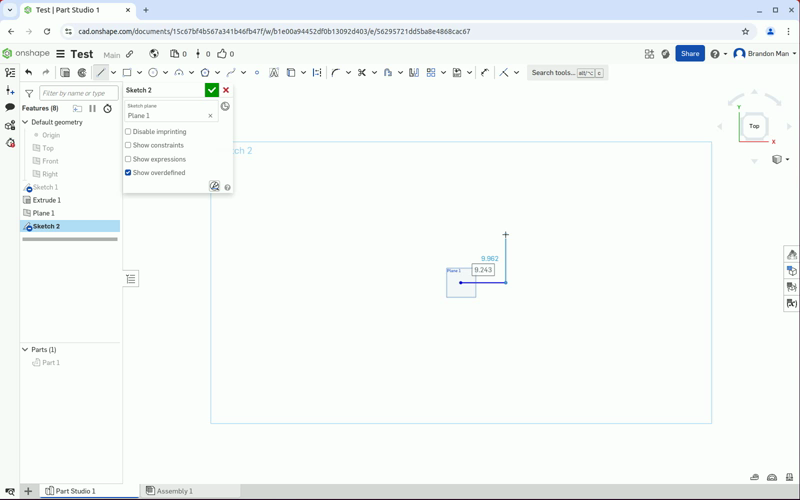
key_up(shift)
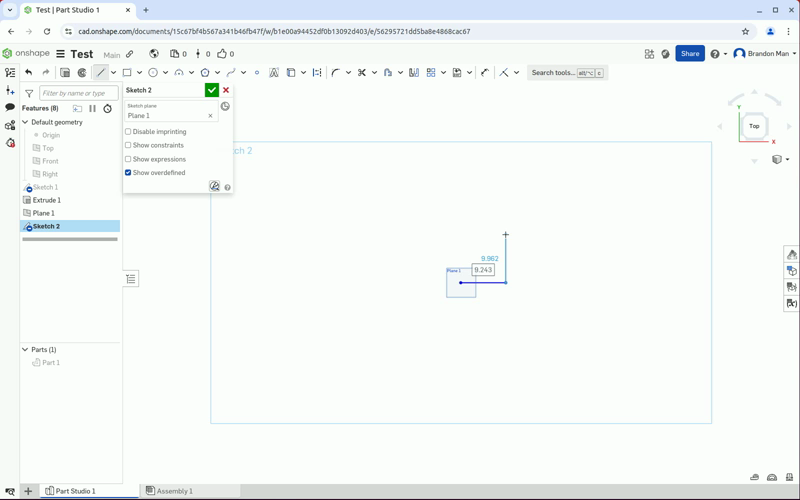
key_down(shift)
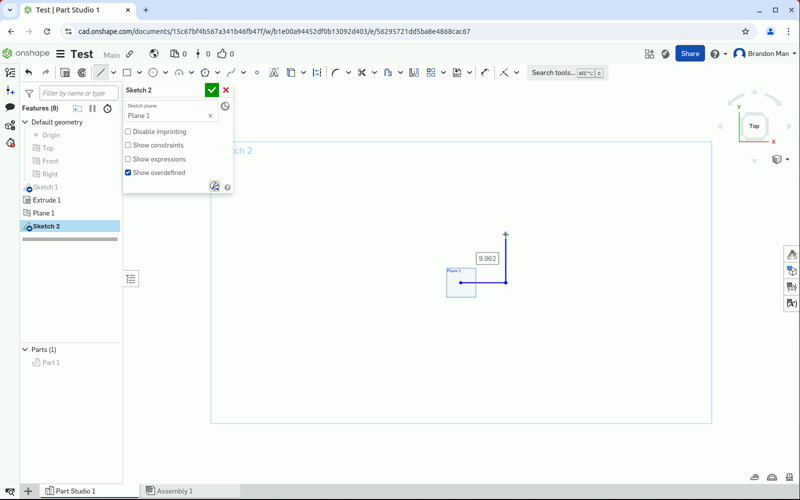
mouse_move(535, 234)
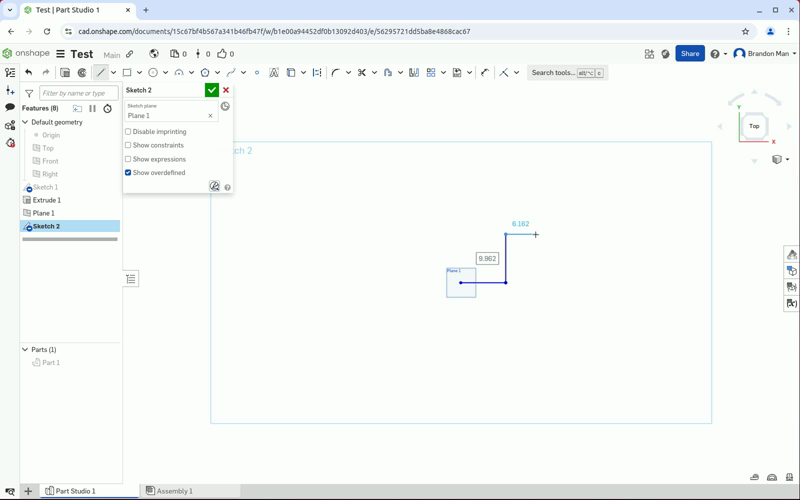
mouse_move(460, 234)
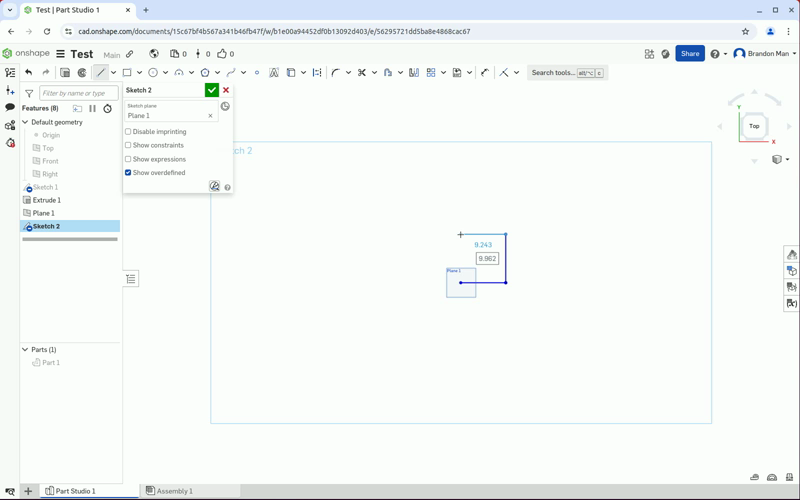
click(460, 234)
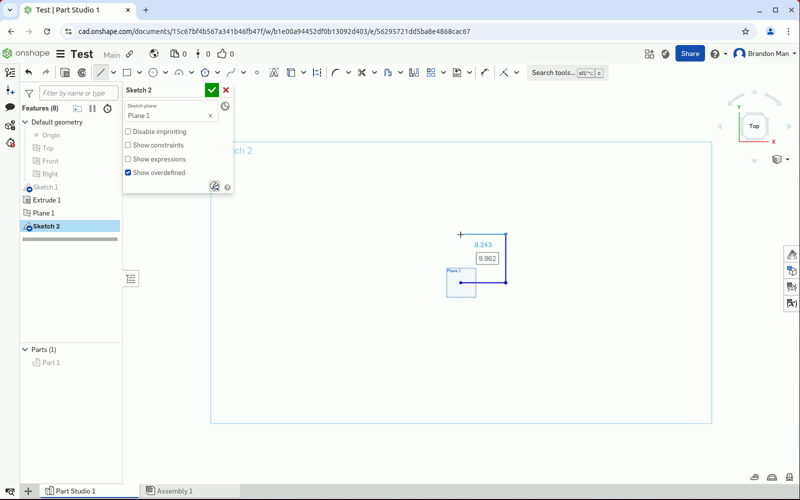
key_up(shift)
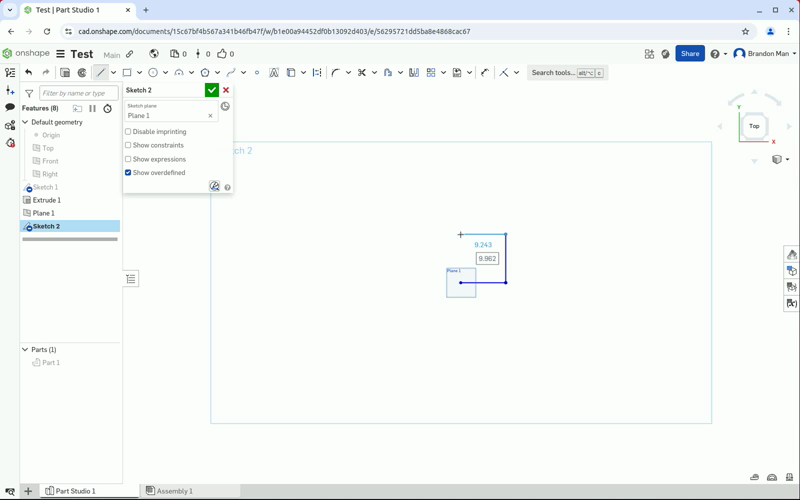
mouse_move(490, 234)
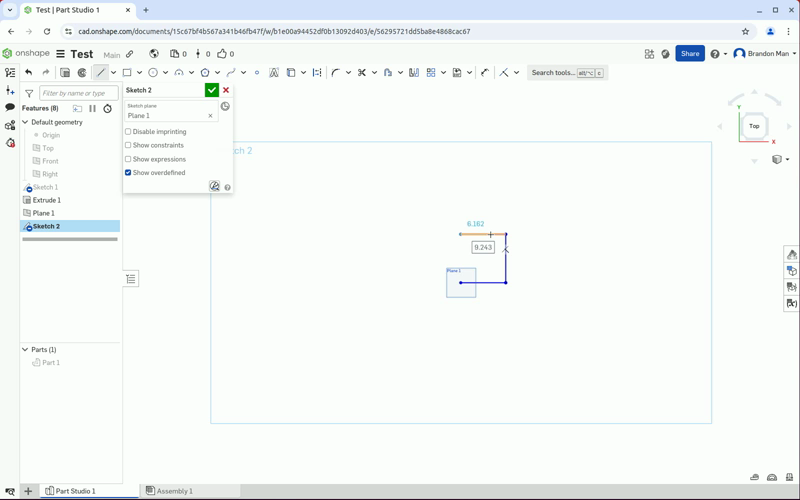
key_down(shift)
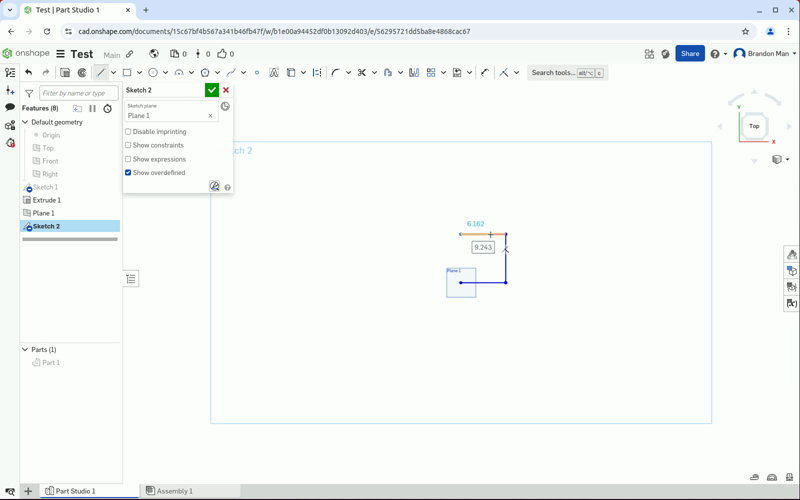
mouse_move(460, 282)
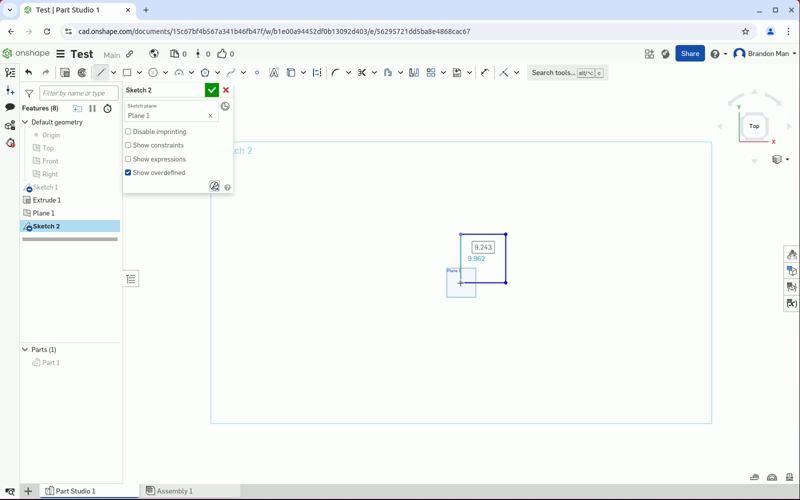
key_up(shift)
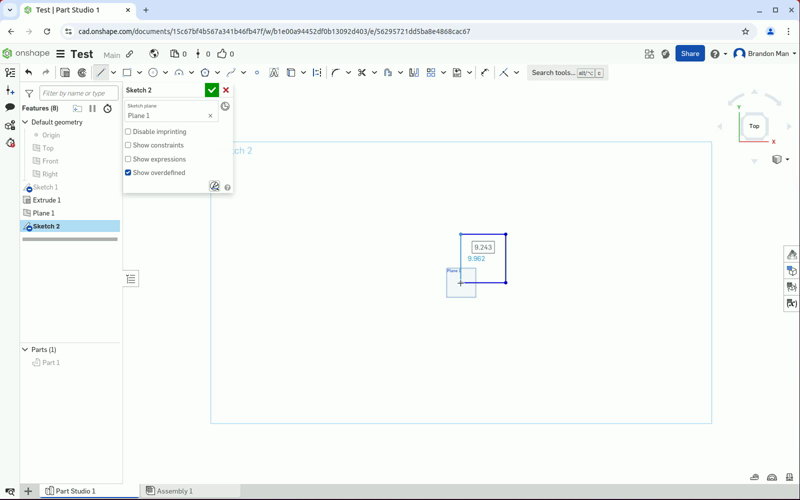
click(460, 282)
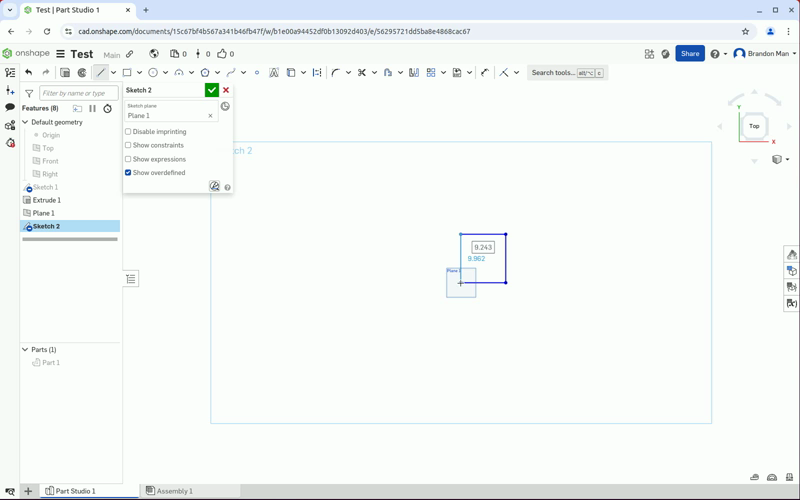
key(esc)
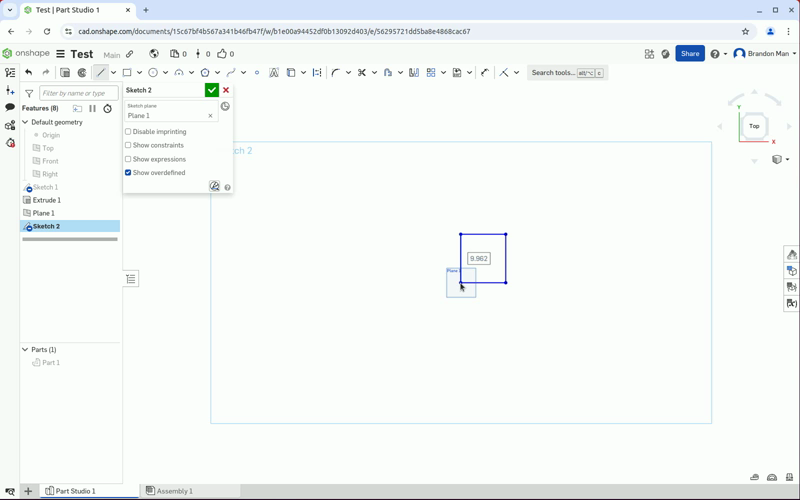
mouse_move(466, 243)
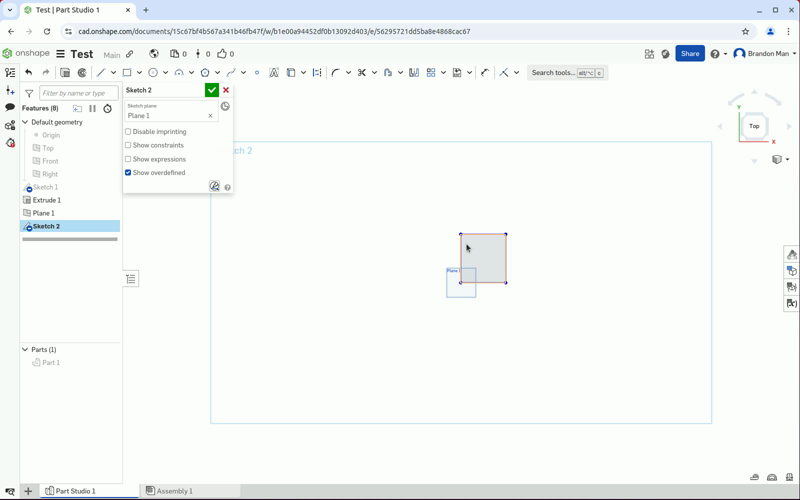
click(466, 243)
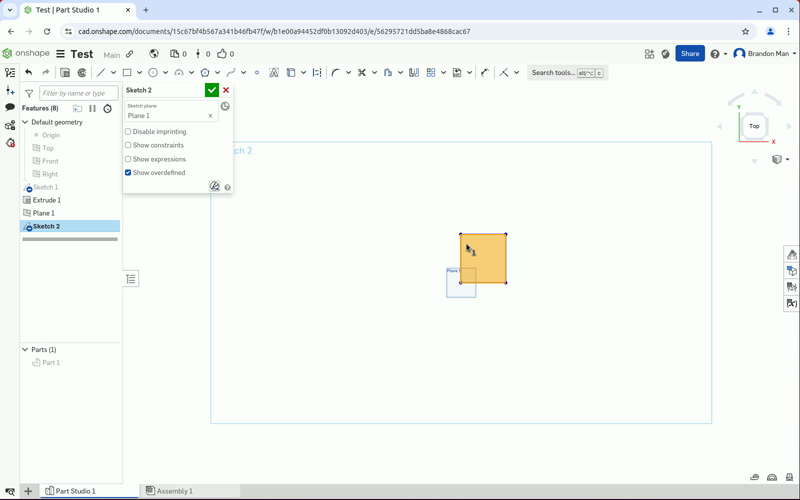
mouse_move(73, 352)
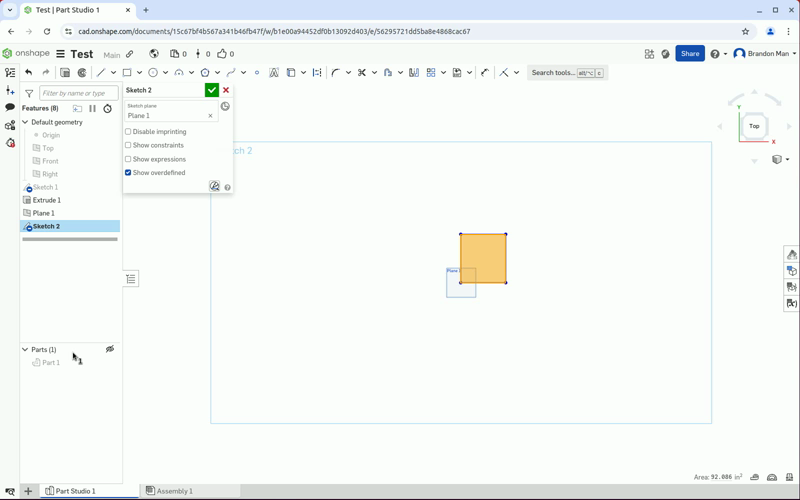
key(shift+y)
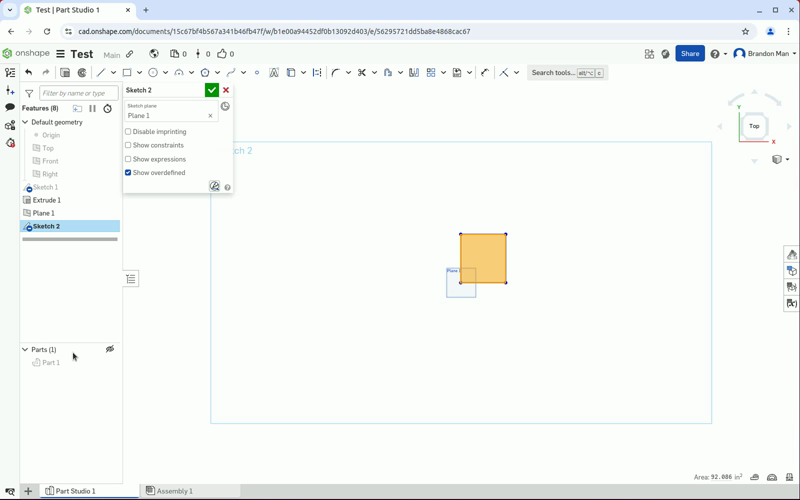
key(shift+e)
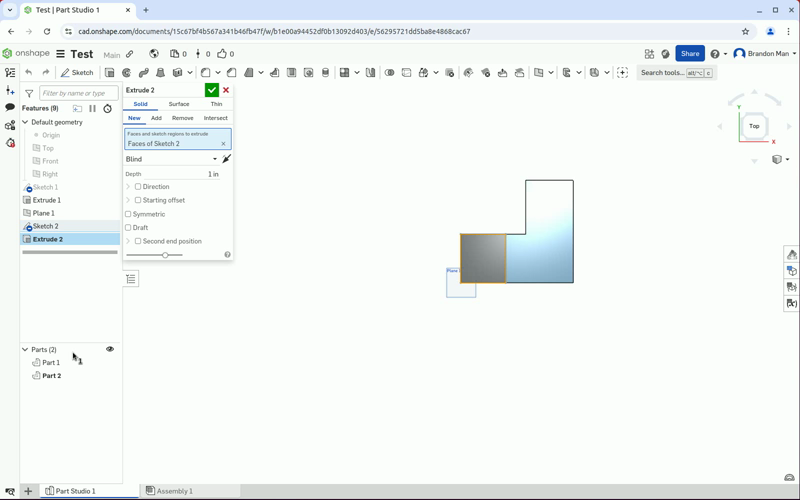
mouse_move(143, 106)
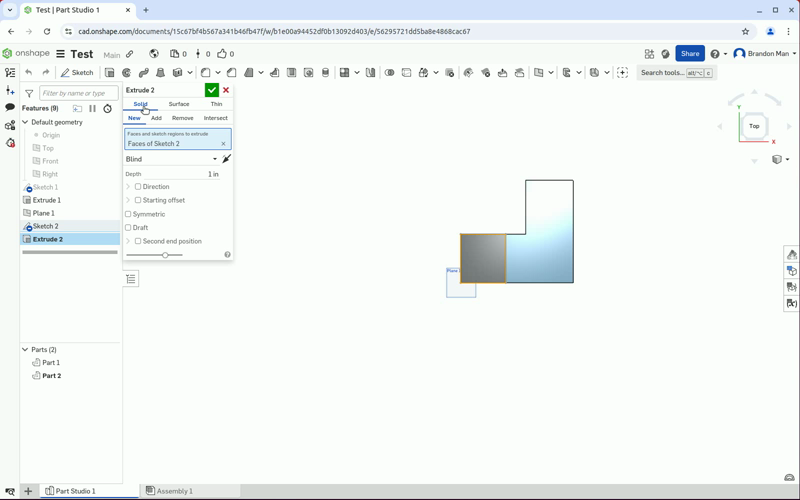
click(143, 106)
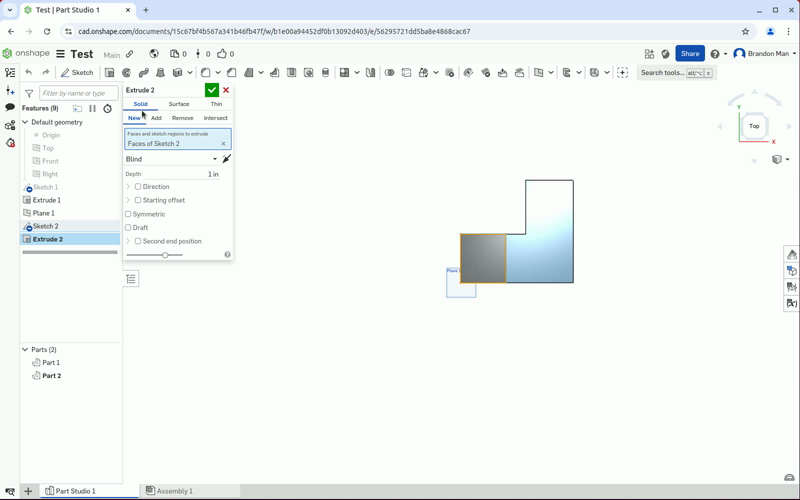
mouse_move(137, 120)
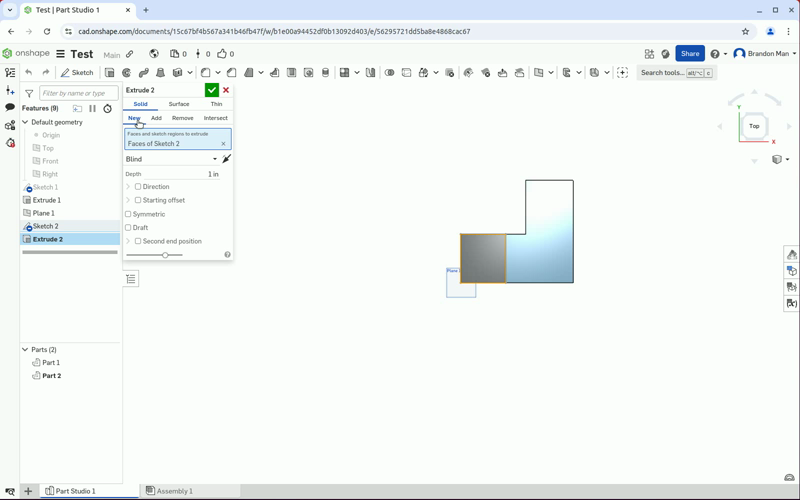
click(137, 120)
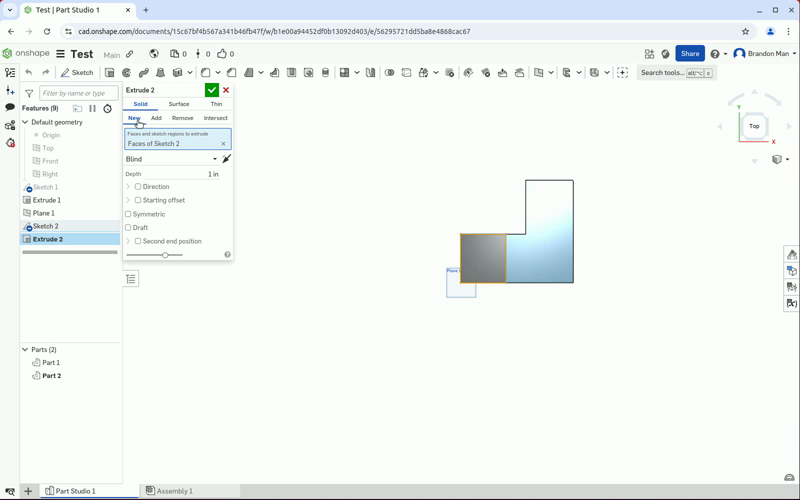
key(tab, 4)
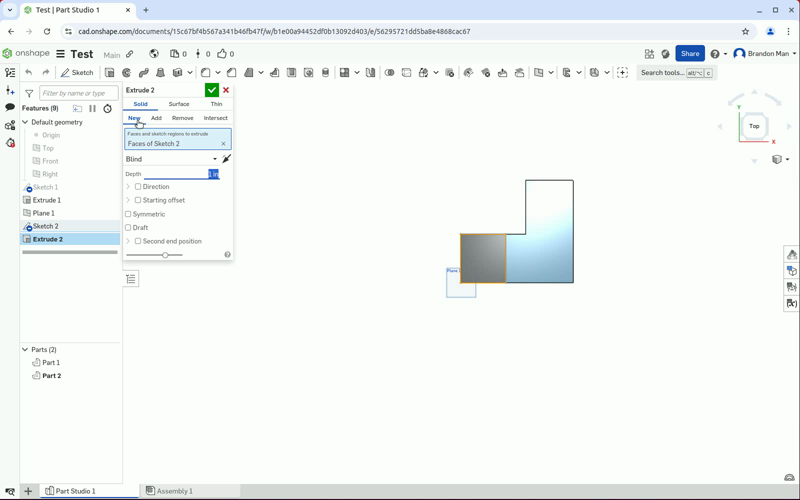
text(0.481)
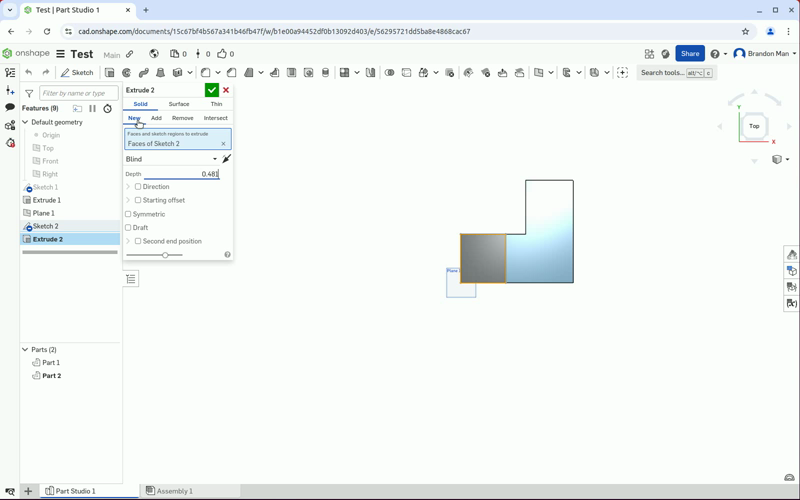
key(enter)
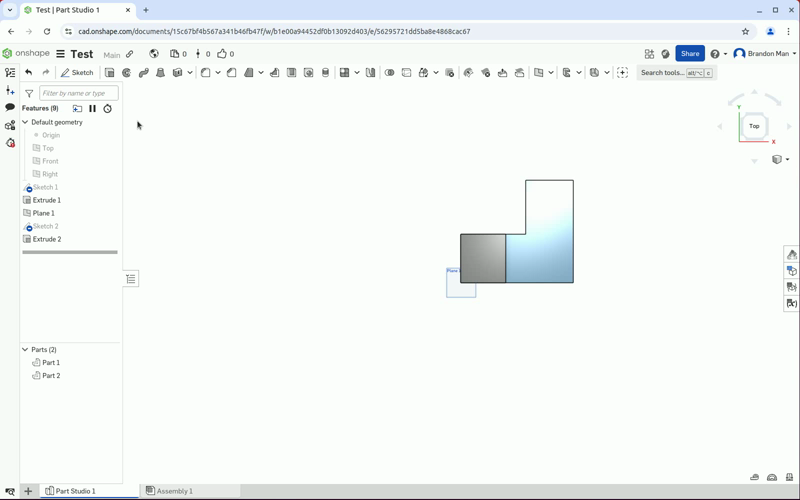
key(shift+h)
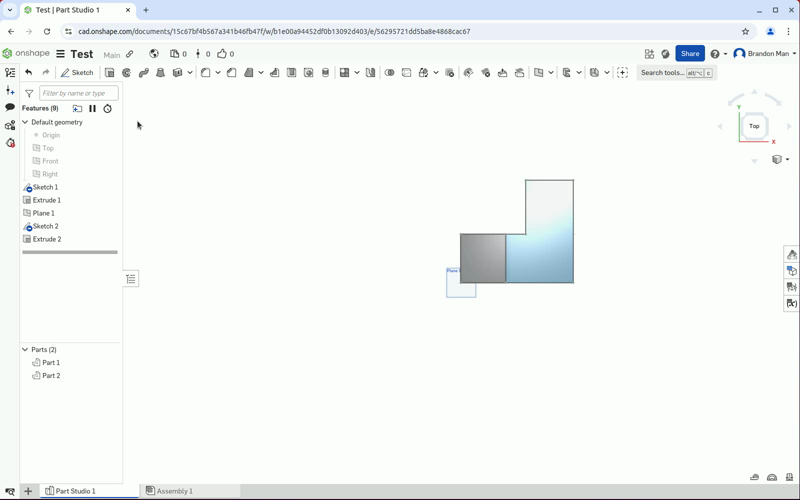
key(shift+h)
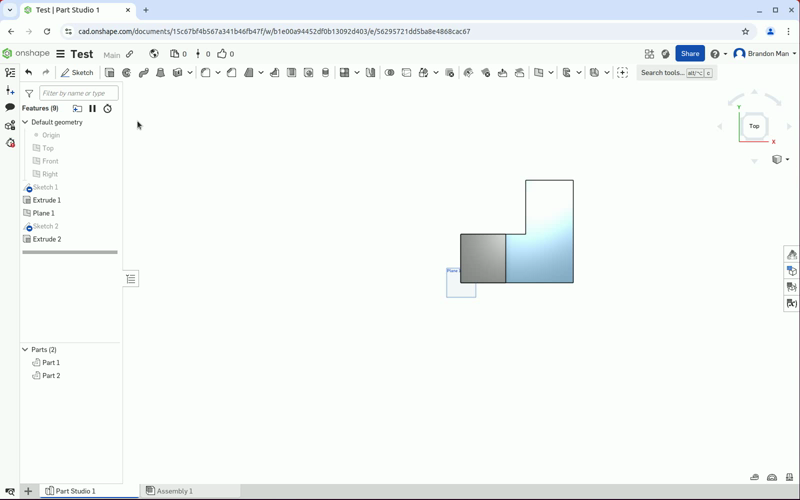
mouse_move(73, 189)
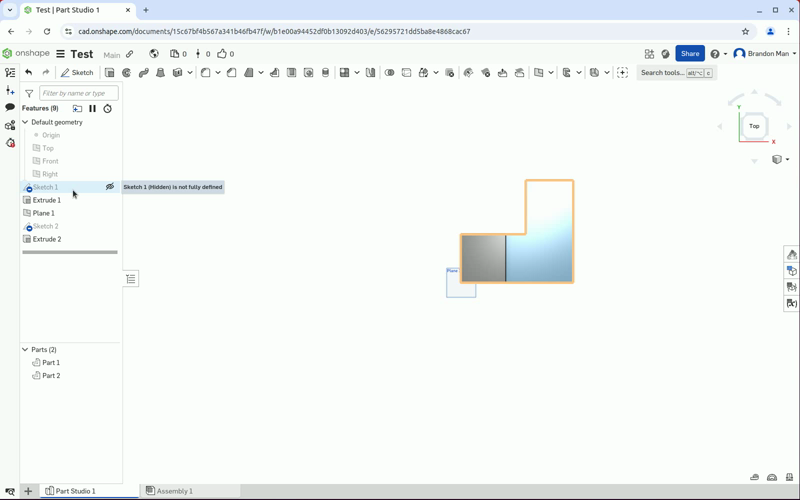
click(73, 189)
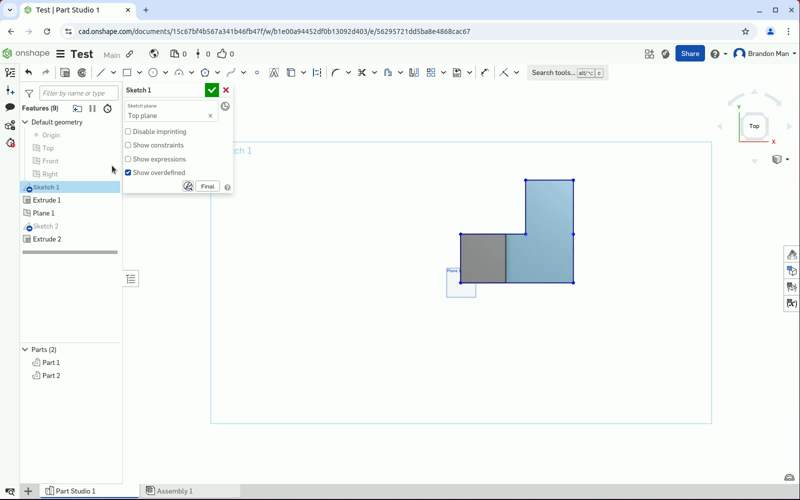
mouse_move(229, 92)
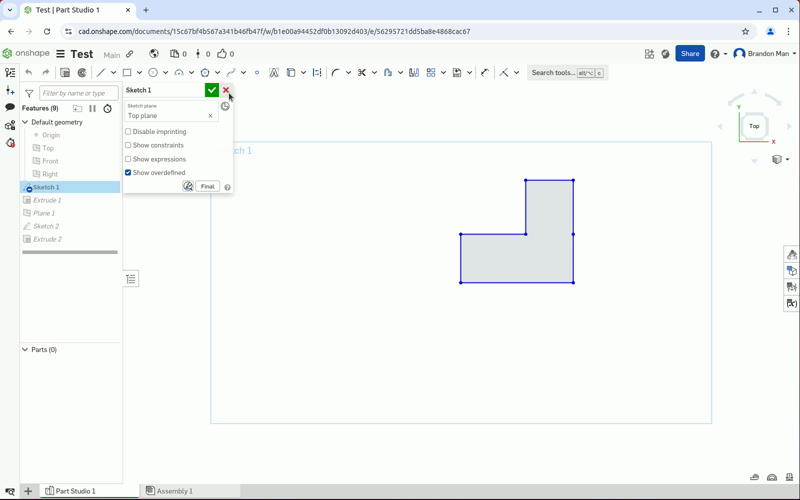
click(229, 92)
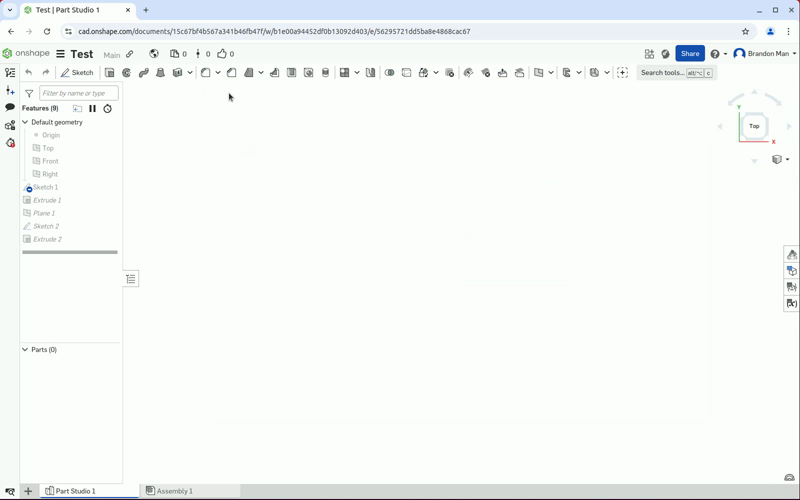
key(shift+s)
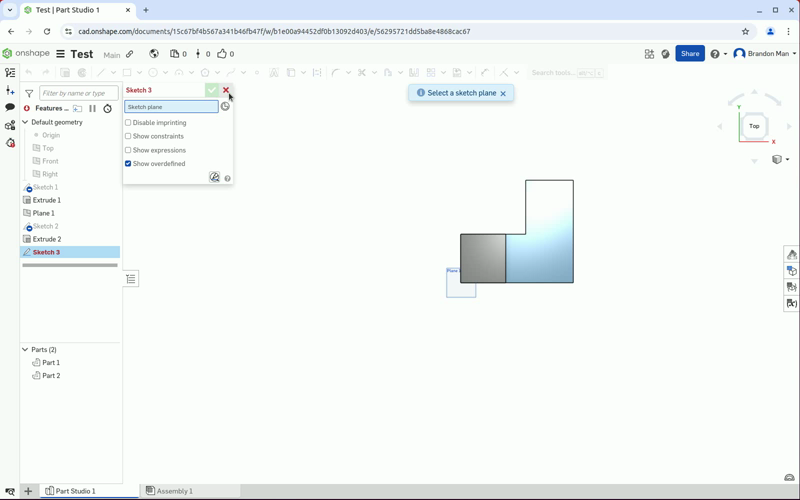
mouse_move(73, 215)
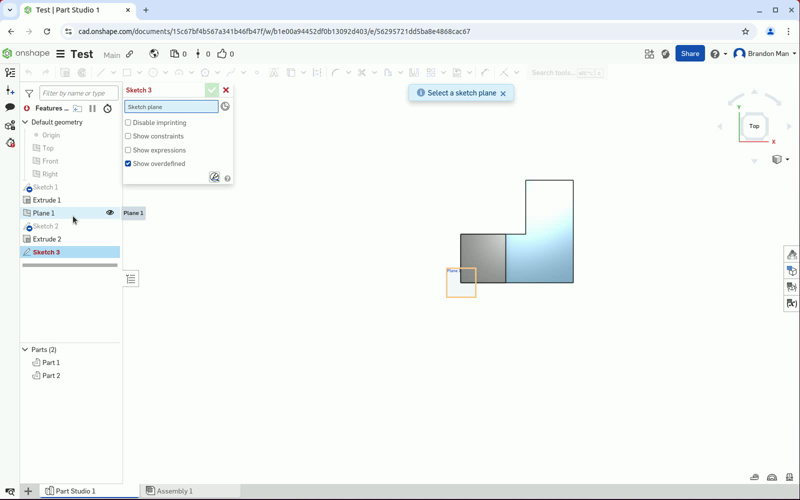
click(73, 215)
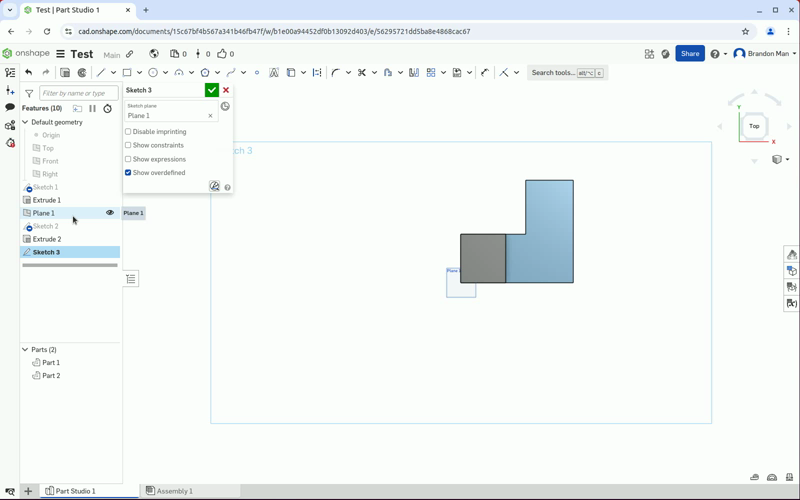
mouse_move(73, 352)
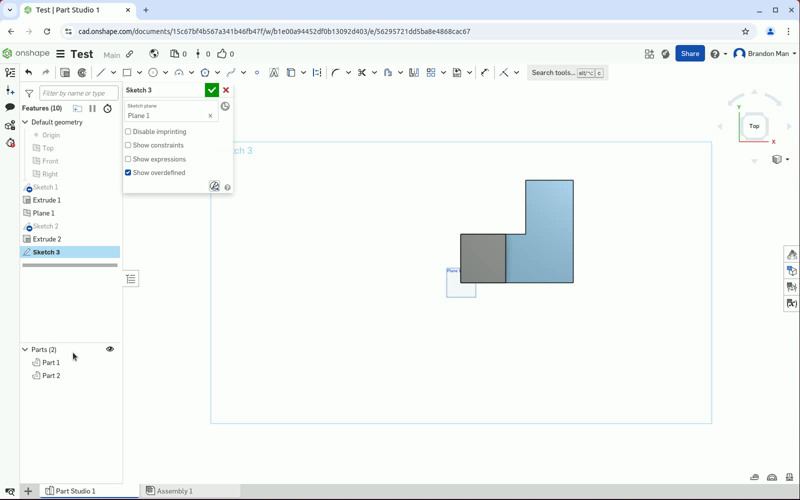
key(y)
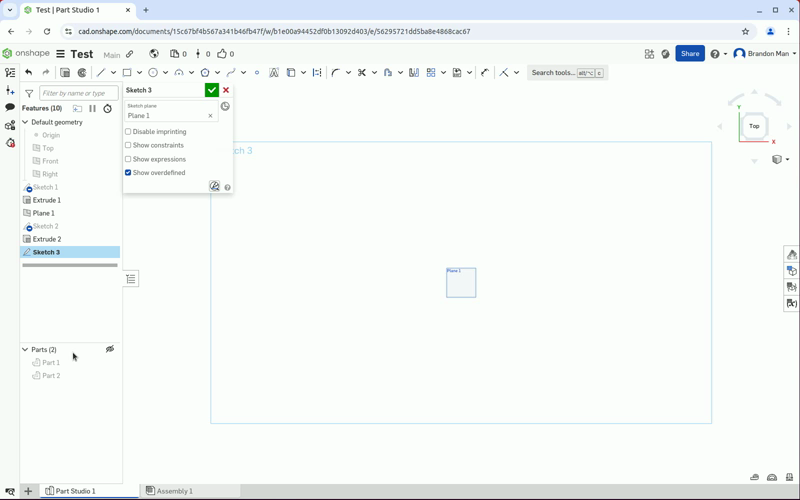
key(l)
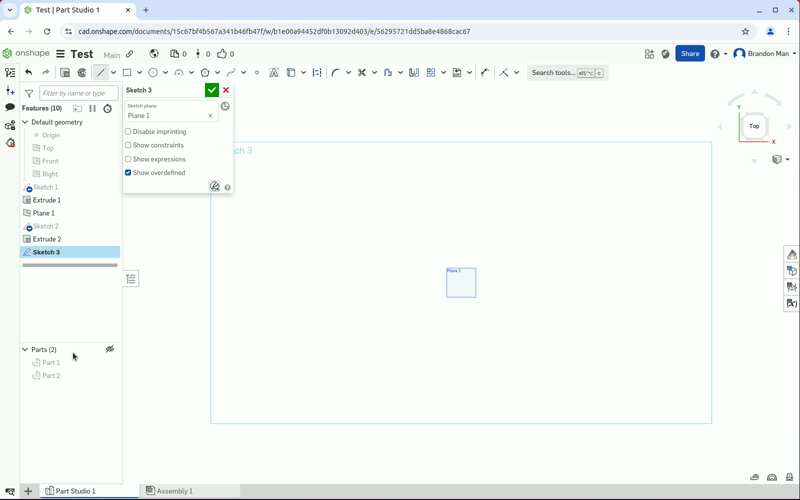
key_down(shift)
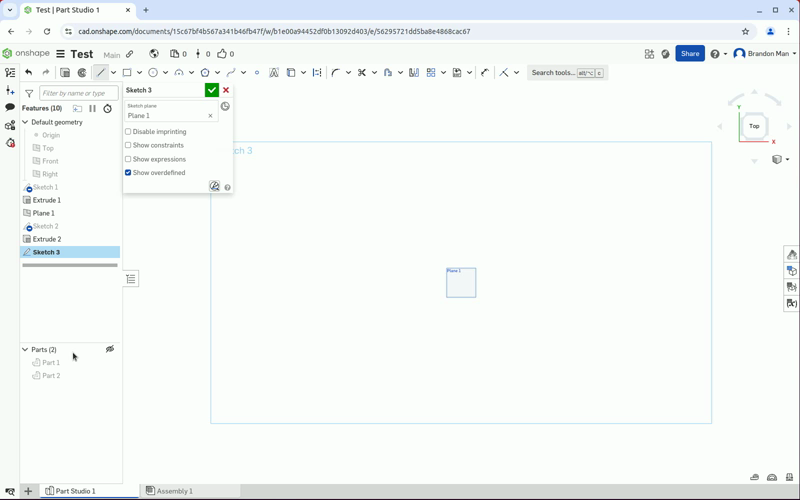
mouse_move(460, 282)
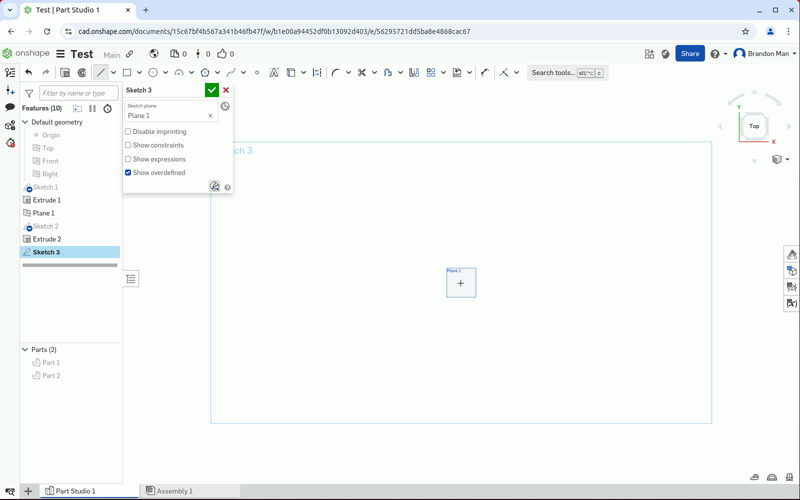
click(460, 282)
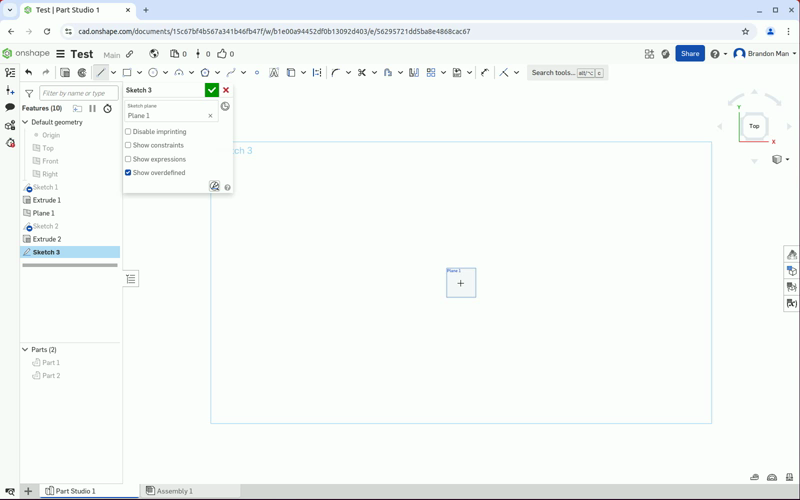
key_up(shift)
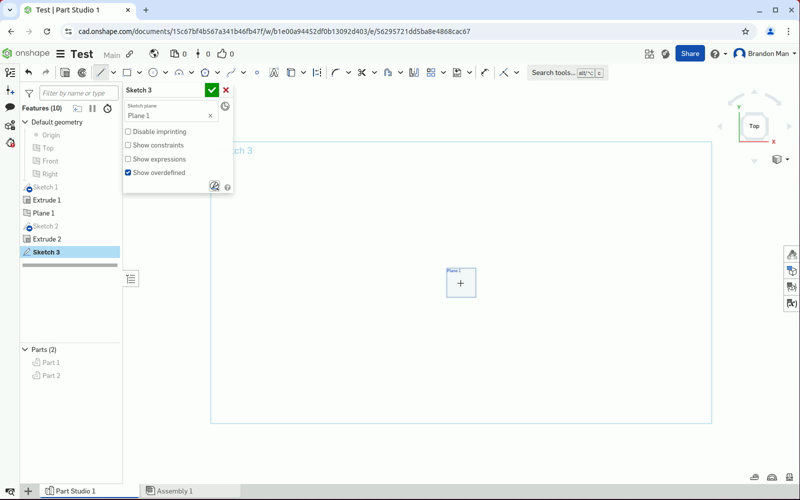
key_down(shift)
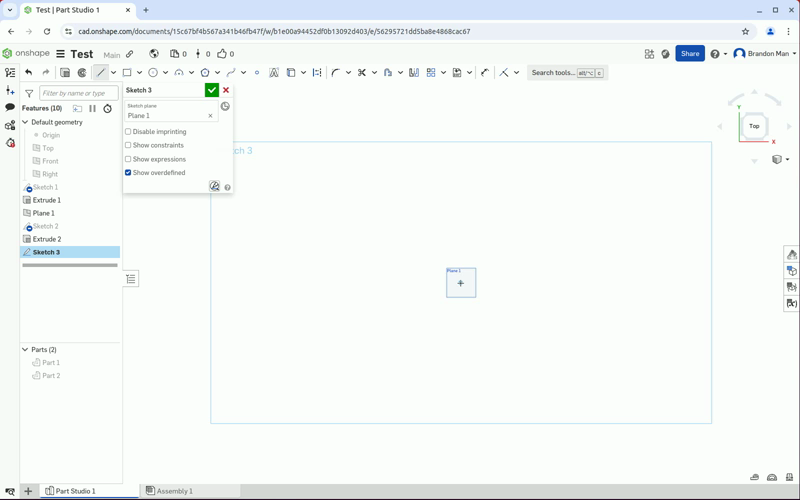
mouse_move(490, 282)
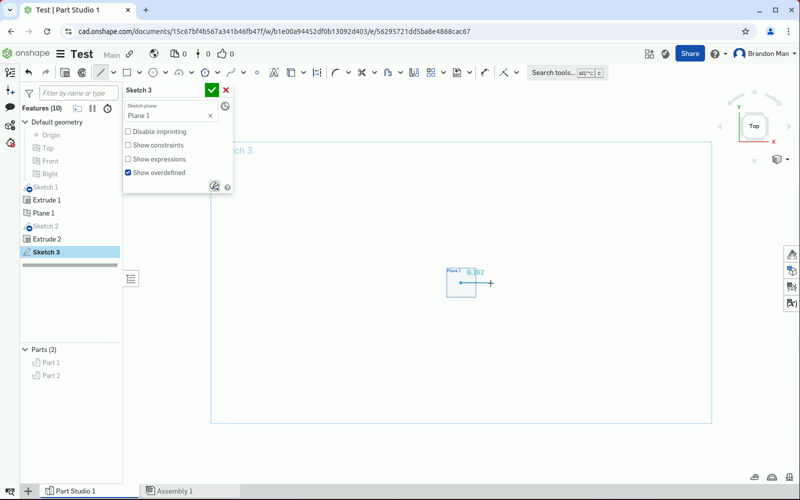
mouse_move(506, 282)
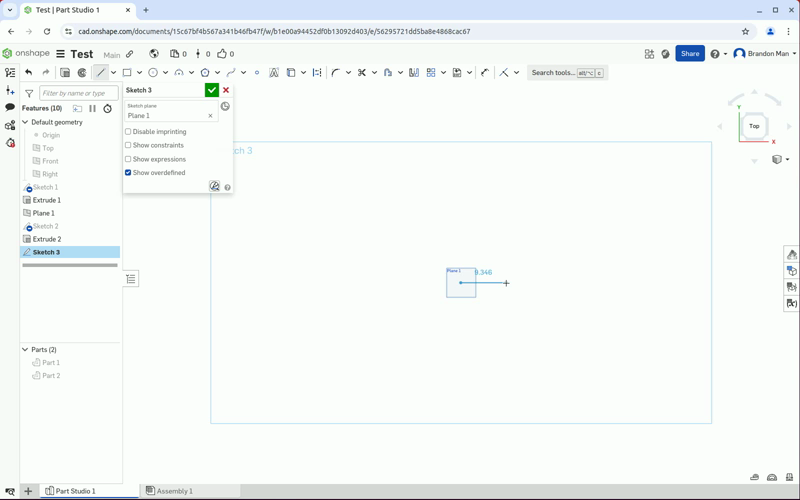
click(506, 282)
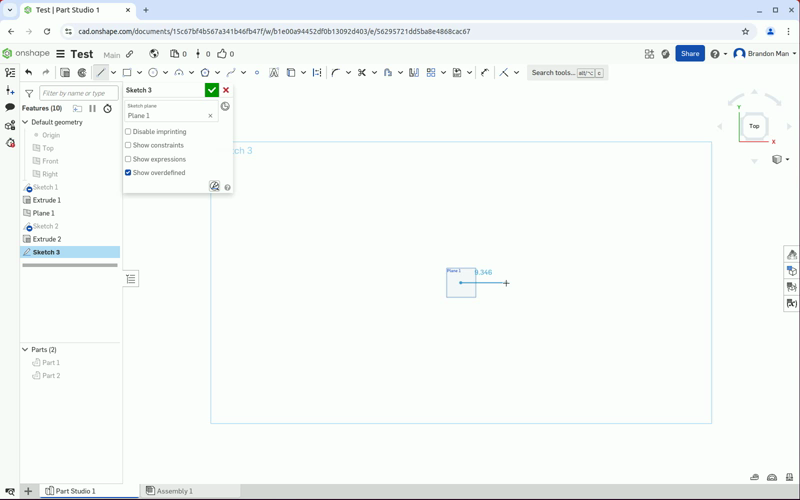
key_up(shift)
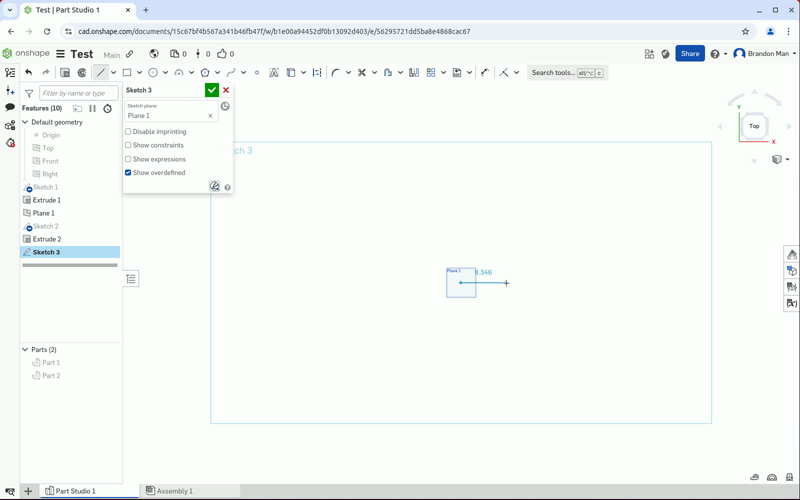
key_down(shift)
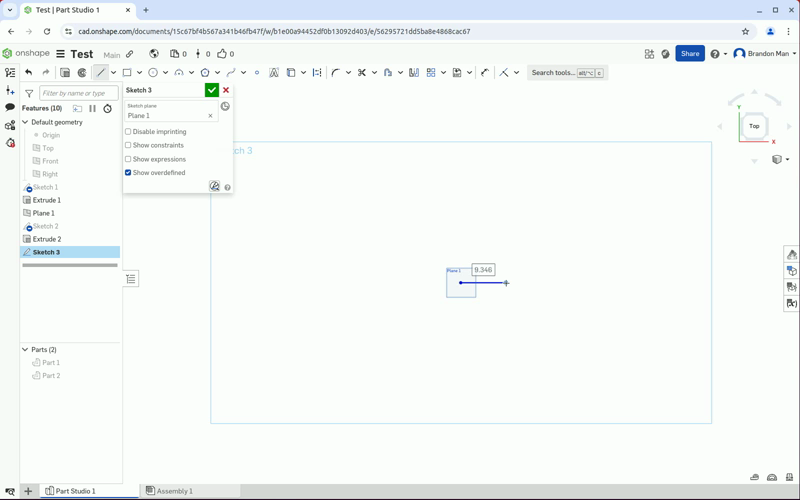
mouse_move(536, 282)
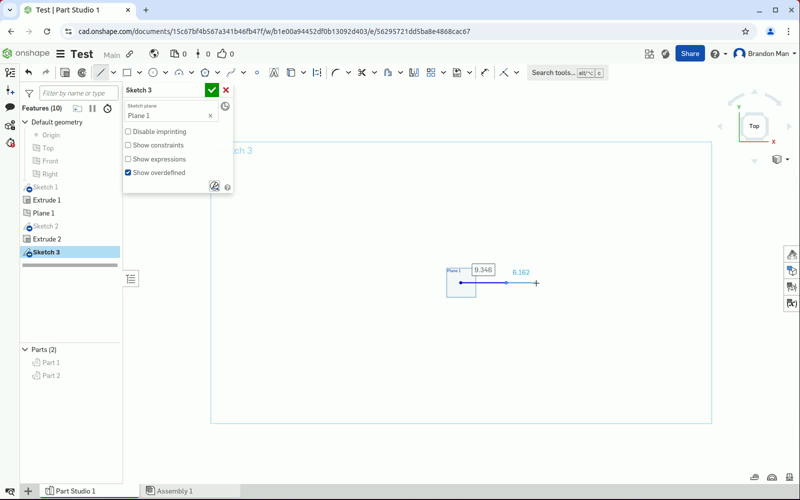
mouse_move(506, 282)
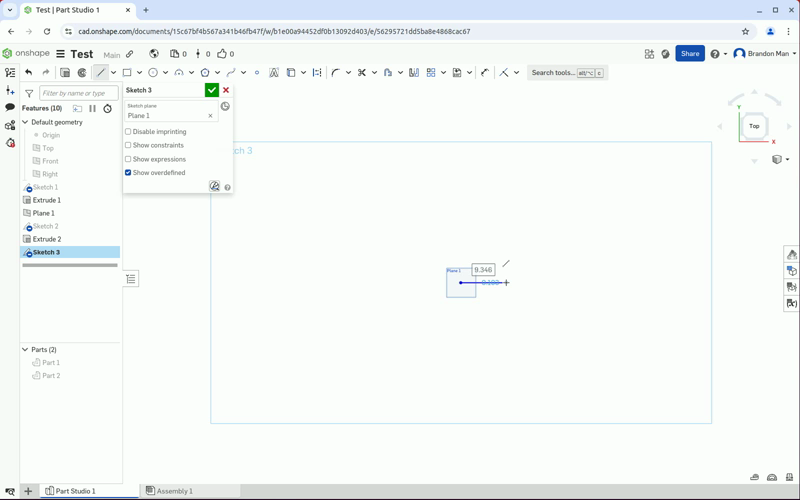
scroll(6)
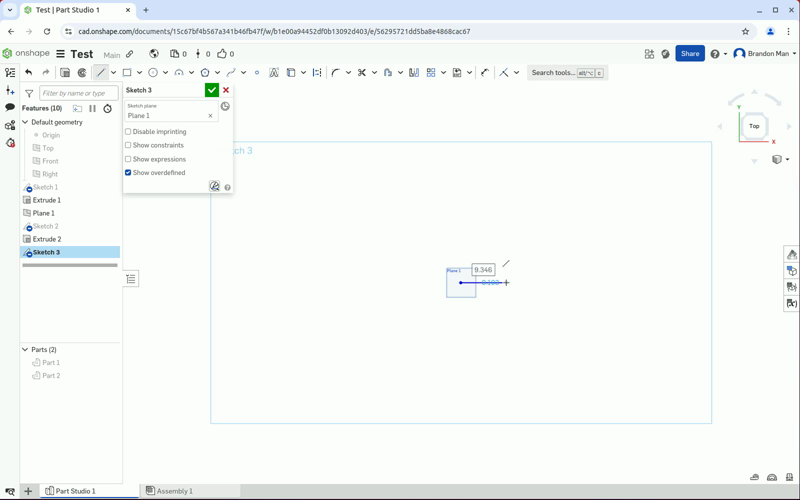
scroll(6)
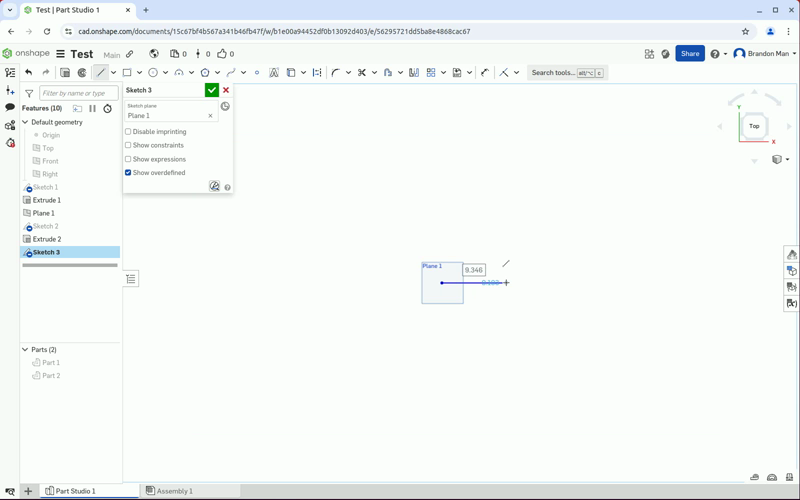
scroll(6)
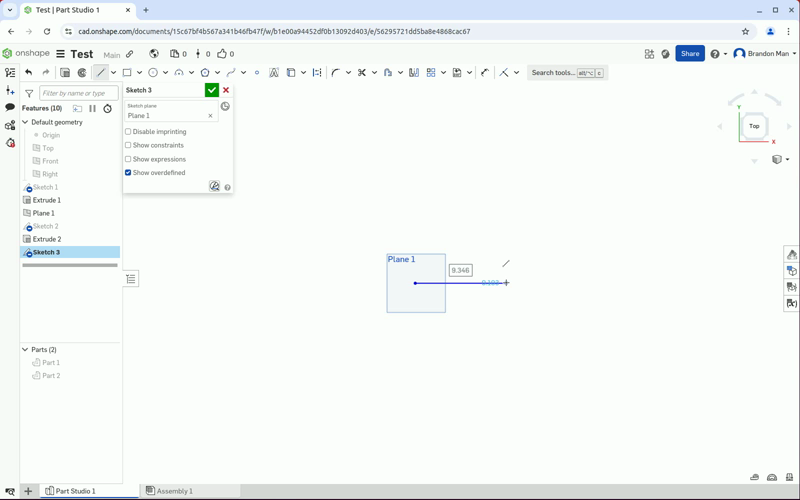
scroll(6)
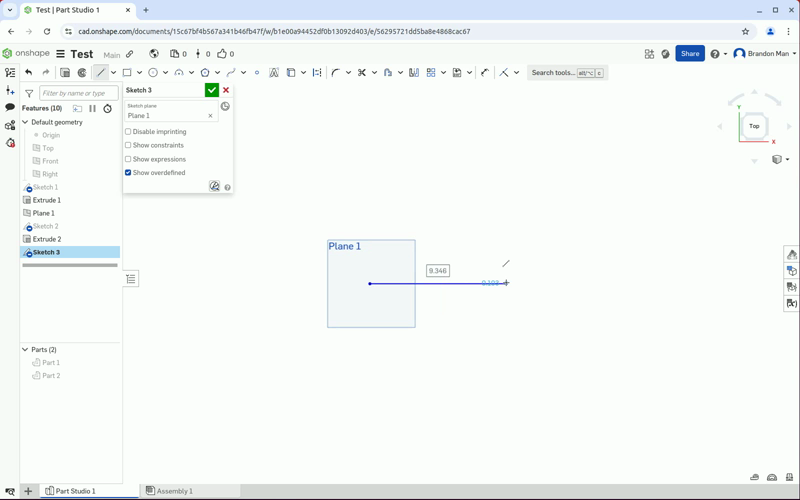
scroll(6)
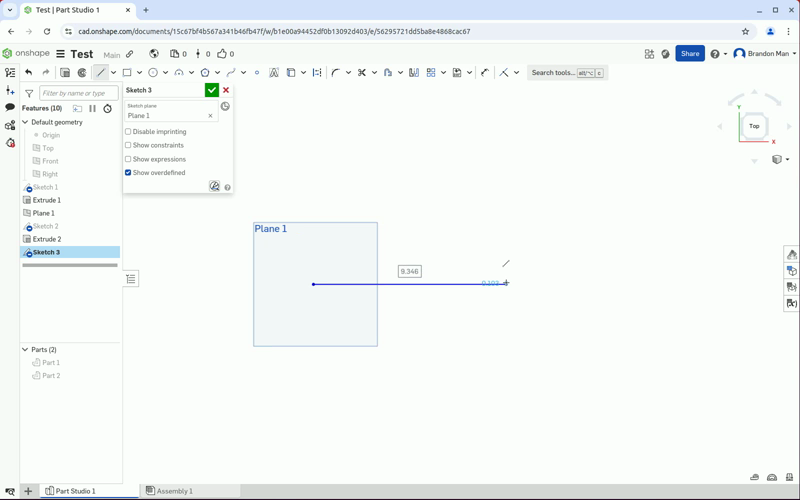
scroll(6)
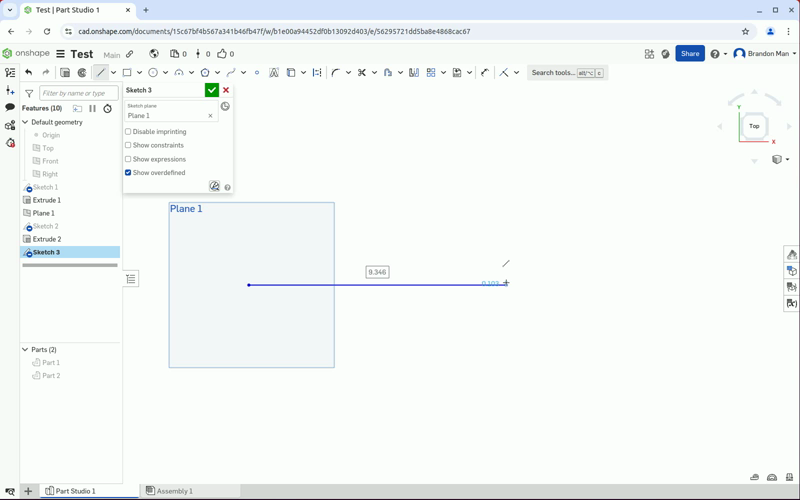
scroll(6)
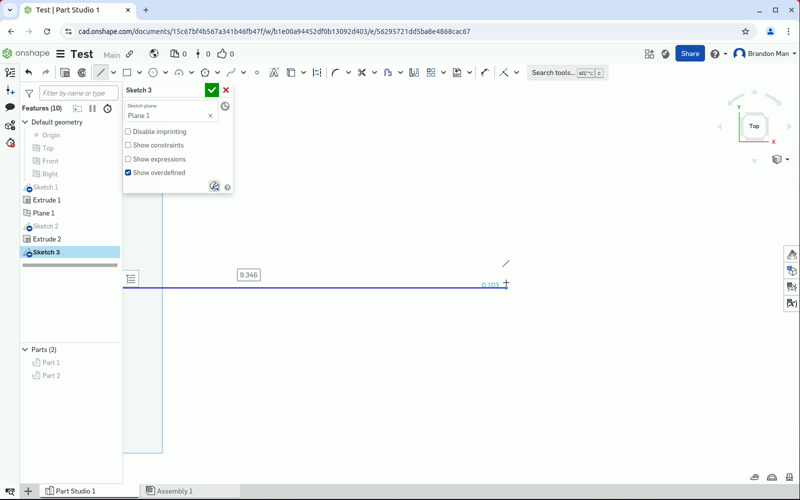
click(506, 282)
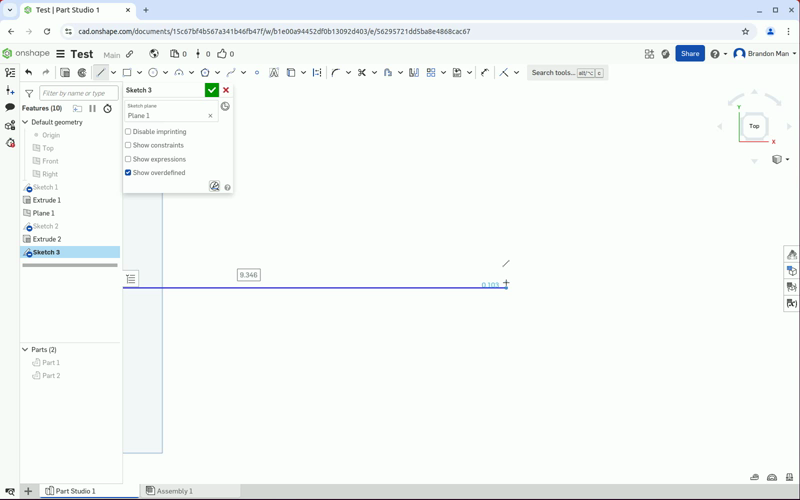
scroll(-6)
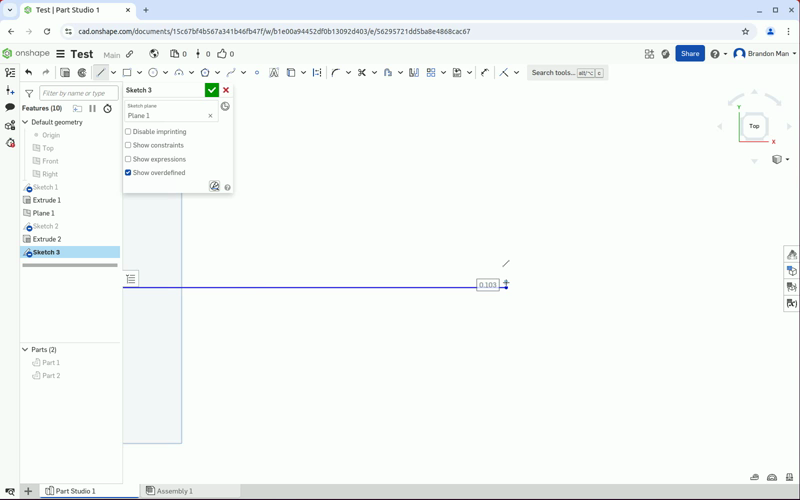
scroll(-6)
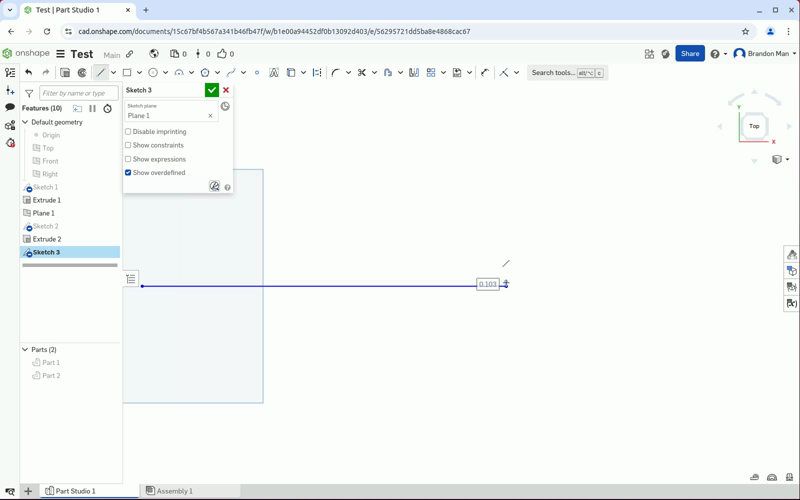
scroll(-6)
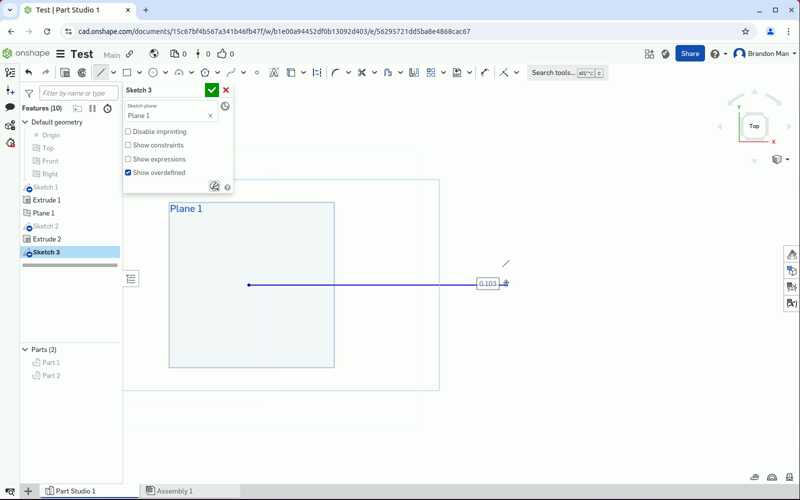
scroll(-6)
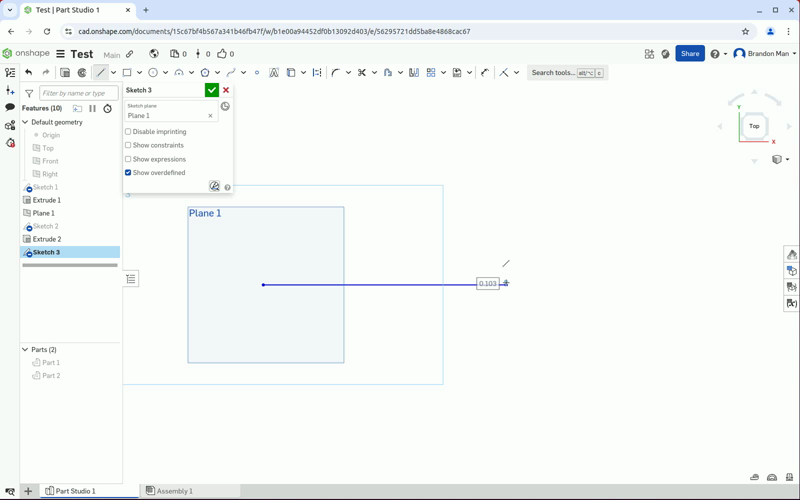
scroll(-6)
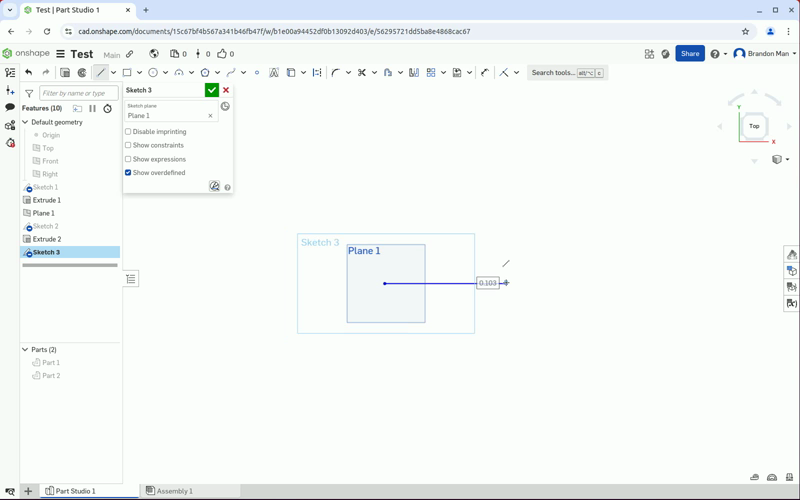
scroll(-6)
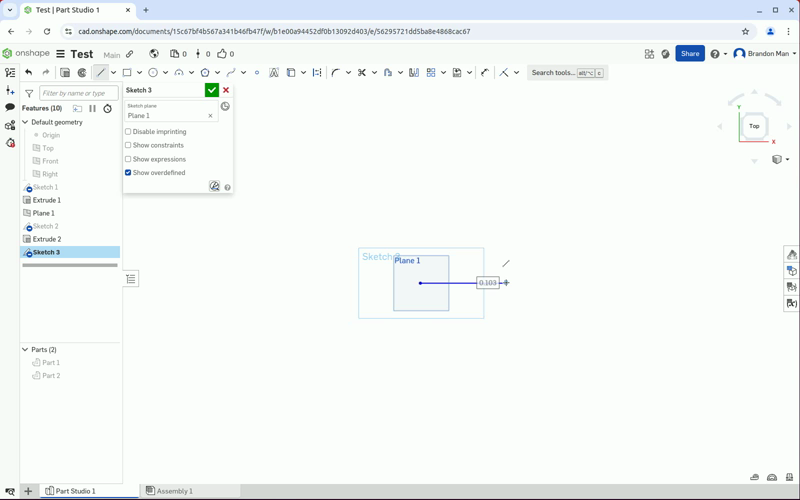
scroll(-6)
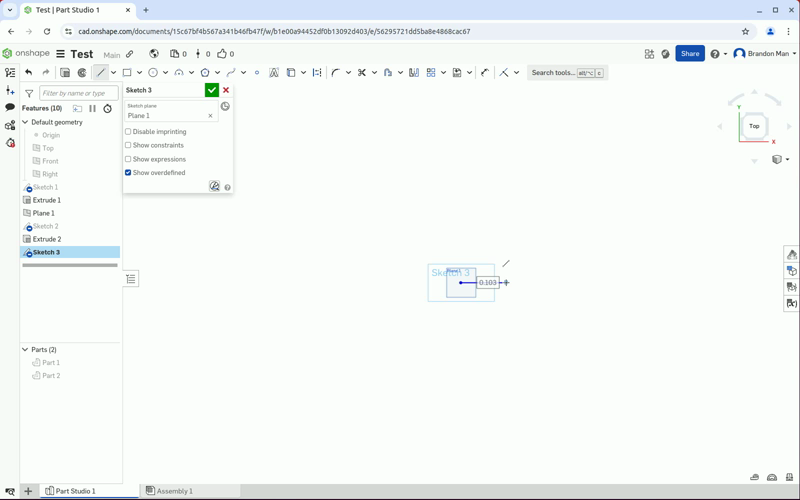
key_up(shift)
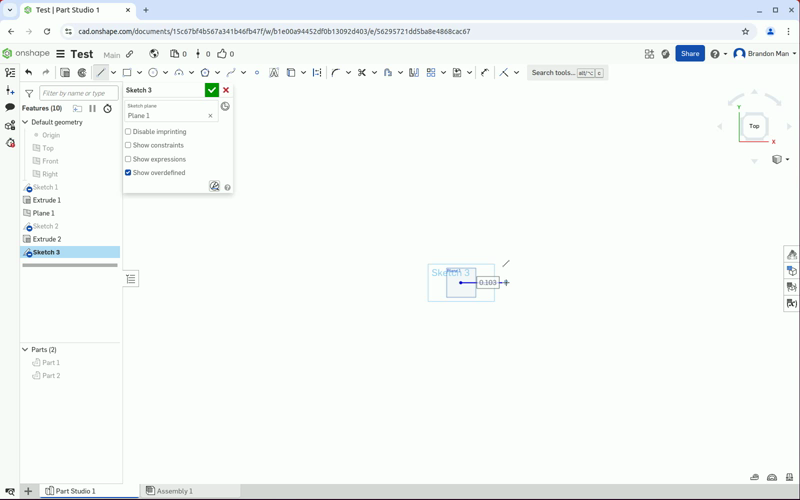
key_down(shift)
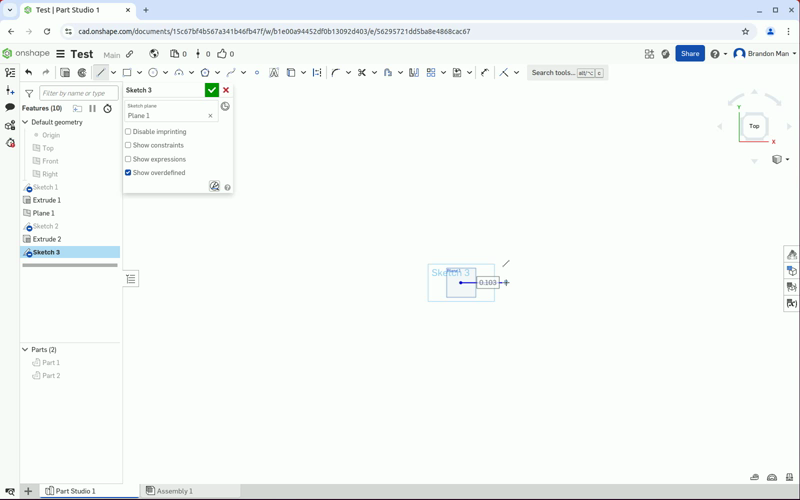
mouse_move(536, 282)
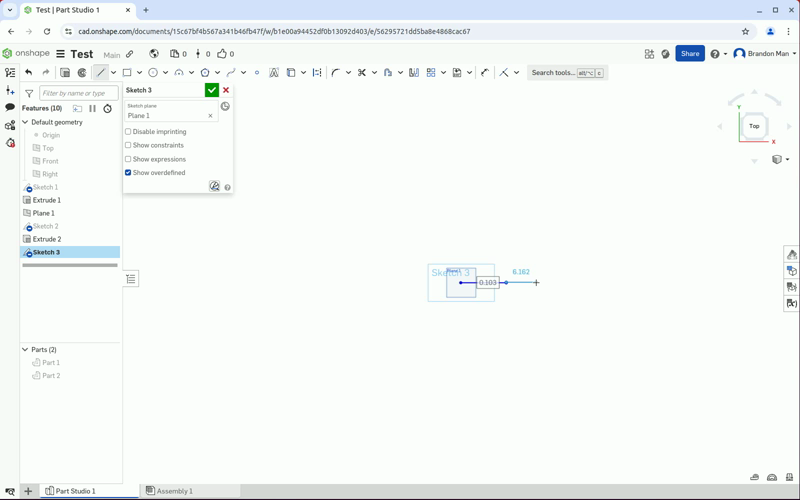
mouse_move(460, 282)
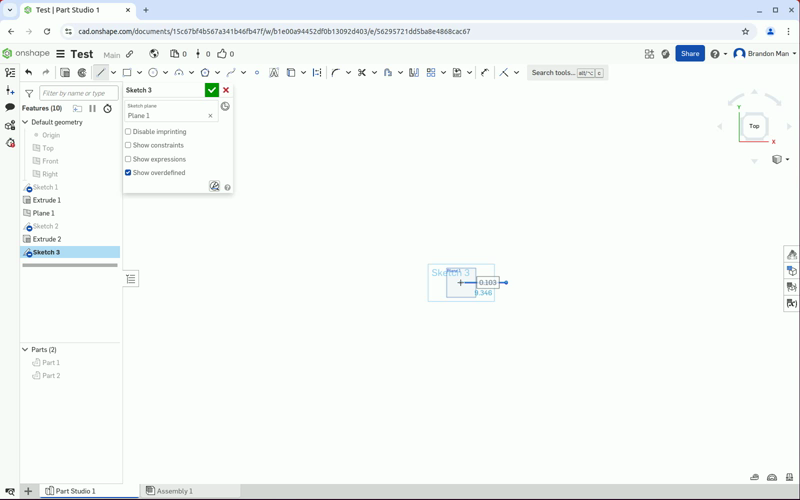
scroll(6)
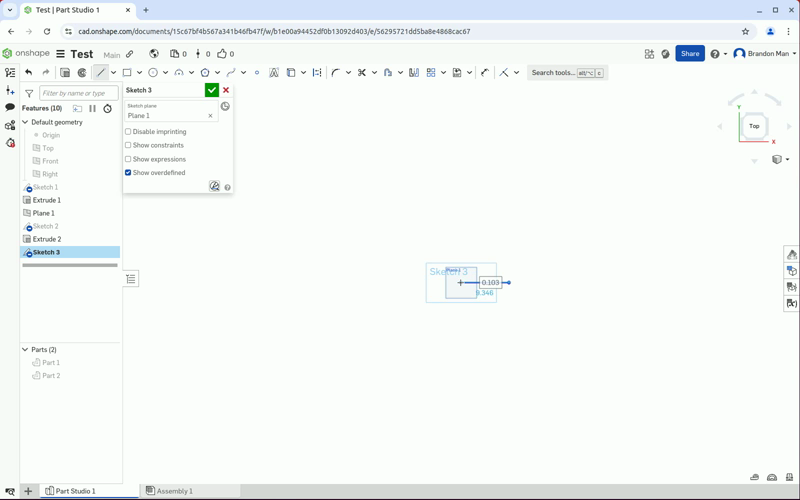
scroll(6)
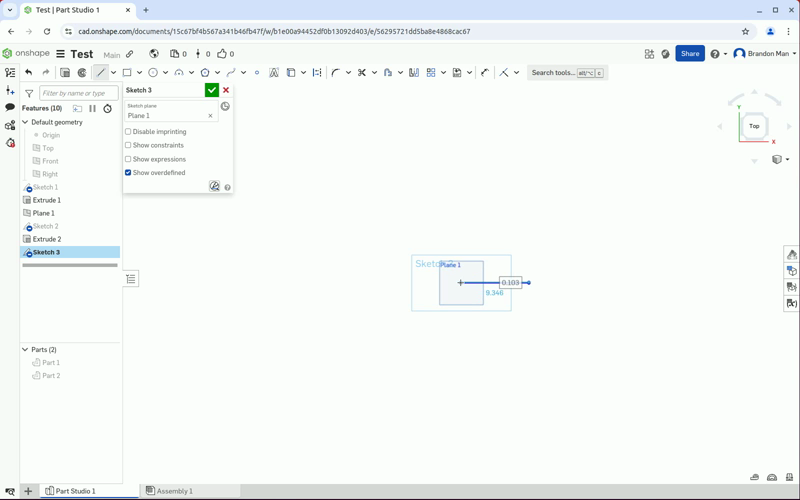
scroll(6)
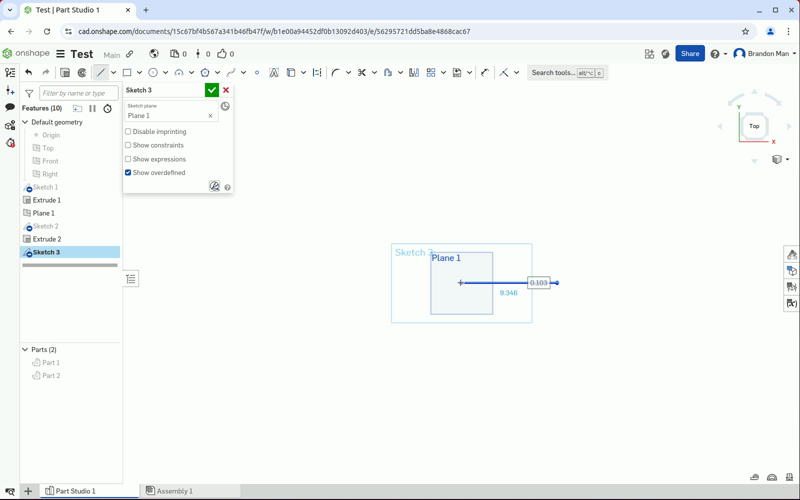
scroll(6)
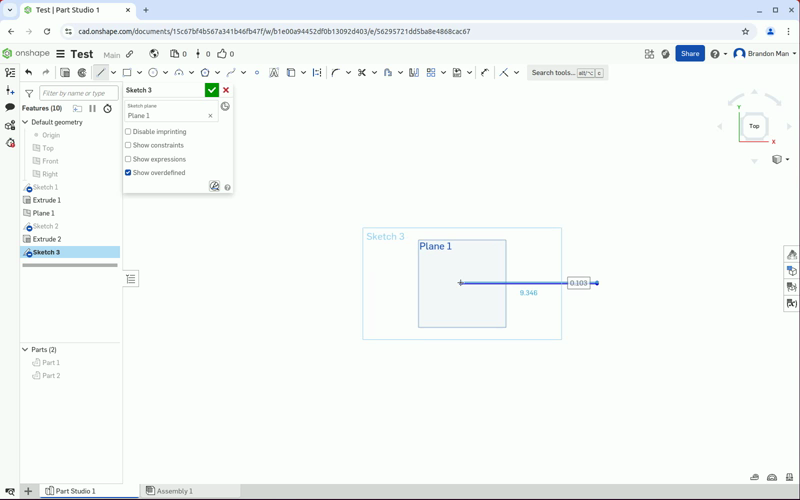
scroll(6)
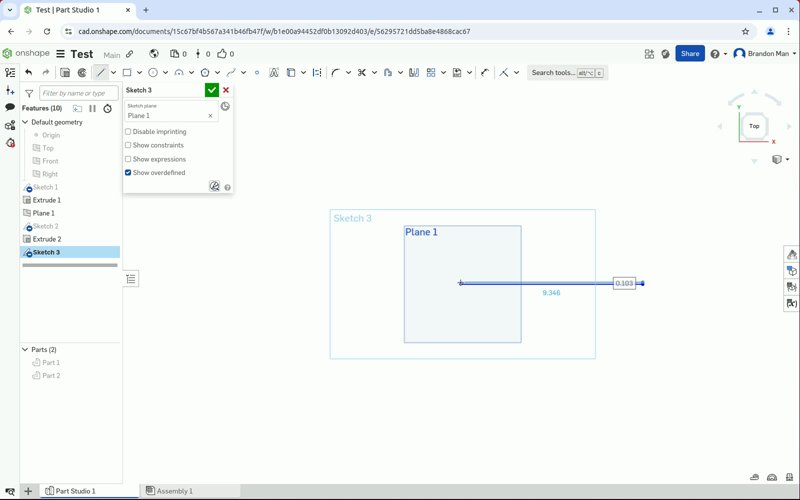
scroll(6)
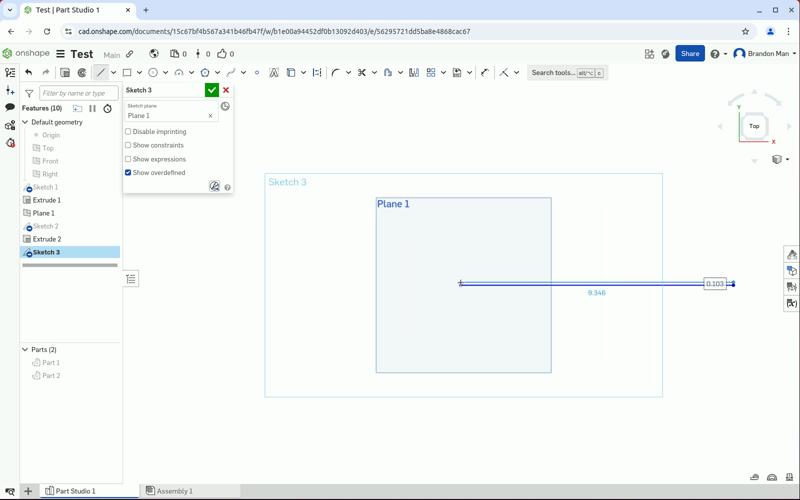
scroll(6)
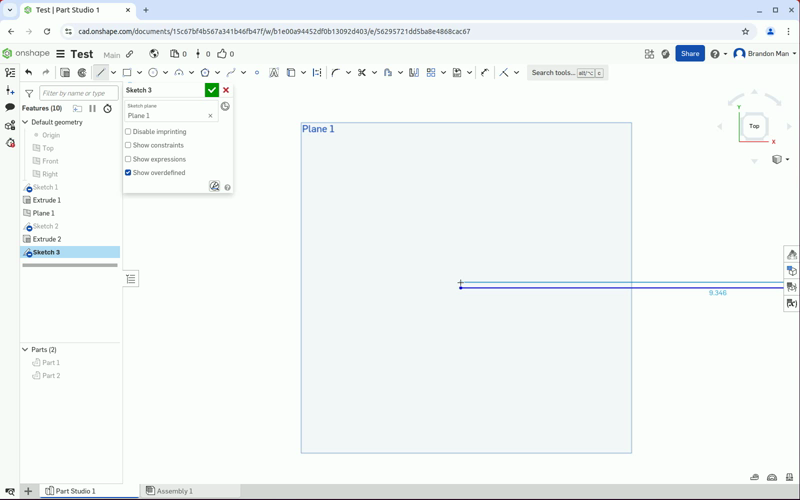
click(460, 282)
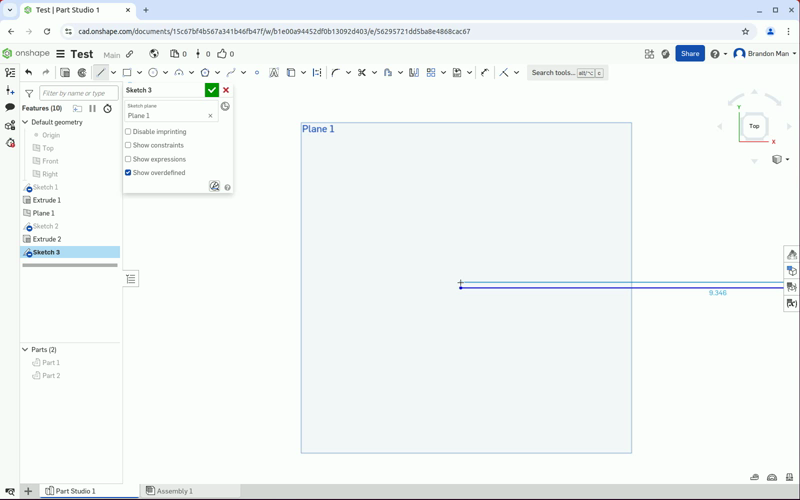
scroll(-6)
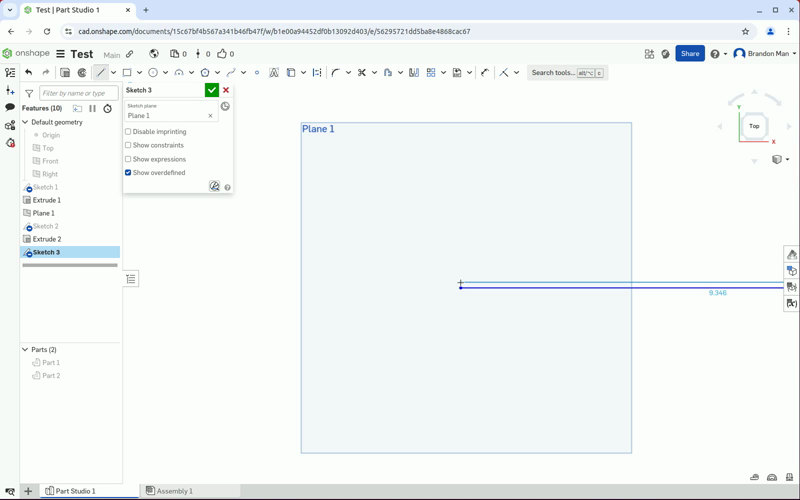
scroll(-6)
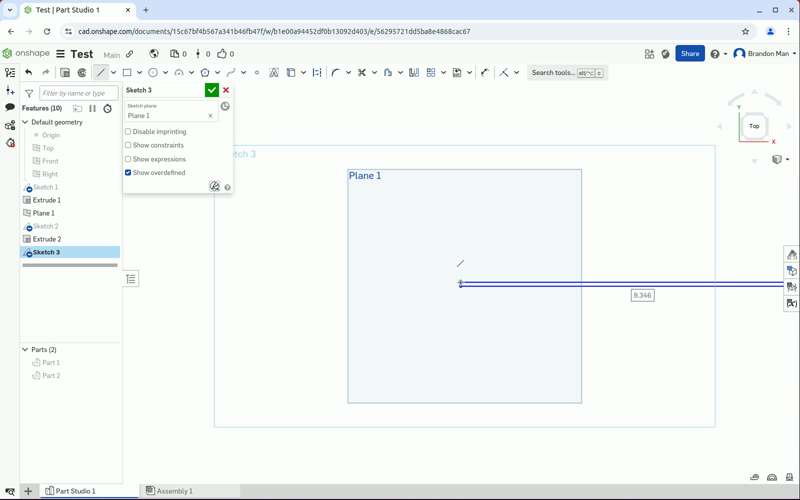
scroll(-6)
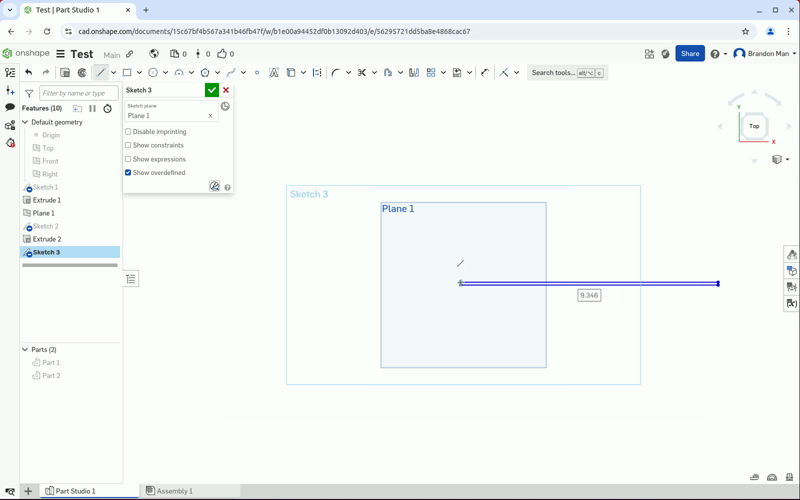
scroll(-6)
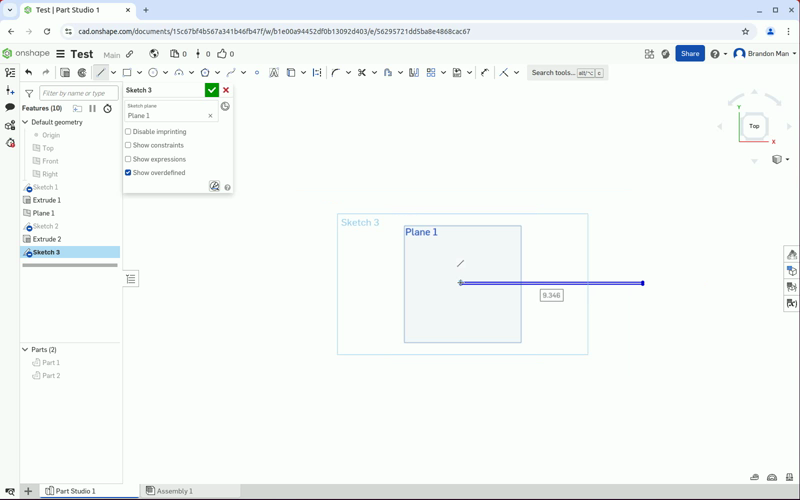
scroll(-6)
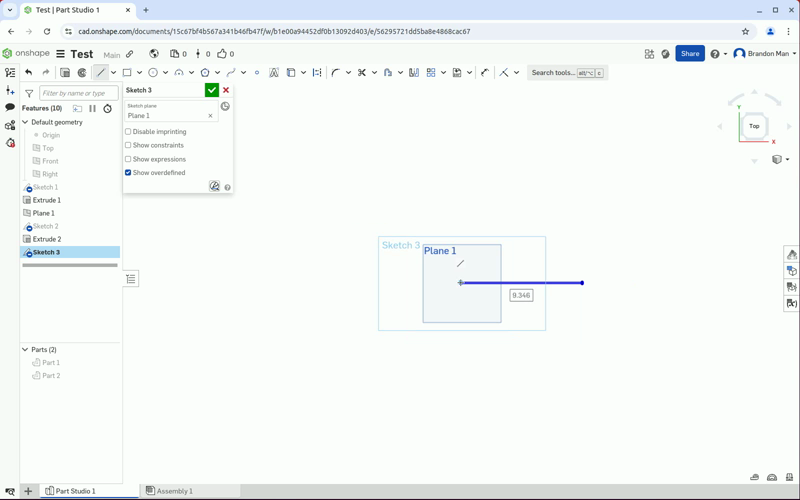
scroll(-6)
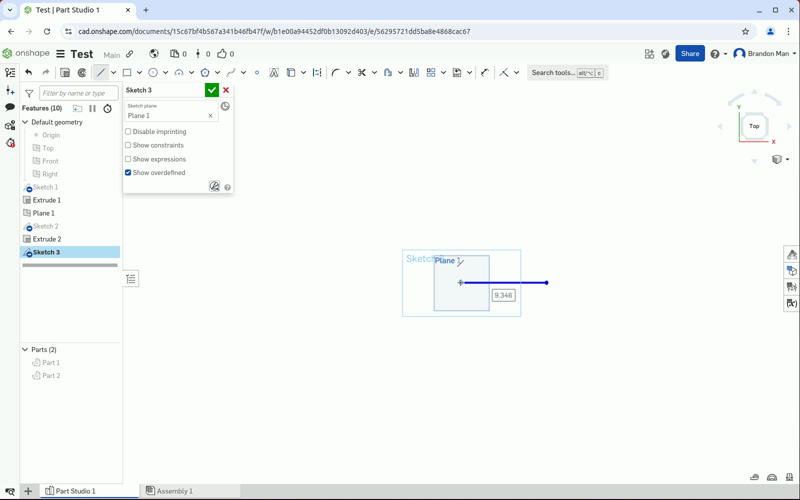
scroll(-6)
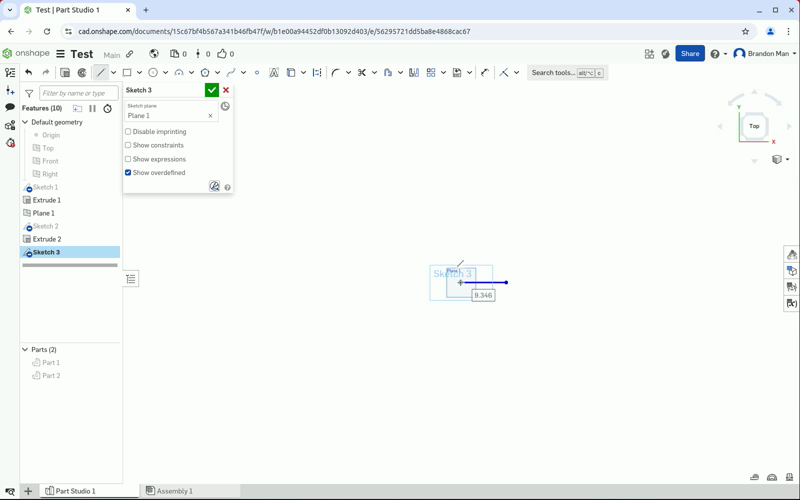
key_up(shift)
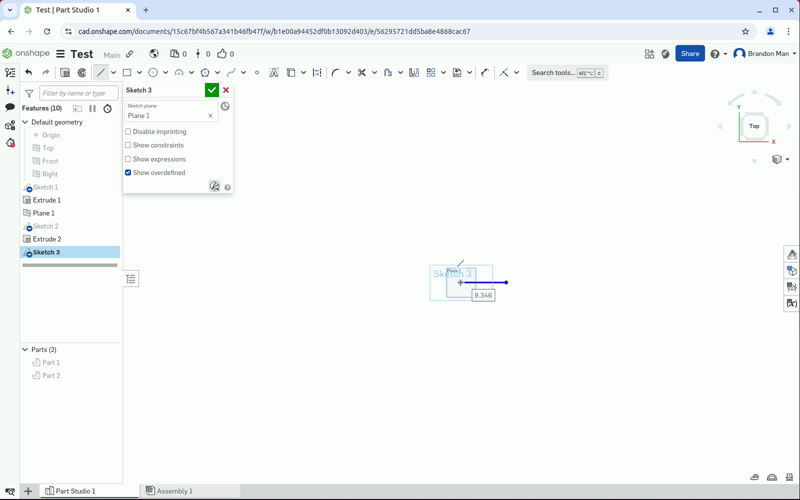
mouse_move(490, 282)
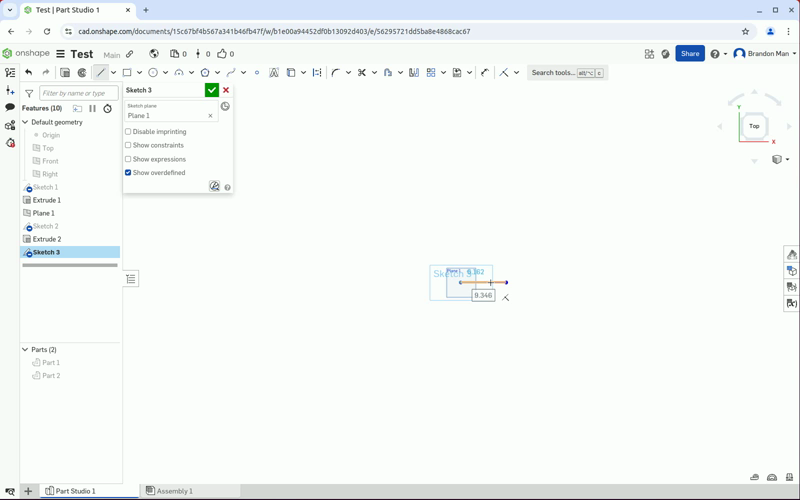
key_down(shift)
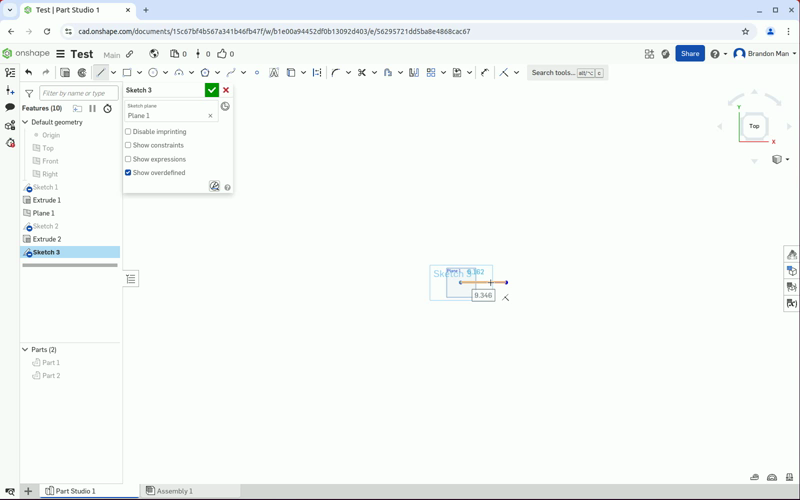
mouse_move(460, 282)
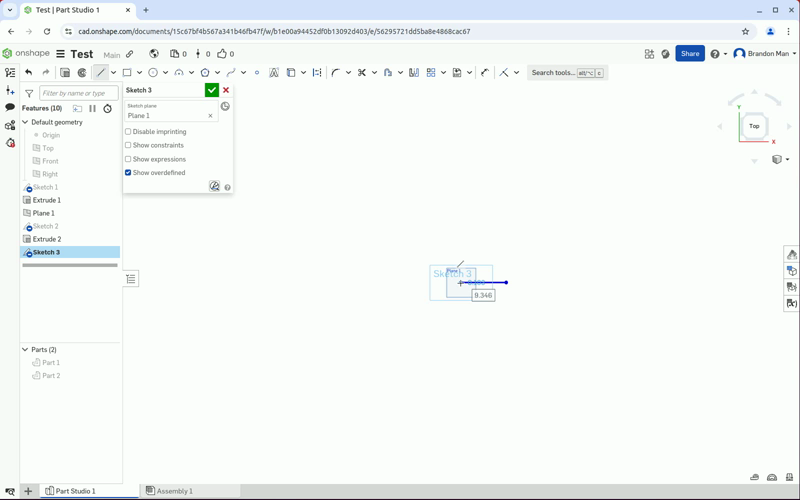
scroll(6)
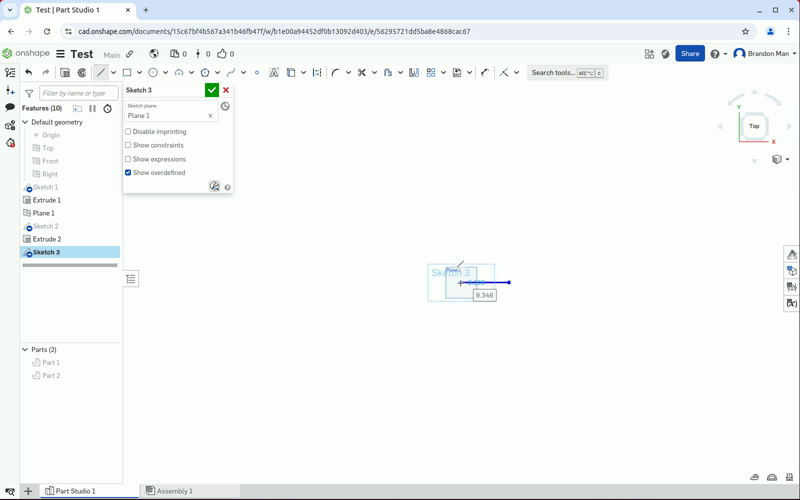
scroll(6)
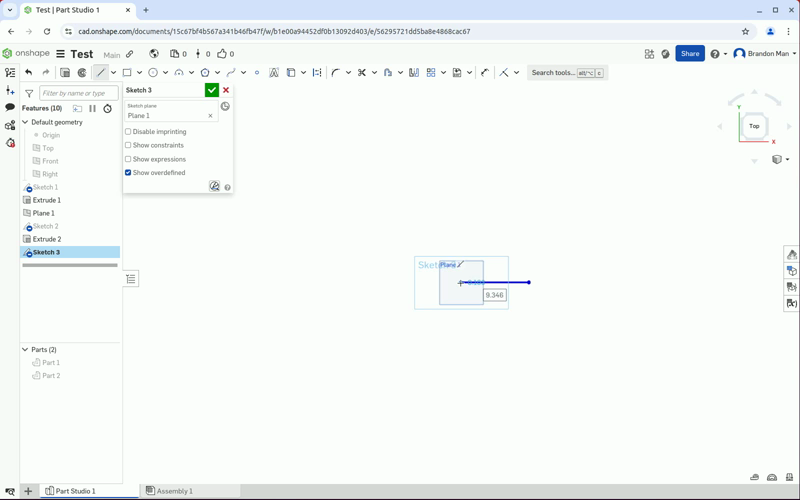
scroll(6)
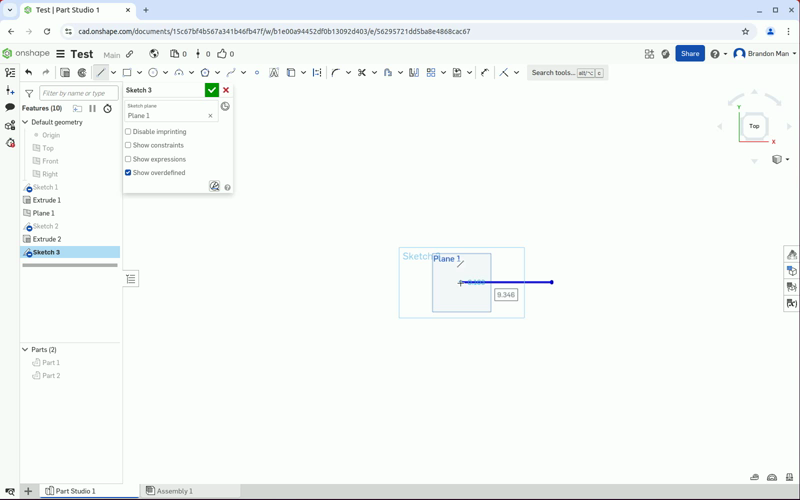
scroll(6)
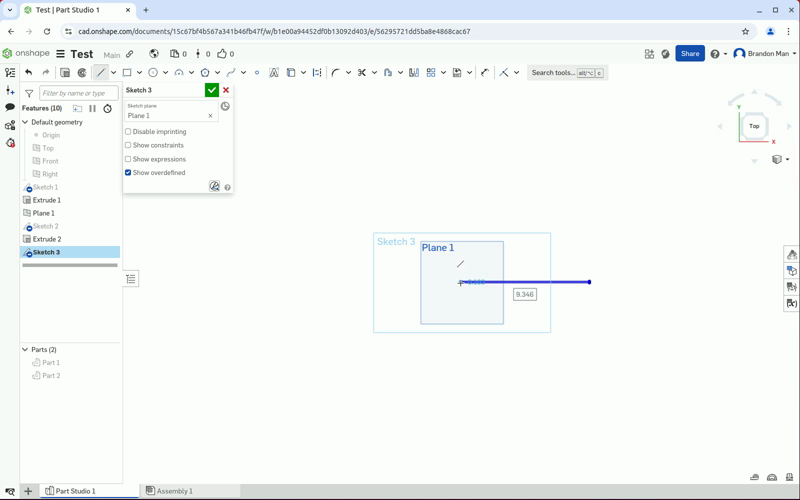
scroll(6)
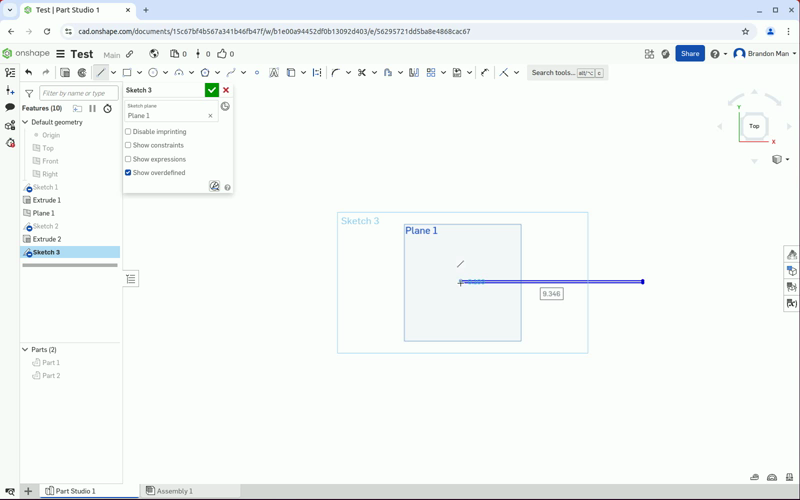
scroll(6)
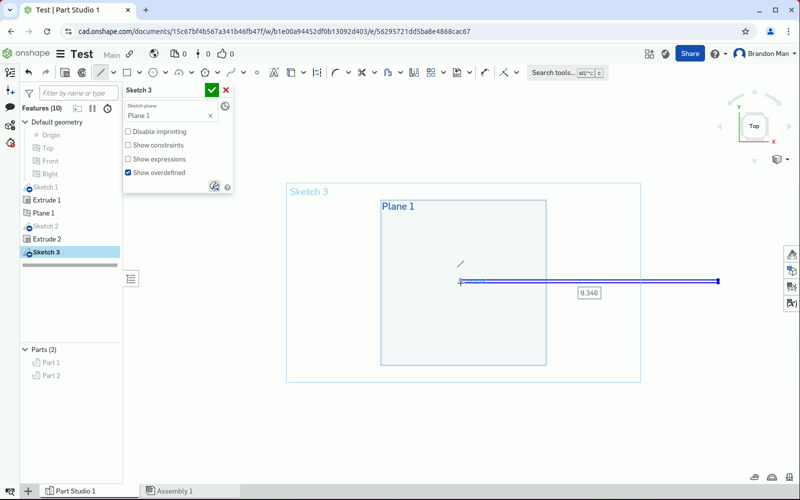
scroll(6)
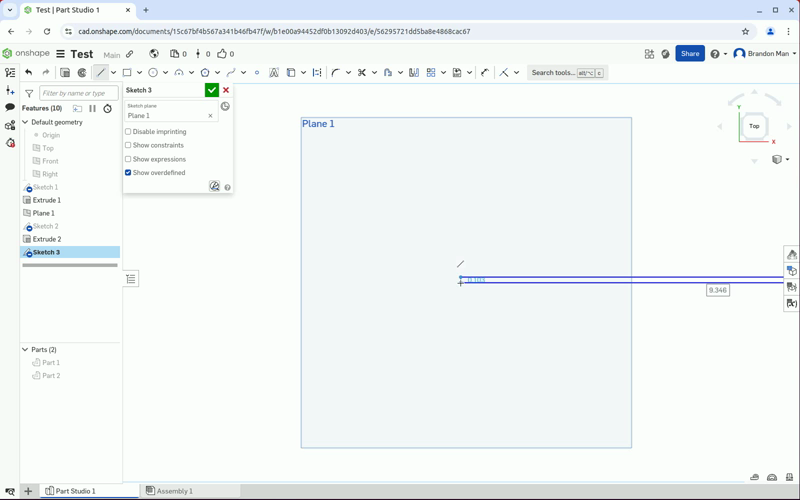
key_up(shift)
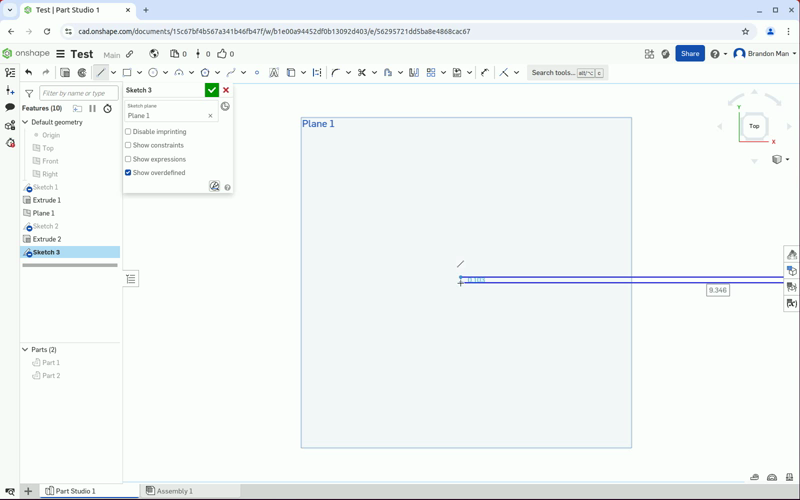
click(460, 282)
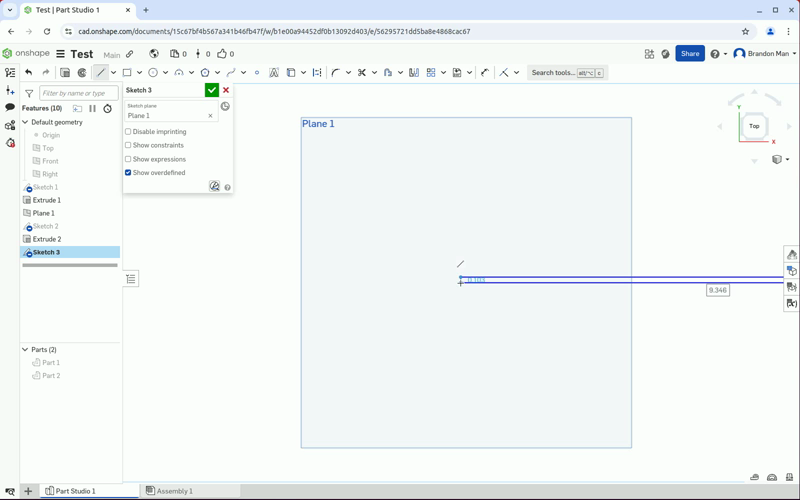
scroll(-6)
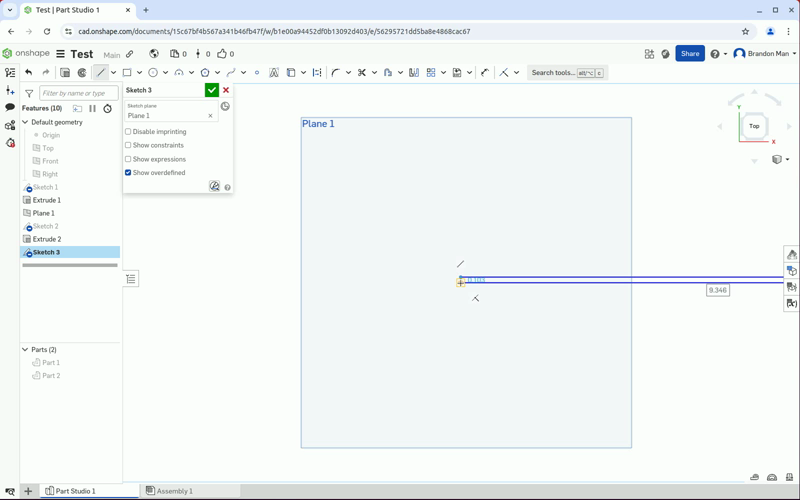
scroll(-6)
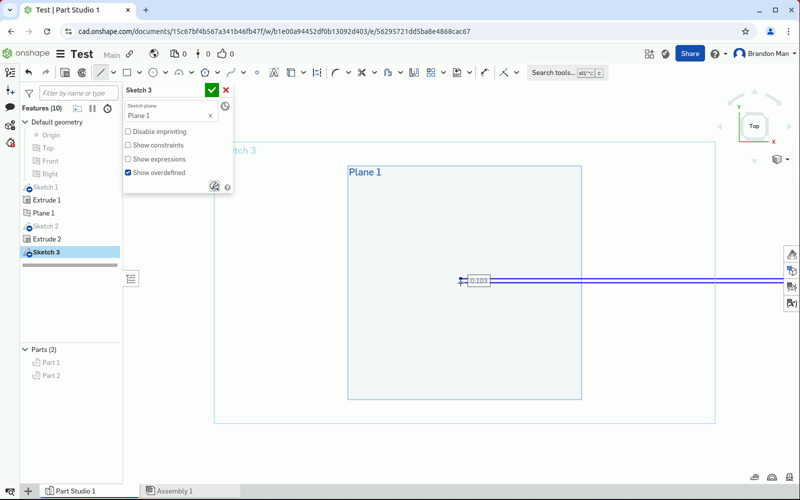
scroll(-6)
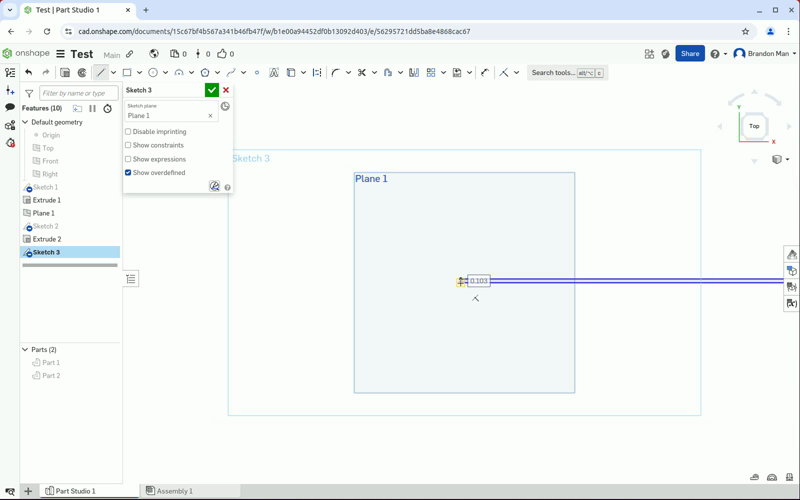
scroll(-6)
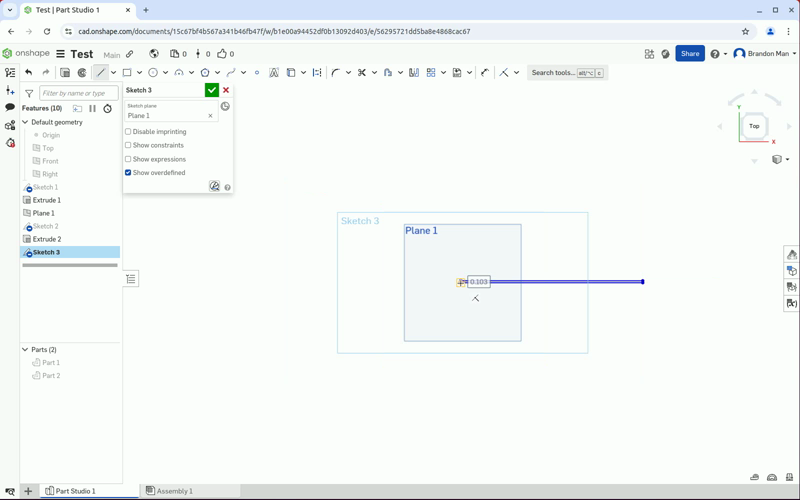
scroll(-6)
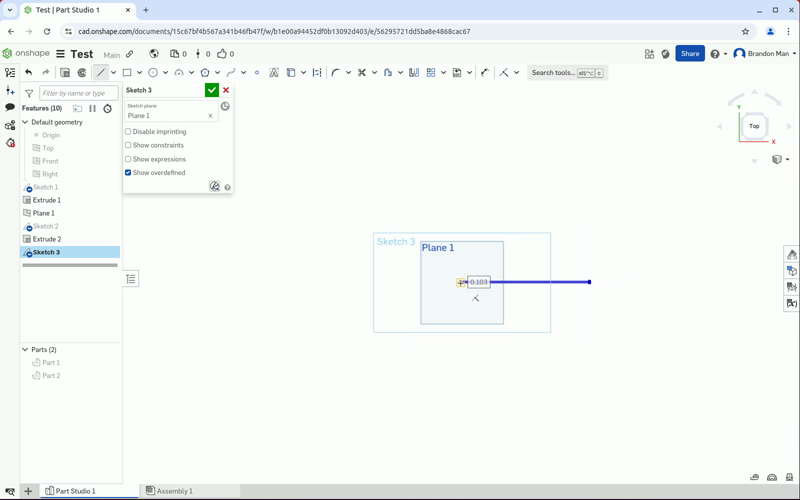
scroll(-6)
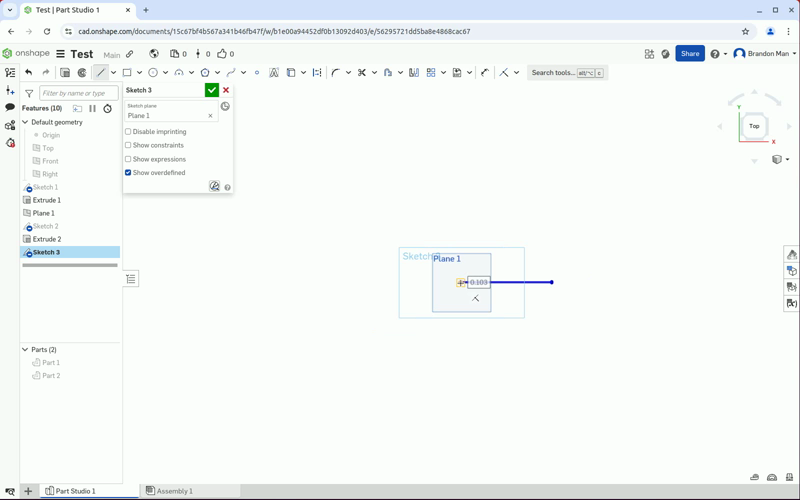
scroll(-6)
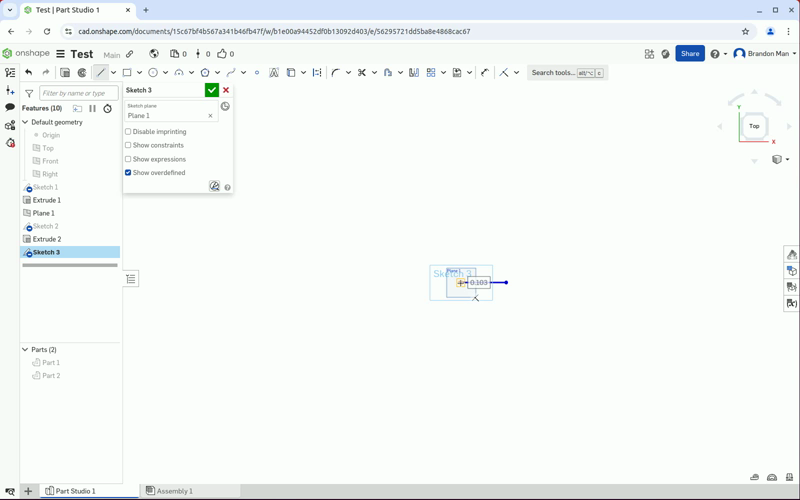
key(esc)
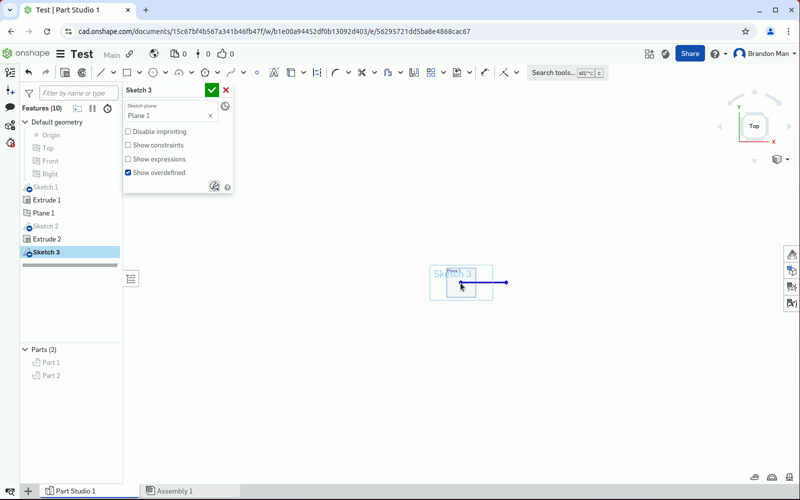
mouse_move(492, 282)
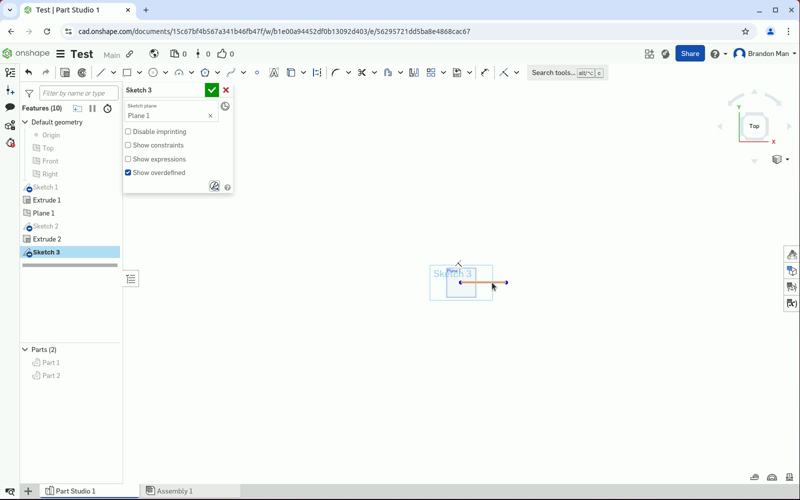
scroll(6)
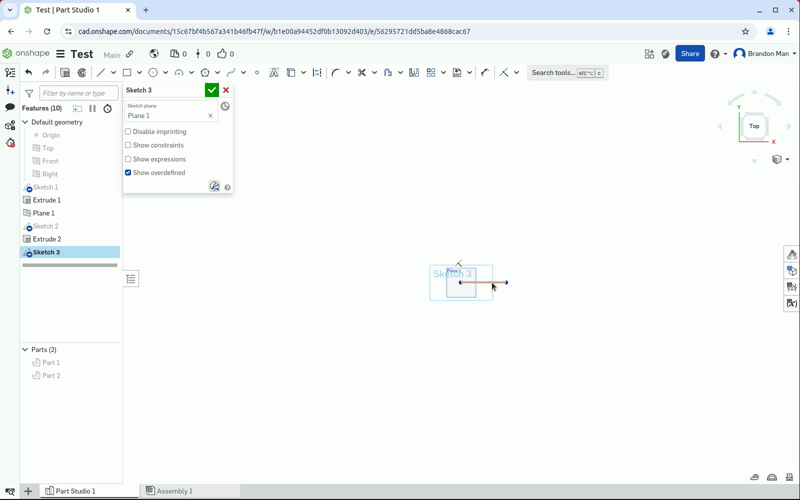
scroll(6)
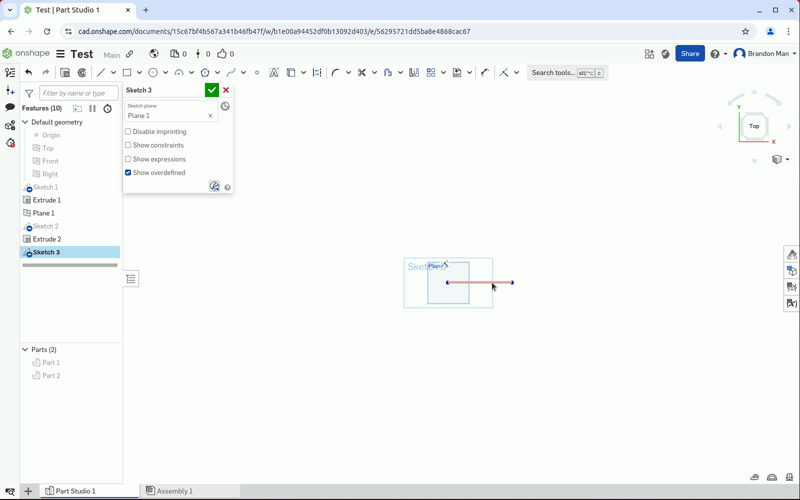
scroll(6)
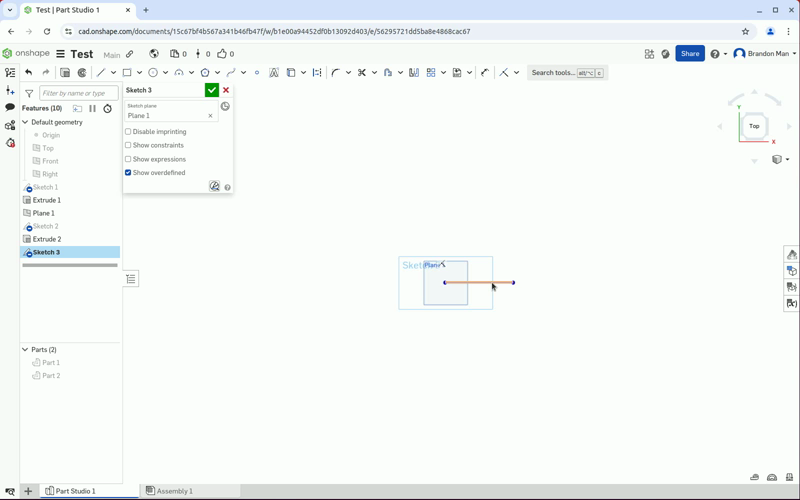
scroll(6)
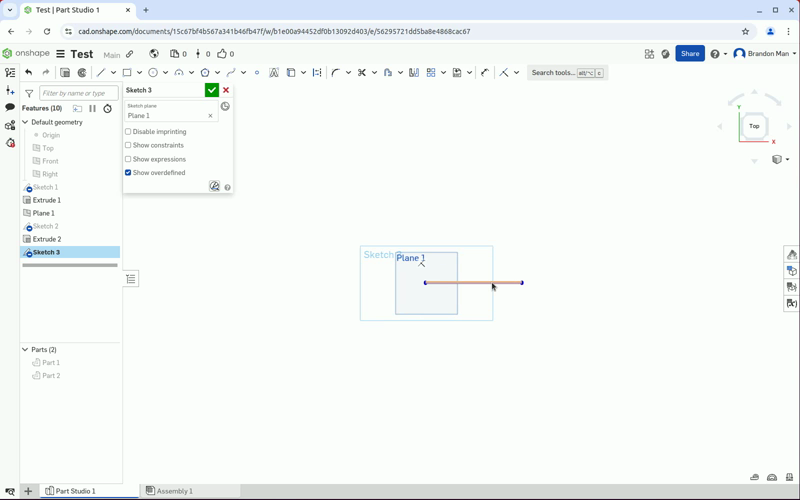
scroll(6)
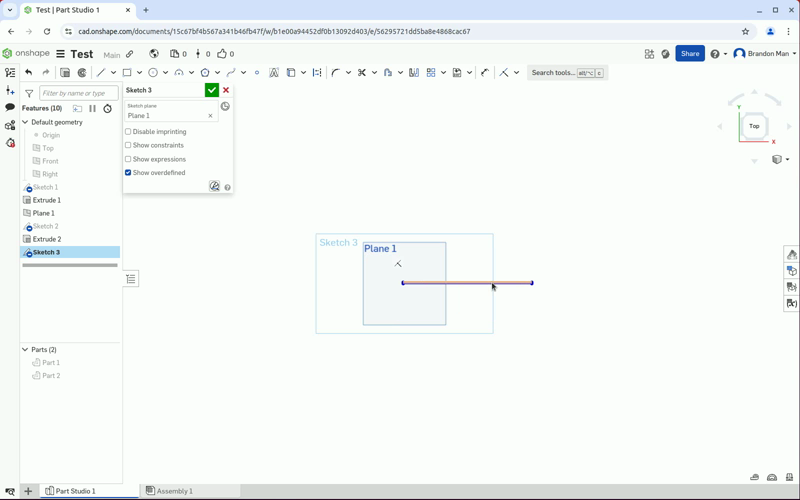
scroll(6)
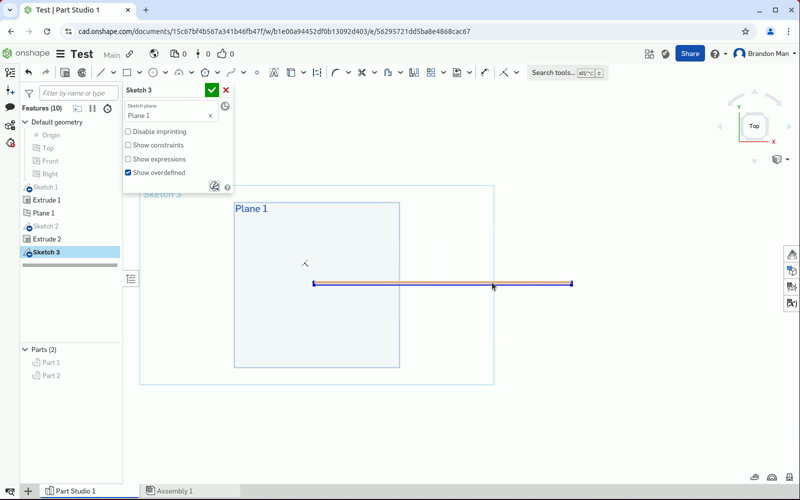
scroll(6)
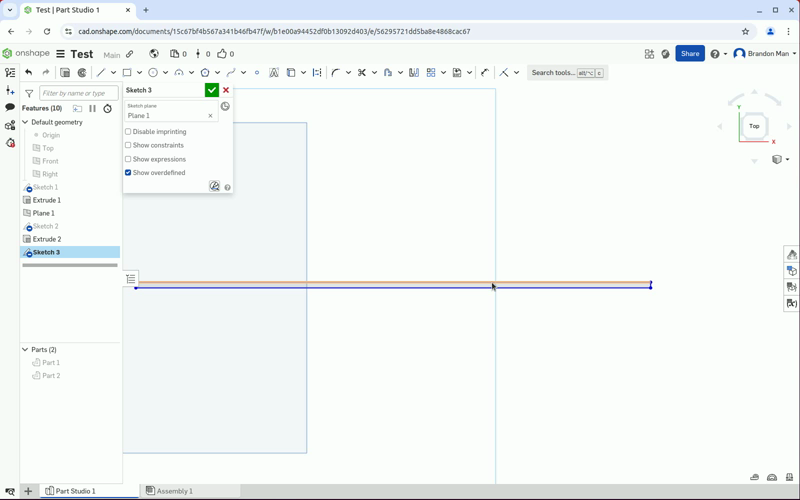
click(492, 282)
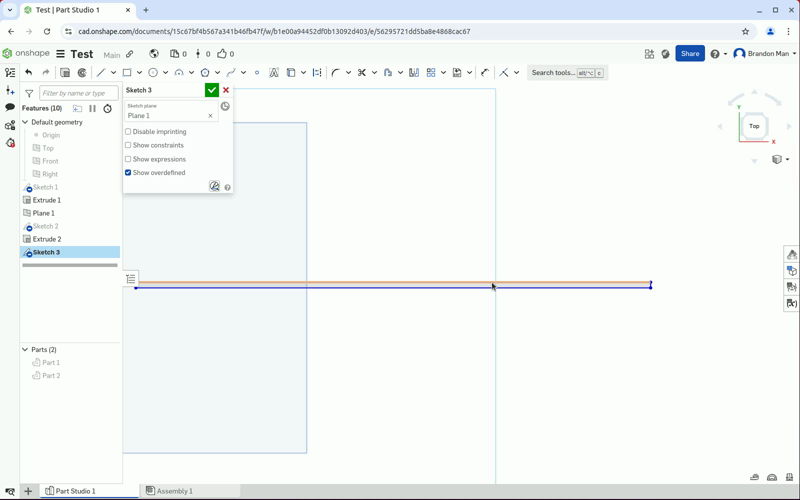
scroll(-6)
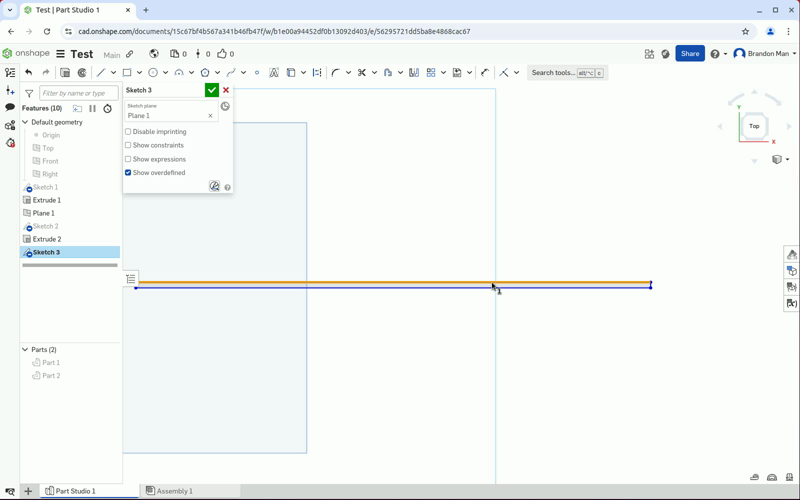
scroll(-6)
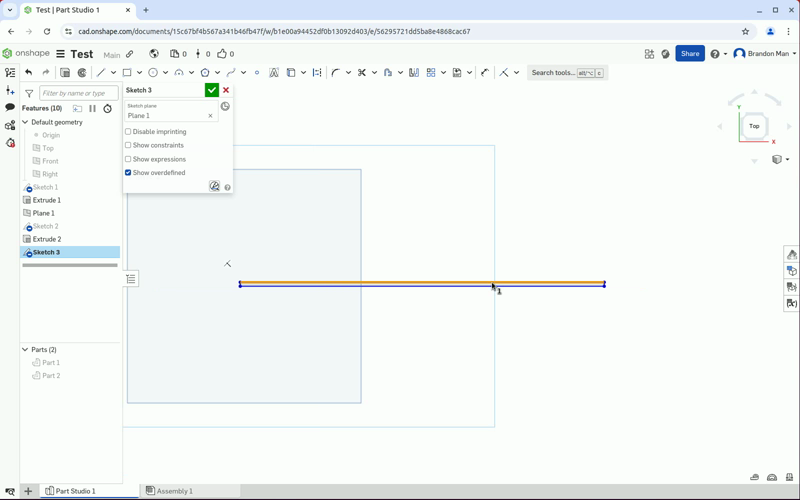
scroll(-6)
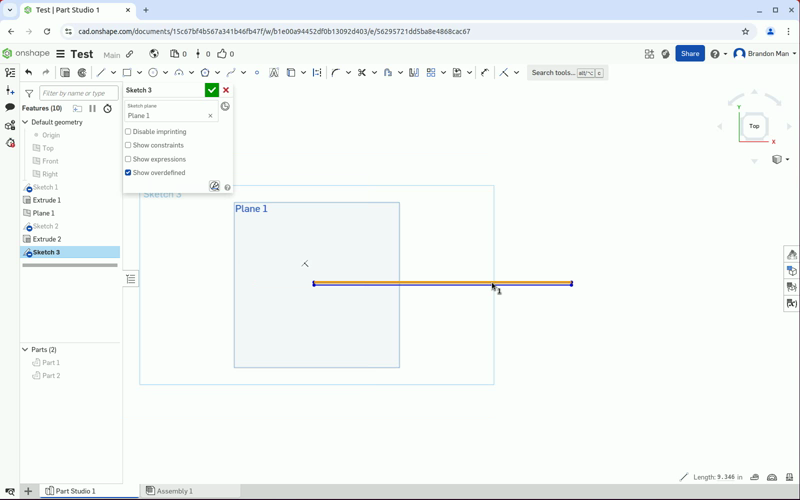
scroll(-6)
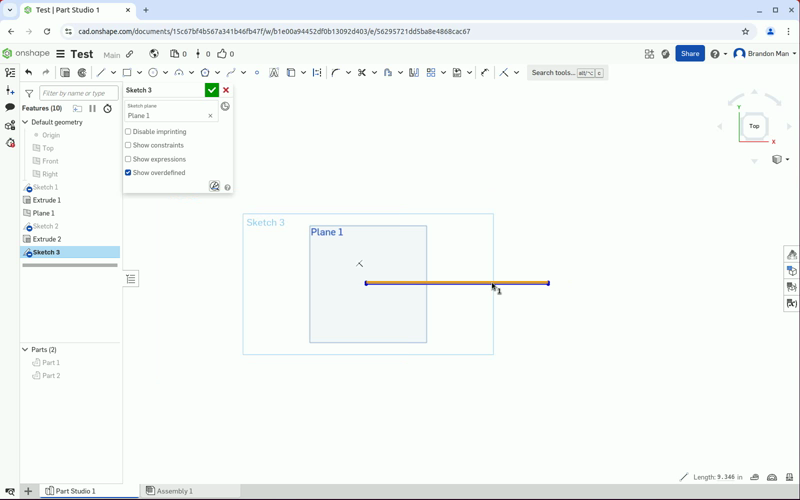
scroll(-6)
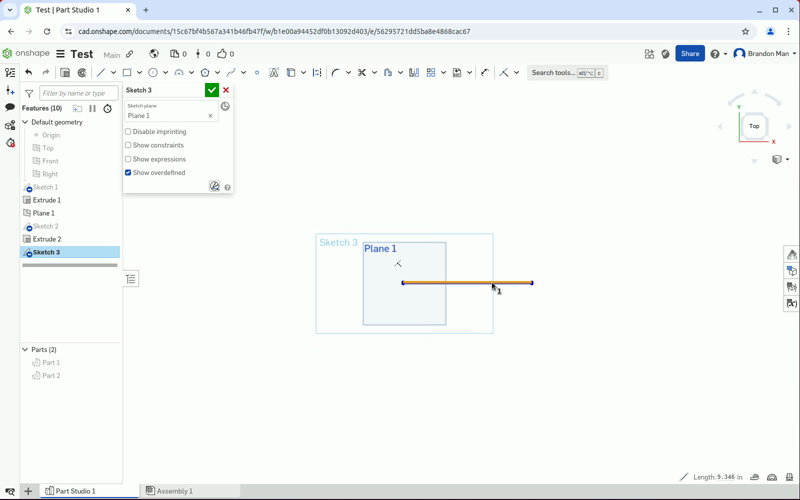
scroll(-6)
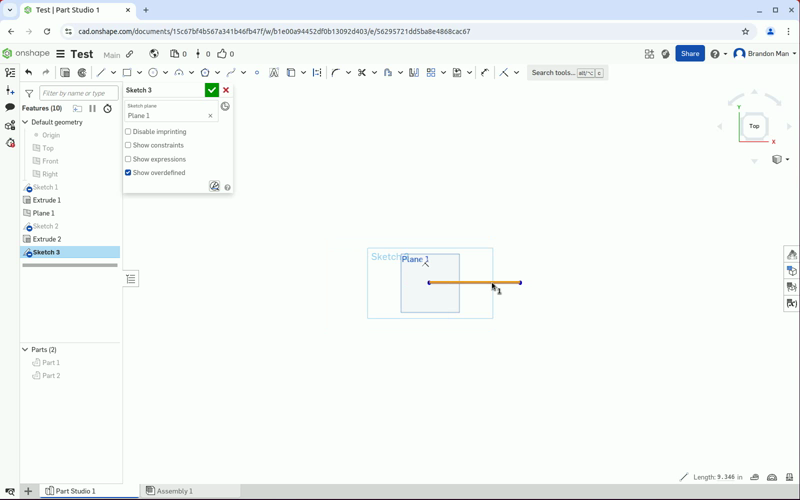
scroll(-6)
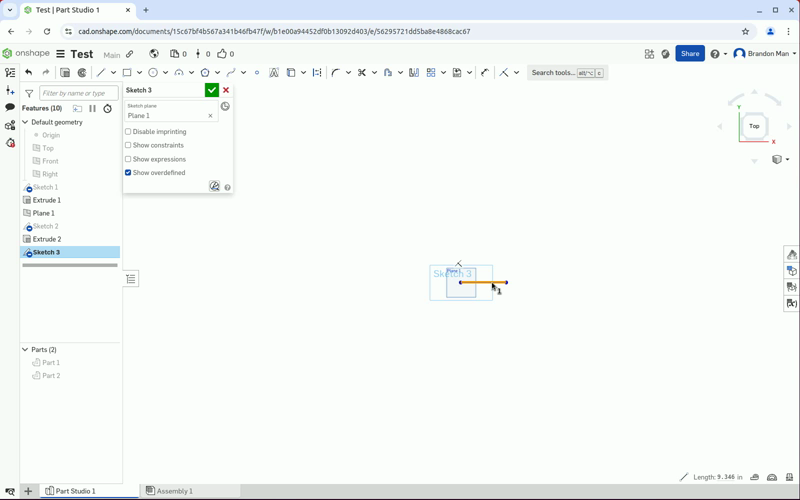
mouse_move(73, 352)
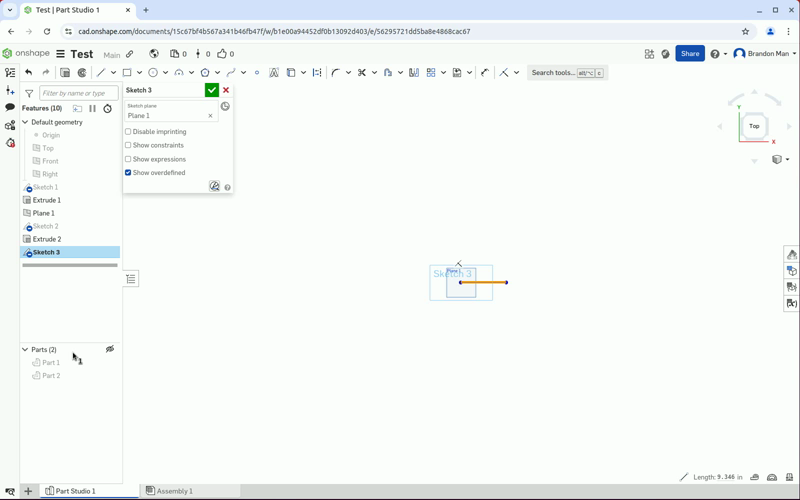
key(shift+y)
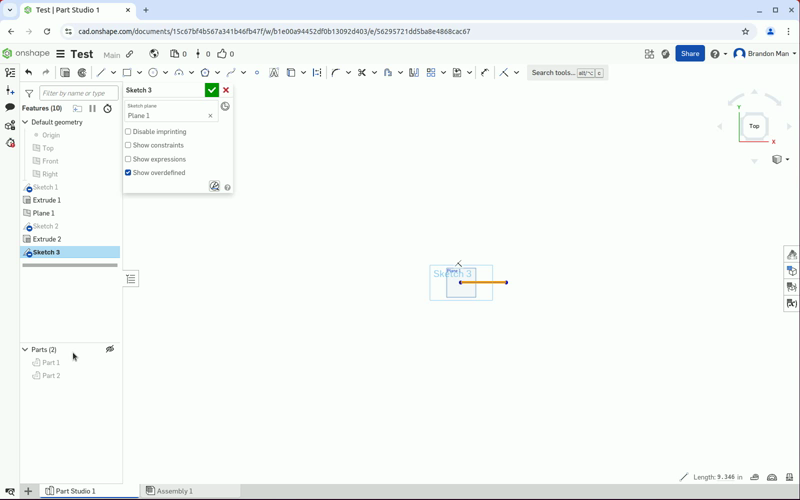
key(shift+e)
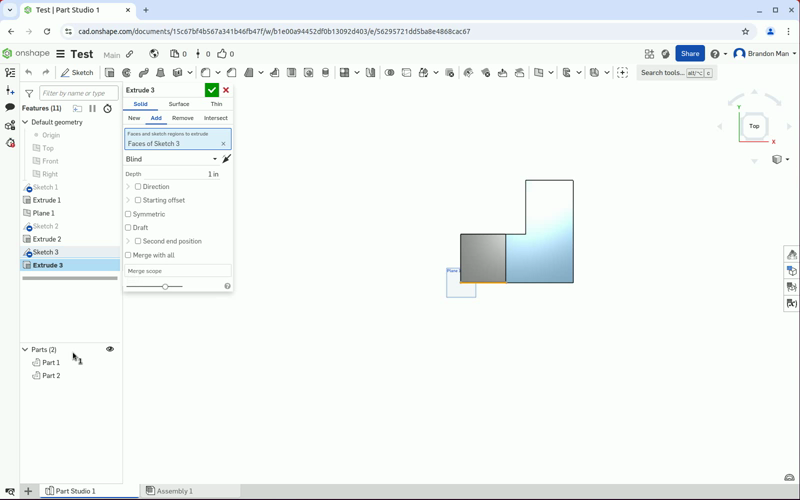
mouse_move(143, 106)
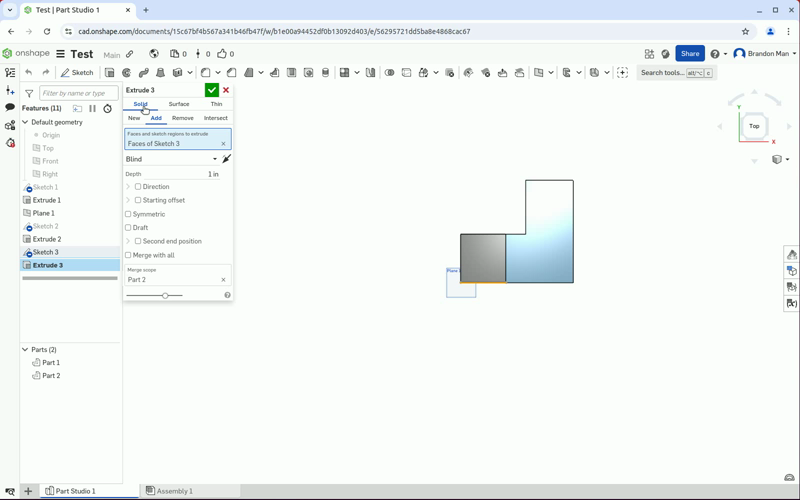
click(143, 106)
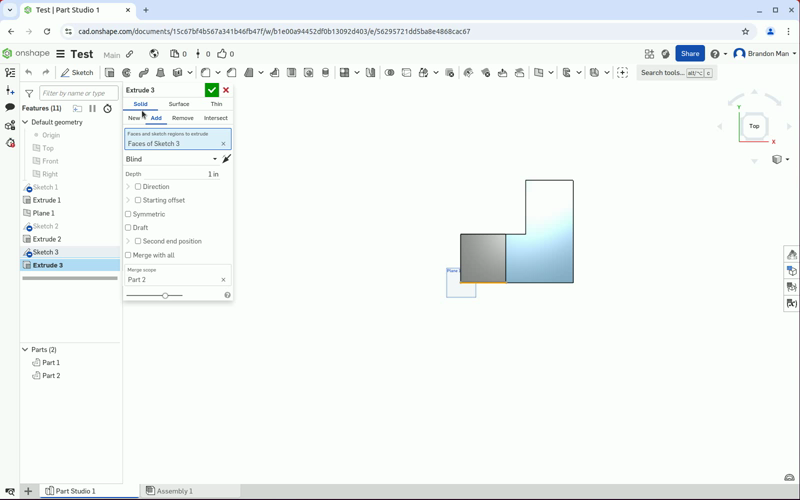
mouse_move(137, 120)
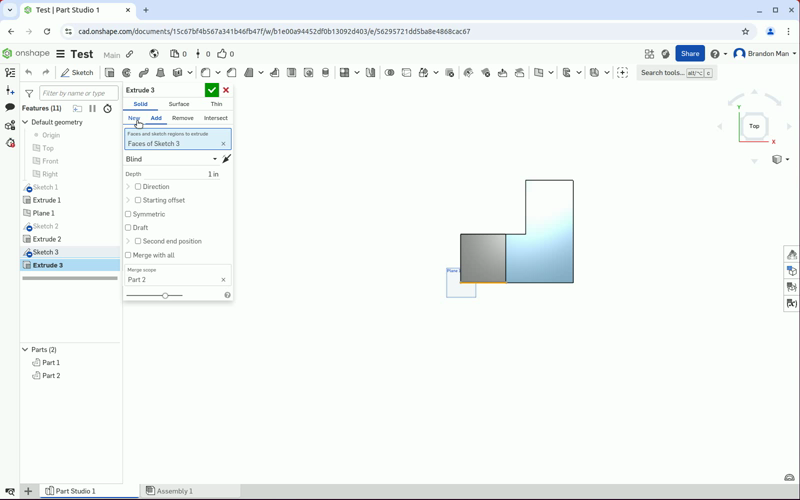
click(137, 120)
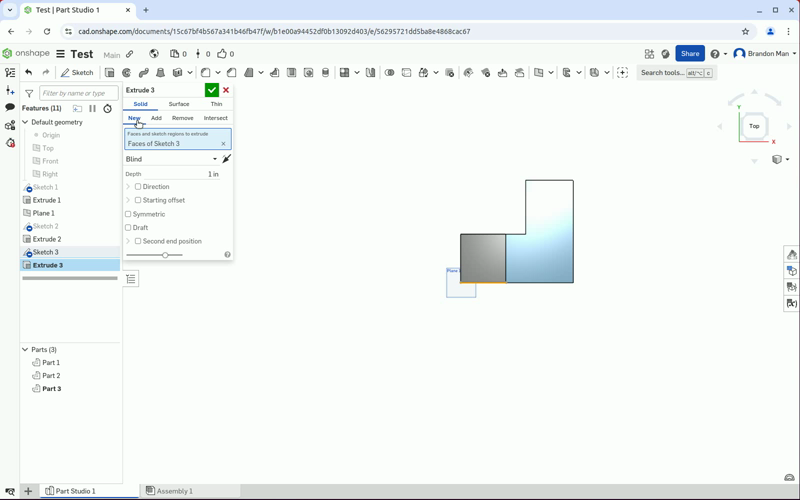
key(tab, 4)
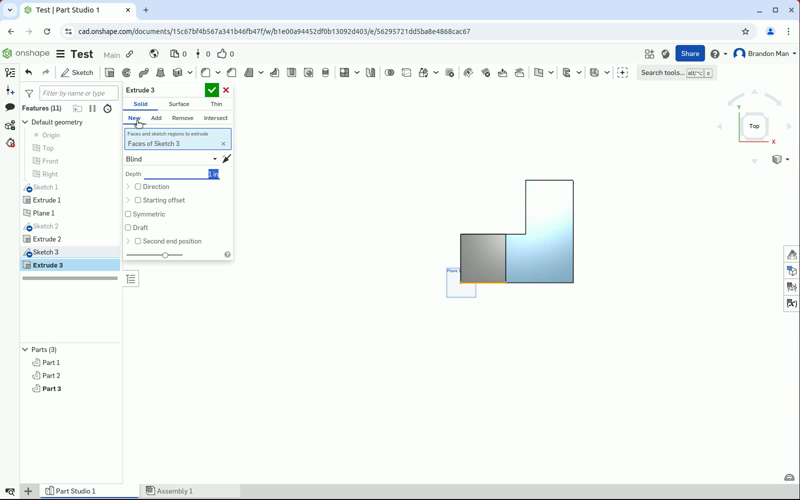
text(5.296)
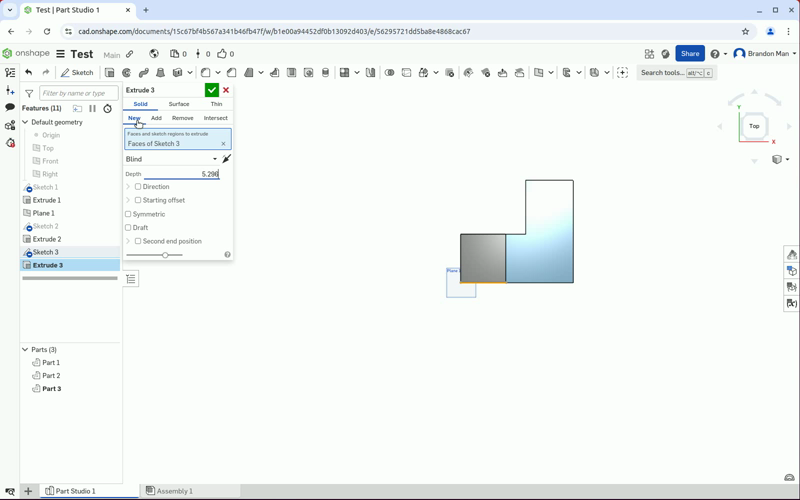
key(enter)
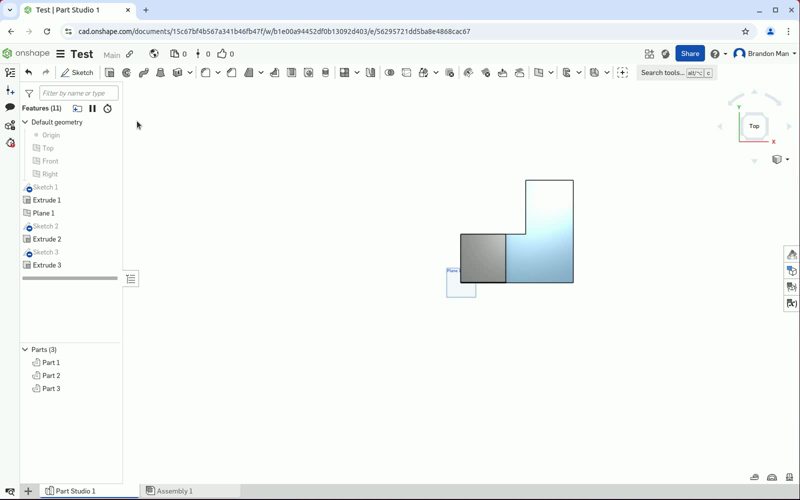
key(shift+h)
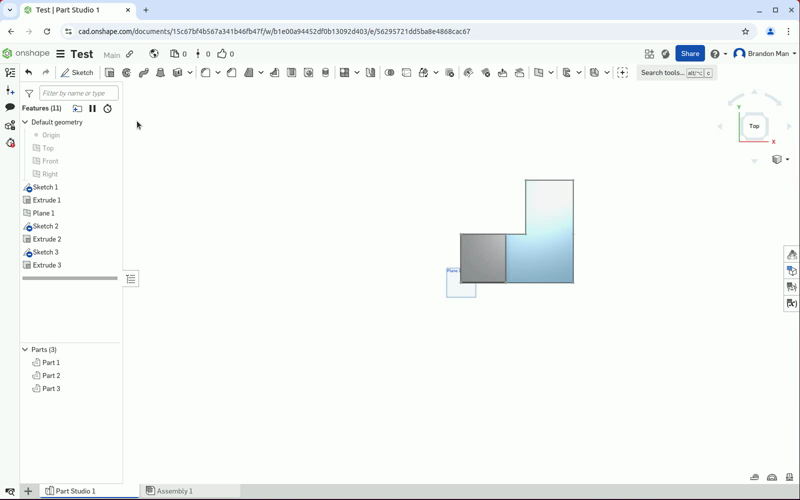
key(shift+h)
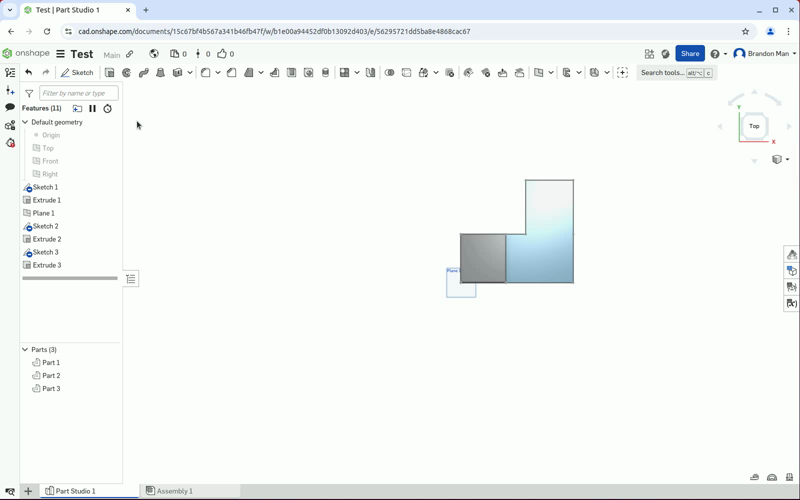
key(shift+7)
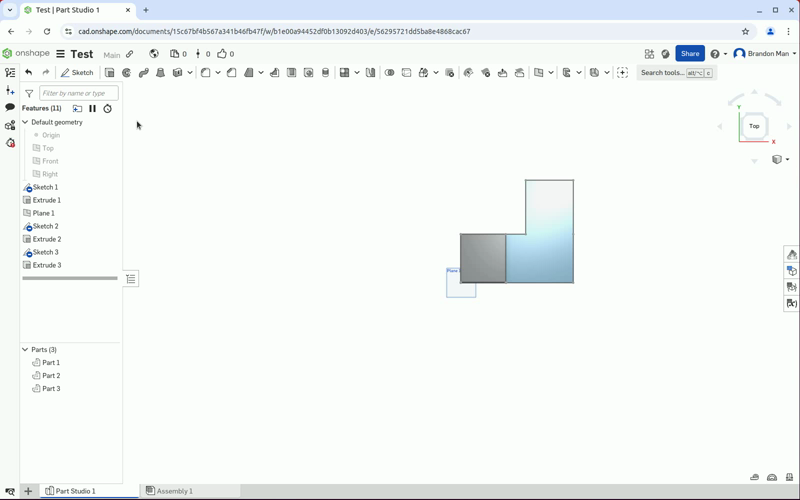
key(up, 3)
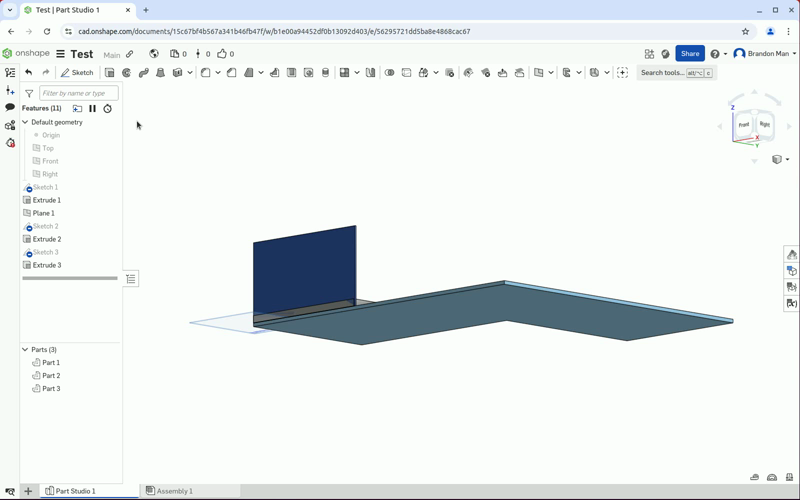
key(left, 3)
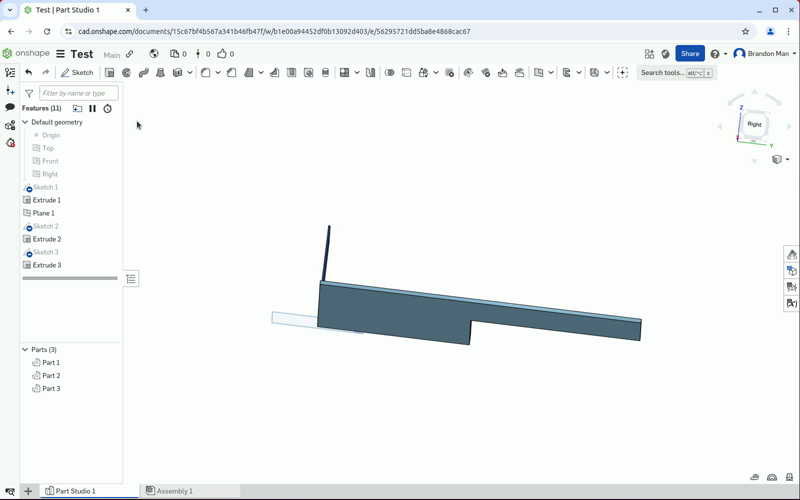
key(right, 3)
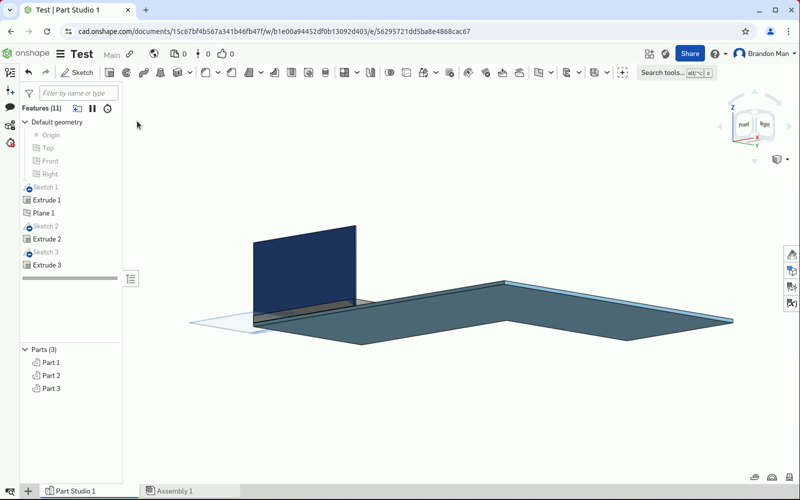
key(down, 3)
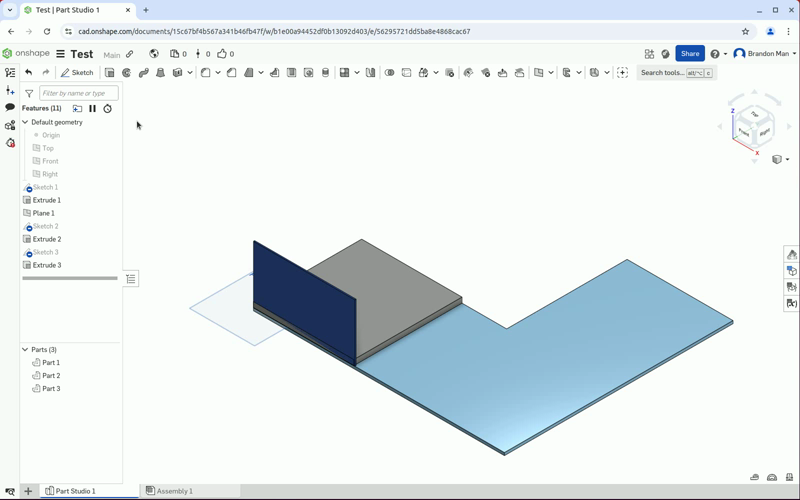
mouse_move(73, 189)
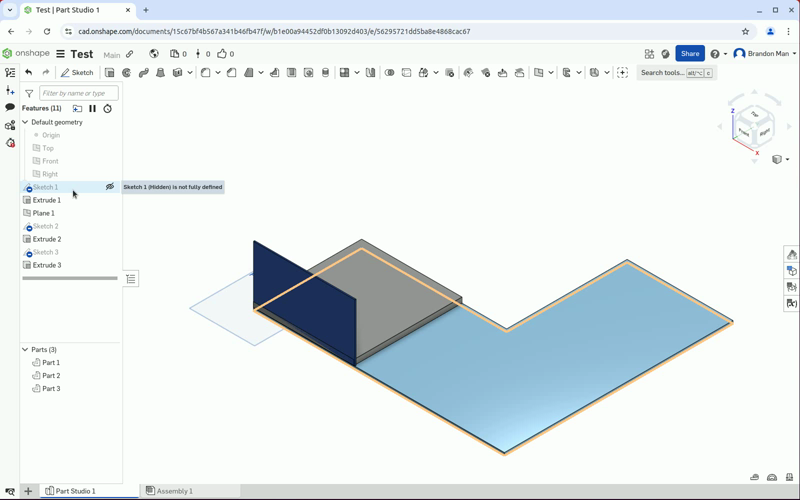
click(73, 189)